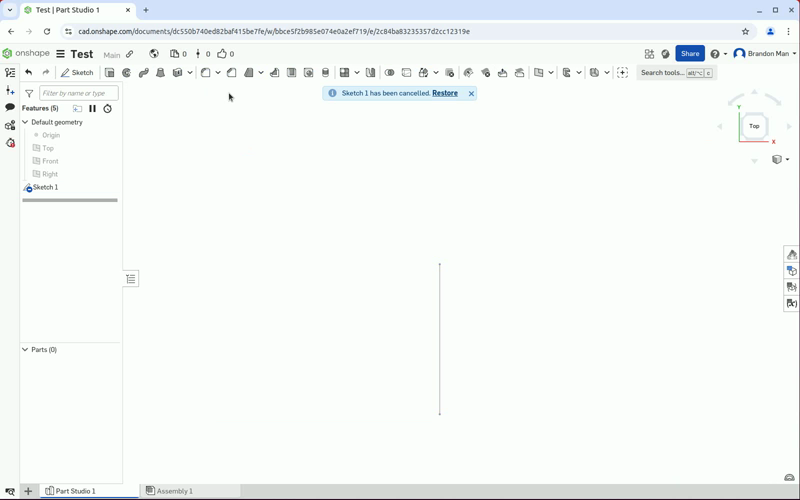
key(shift+h)
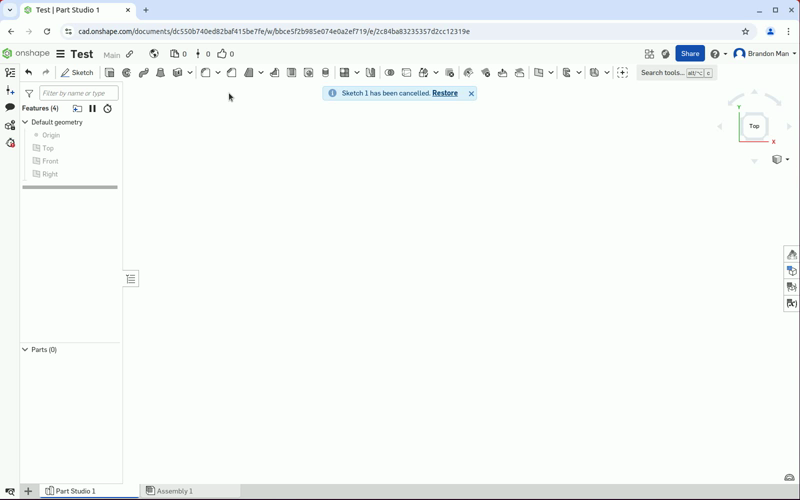
key(shift+s)
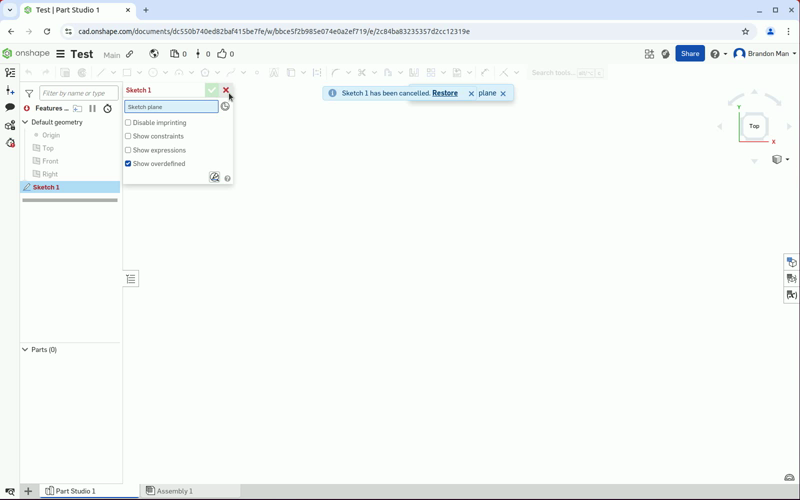
mouse_move(73, 150)
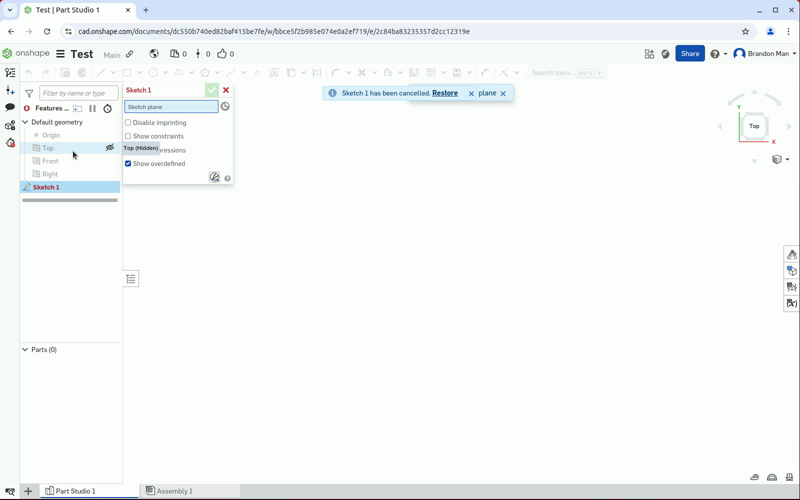
click(73, 150)
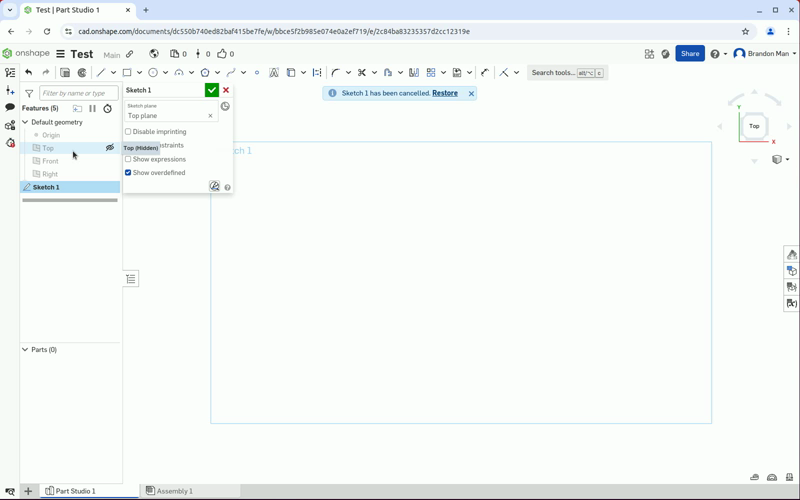
mouse_move(73, 352)
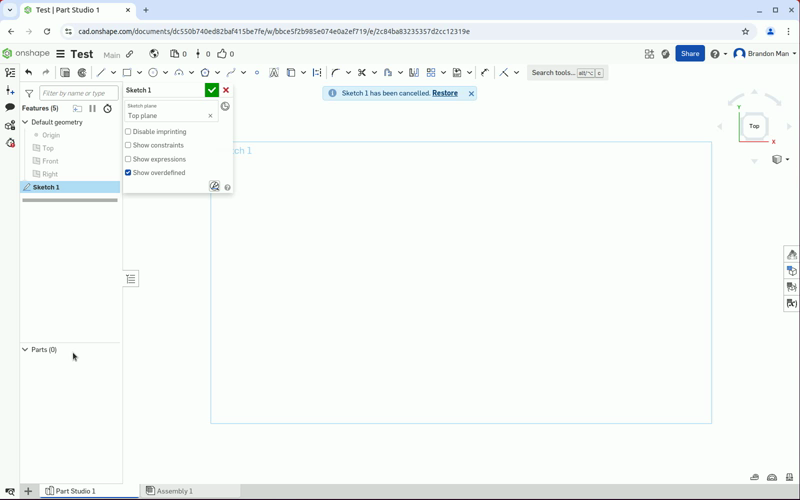
key(y)
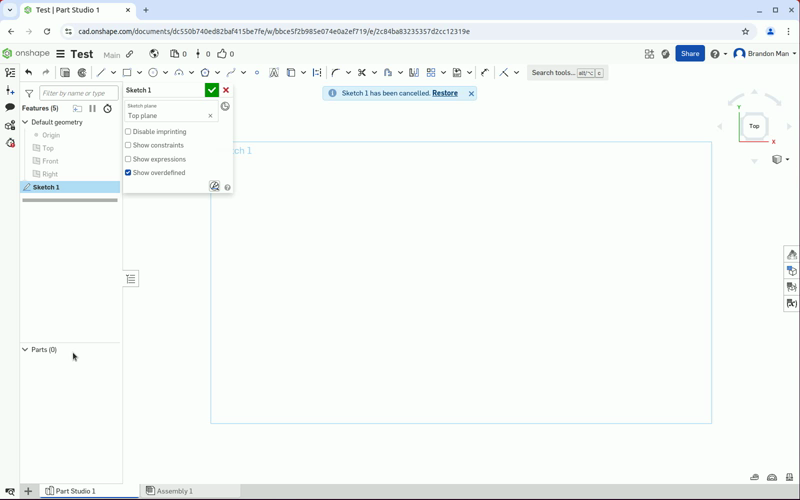
key(l)
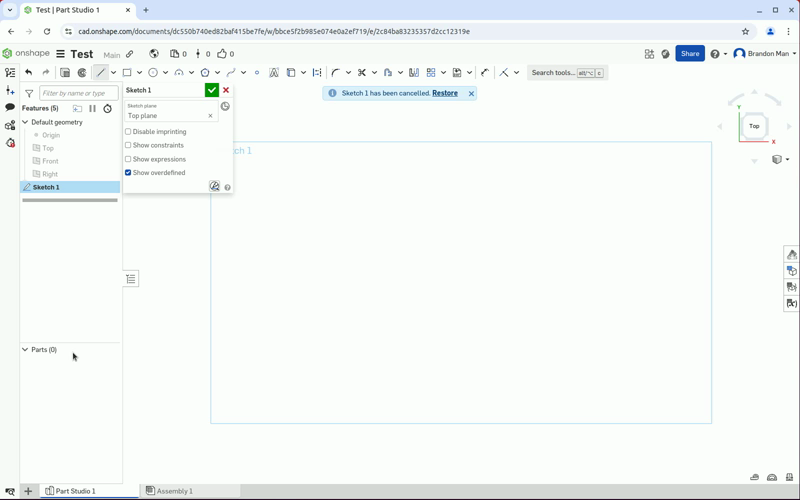
key_down(shift)
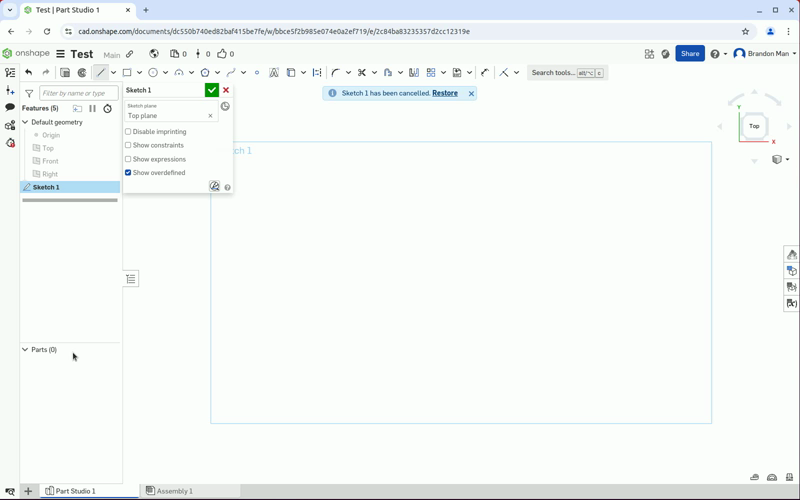
mouse_move(348, 373)
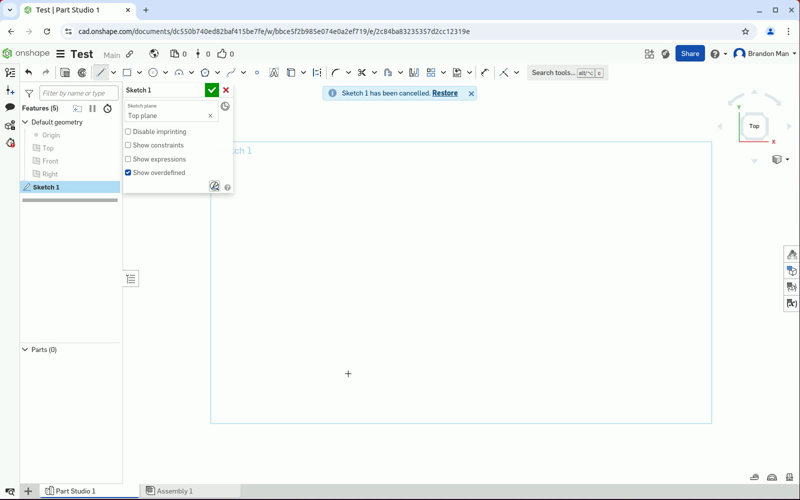
click(348, 373)
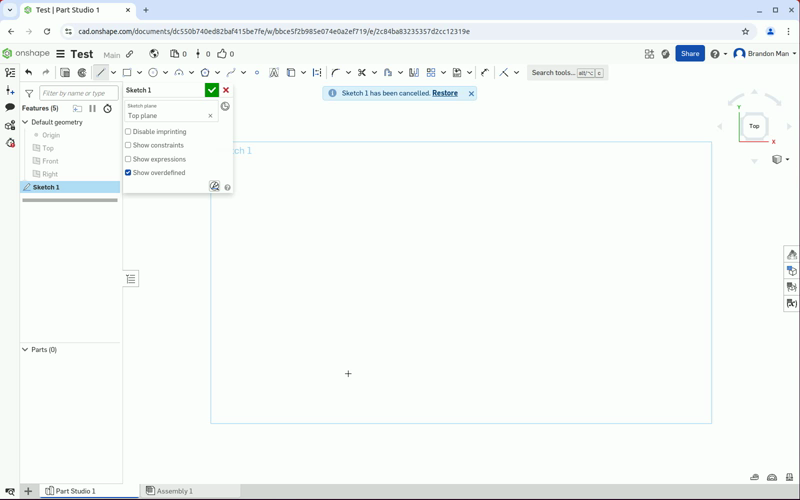
key_up(shift)
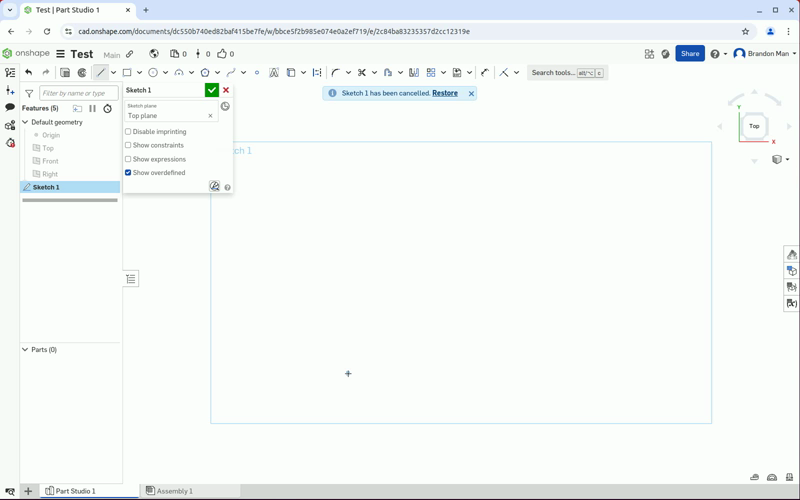
key_down(shift)
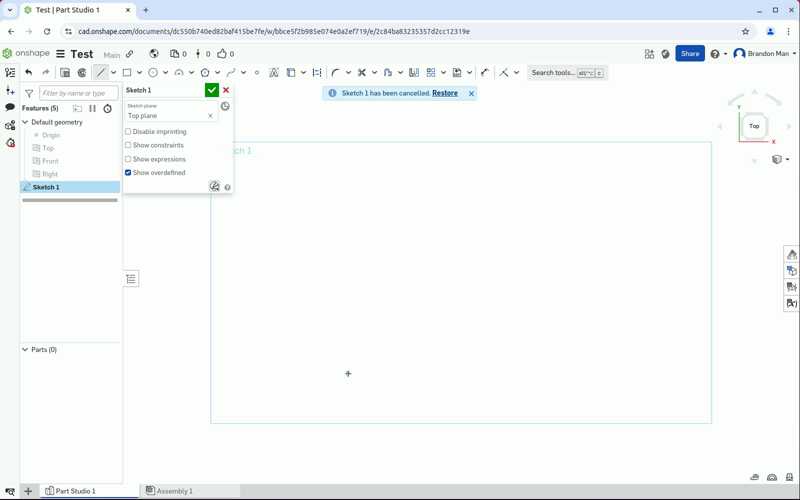
mouse_move(572, 373)
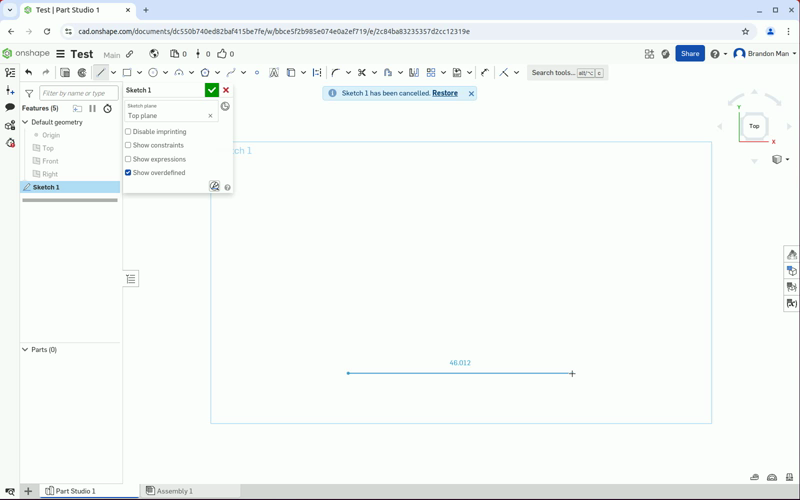
click(572, 373)
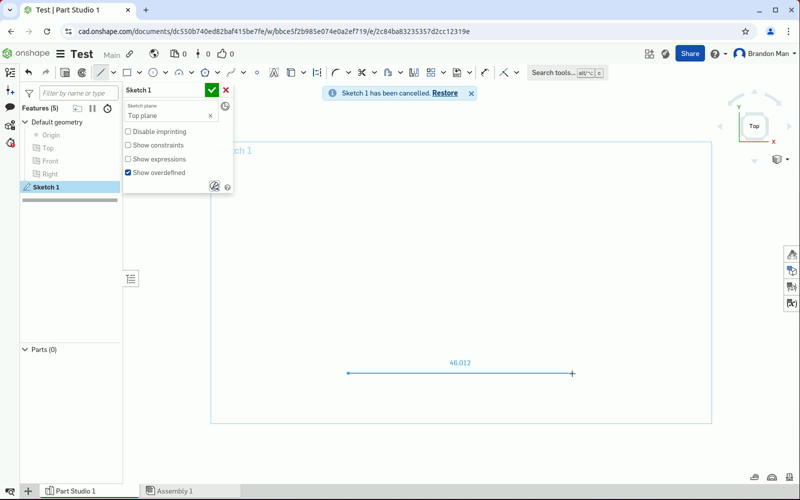
key_up(shift)
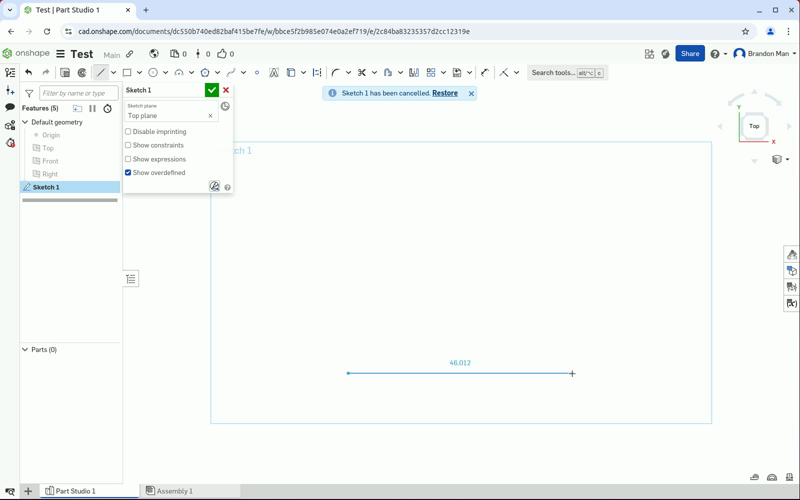
key_down(shift)
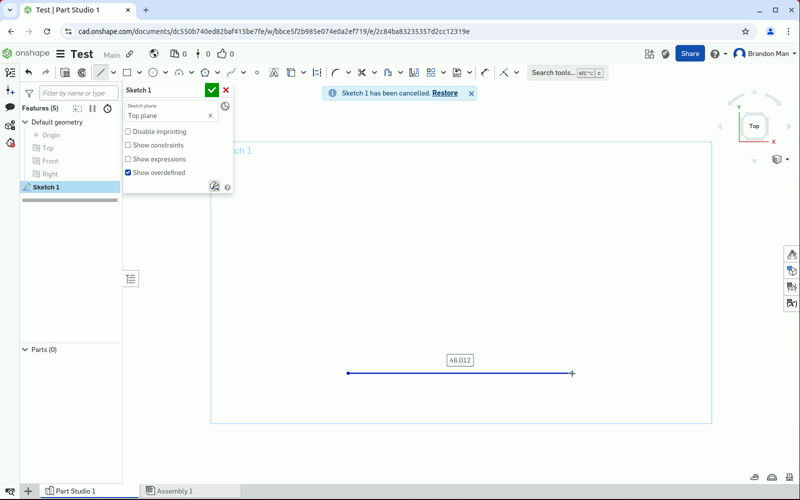
mouse_move(572, 194)
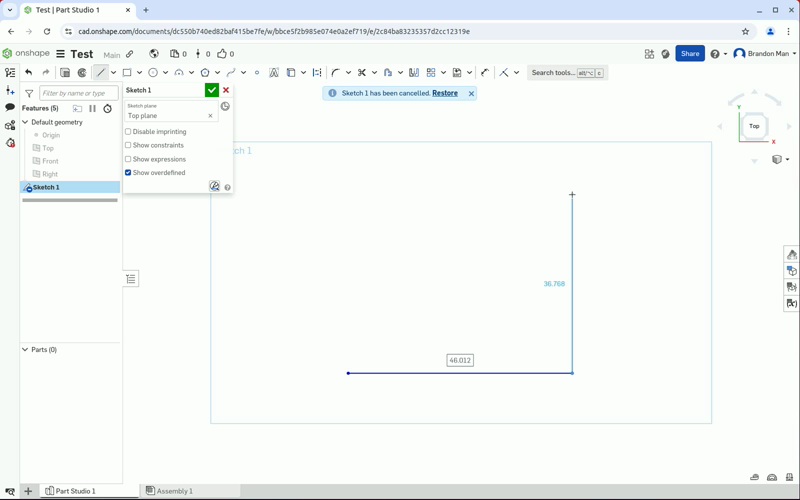
click(572, 194)
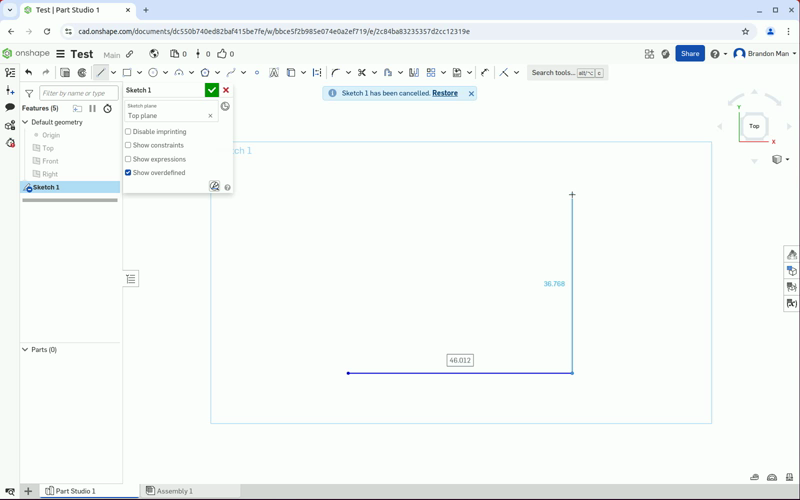
key_up(shift)
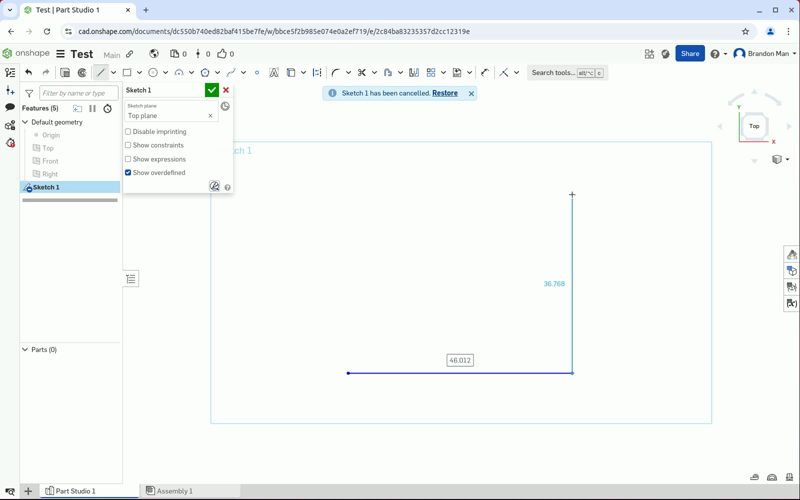
key_down(shift)
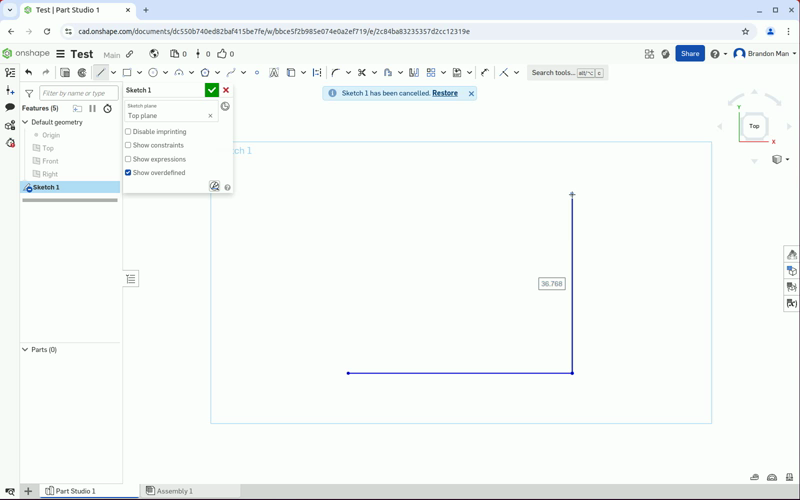
mouse_move(348, 194)
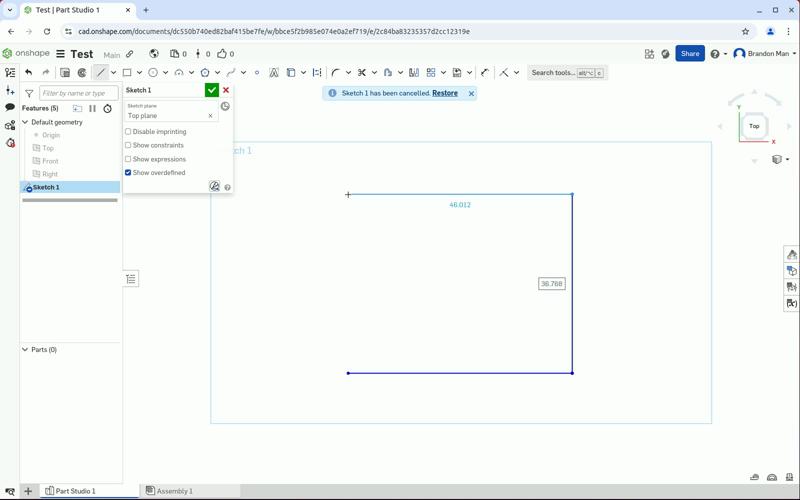
click(348, 194)
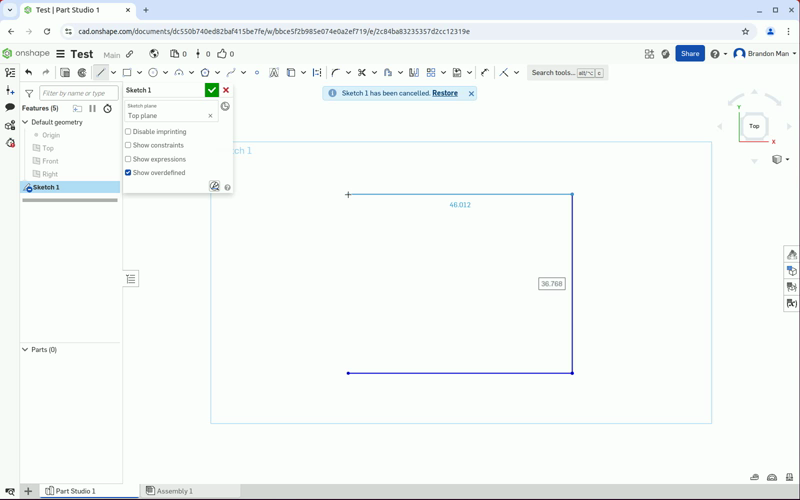
key_up(shift)
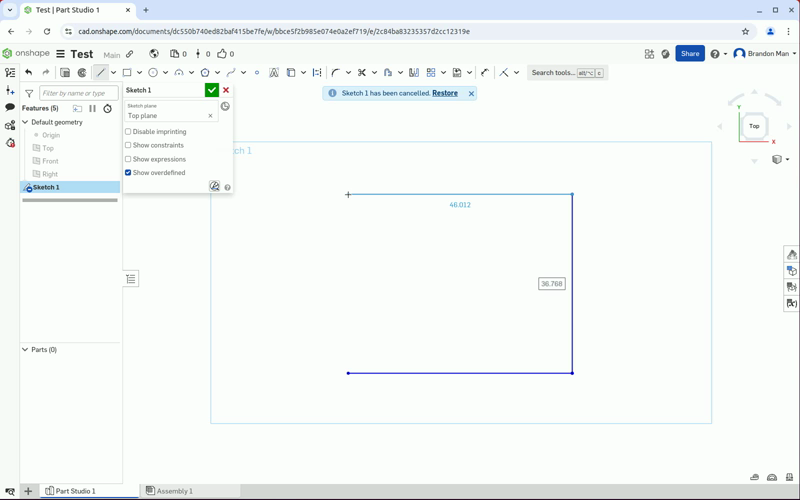
key_down(shift)
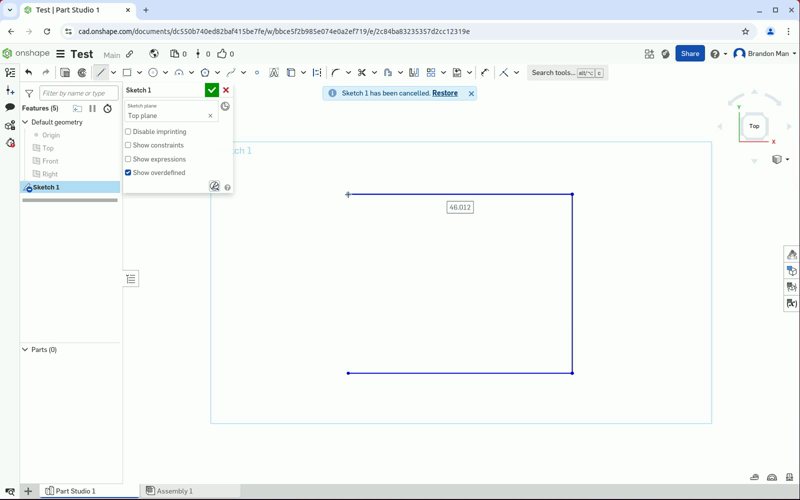
mouse_move(348, 373)
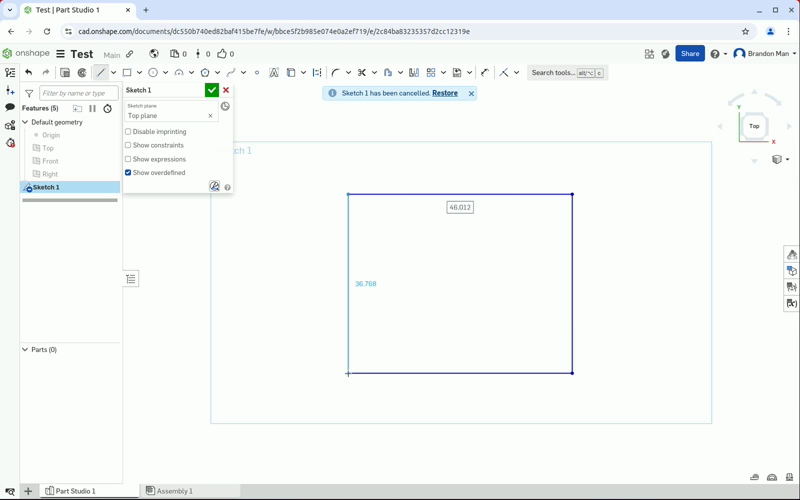
key_up(shift)
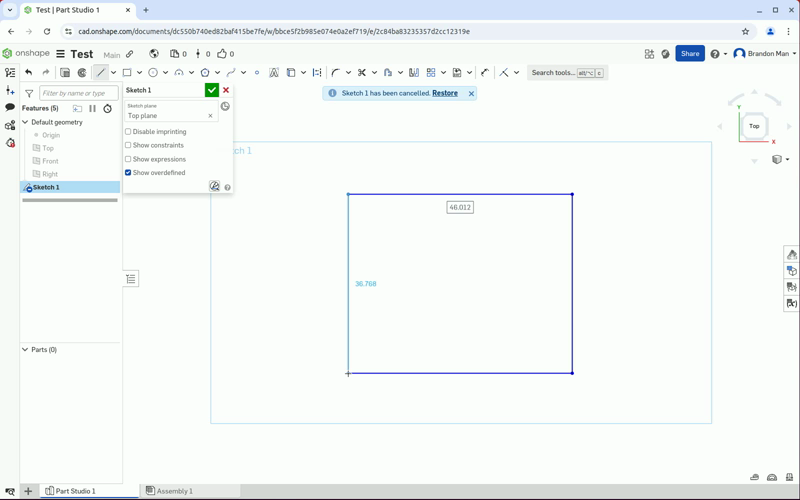
click(348, 373)
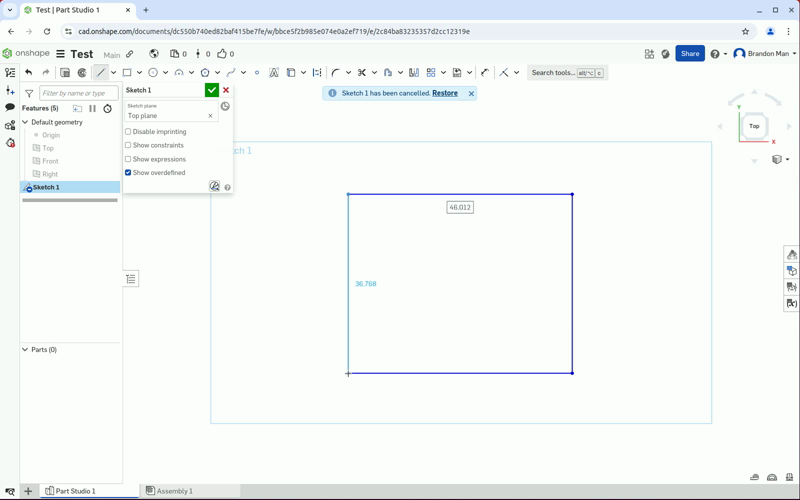
key(esc)
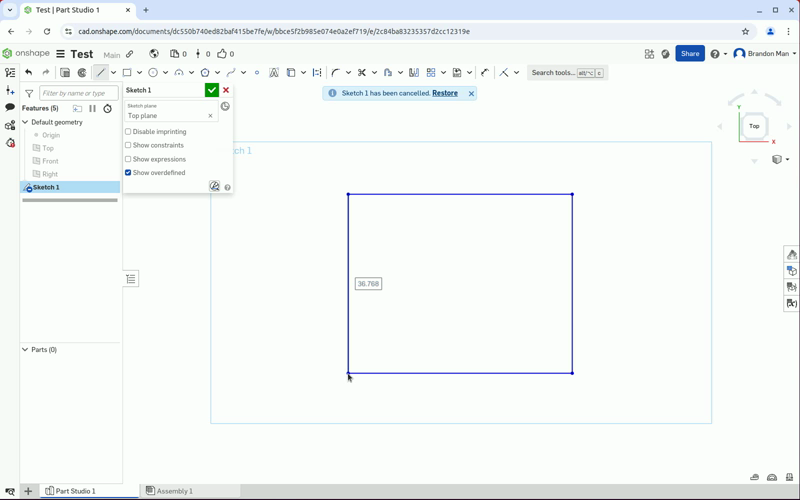
mouse_move(534, 241)
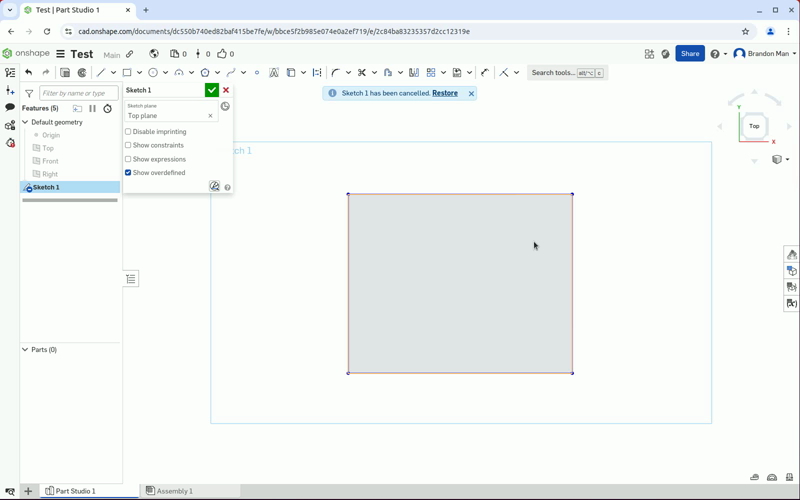
click(534, 241)
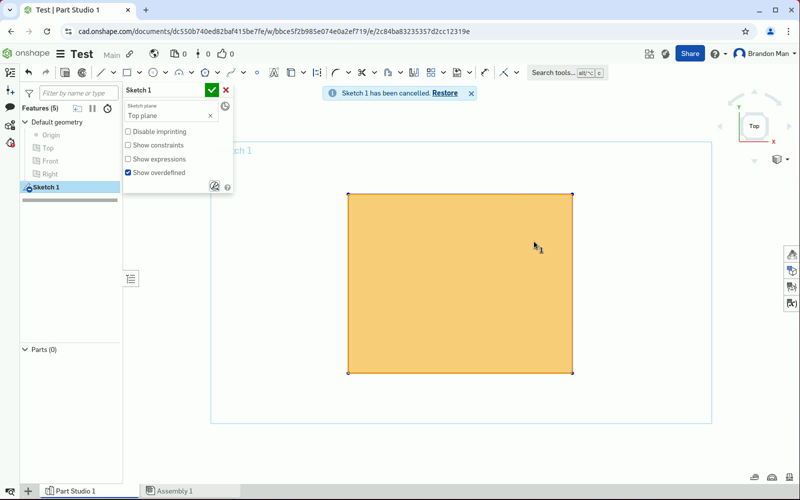
mouse_move(73, 352)
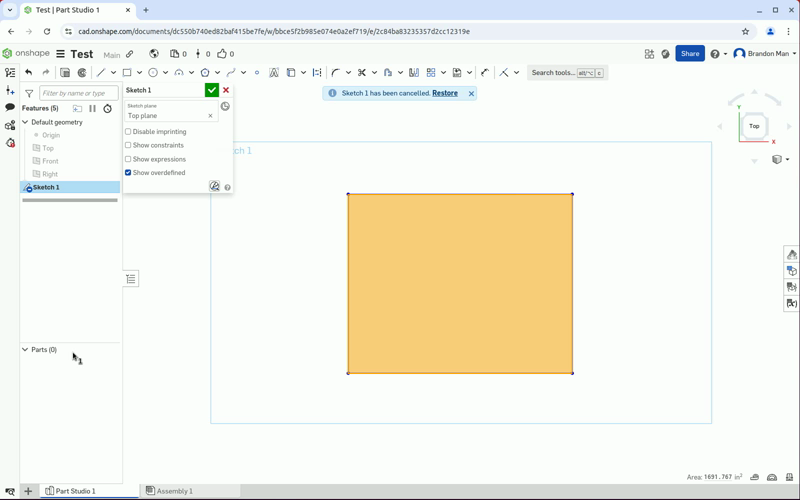
key(shift+y)
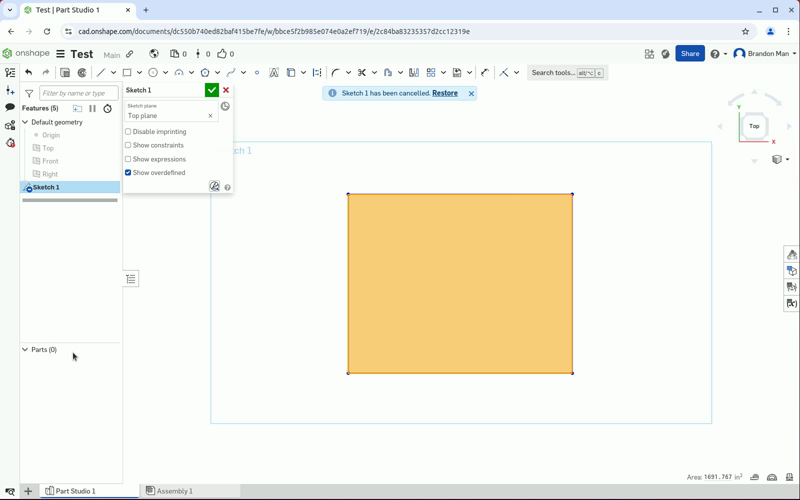
key(shift+e)
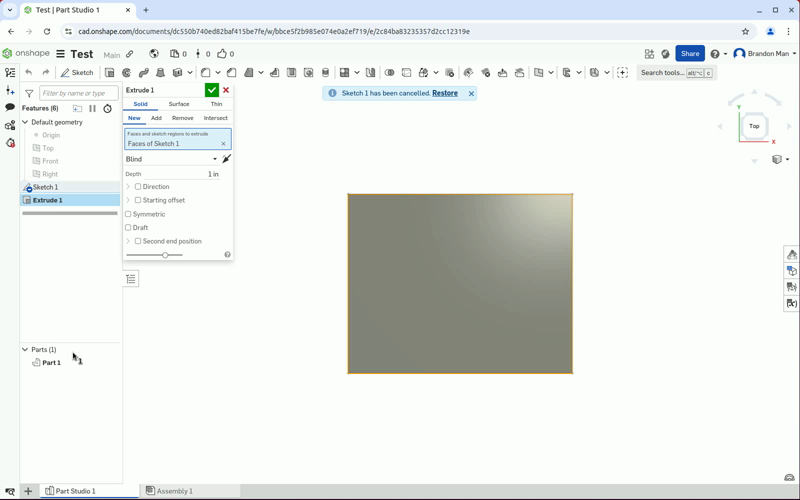
mouse_move(143, 106)
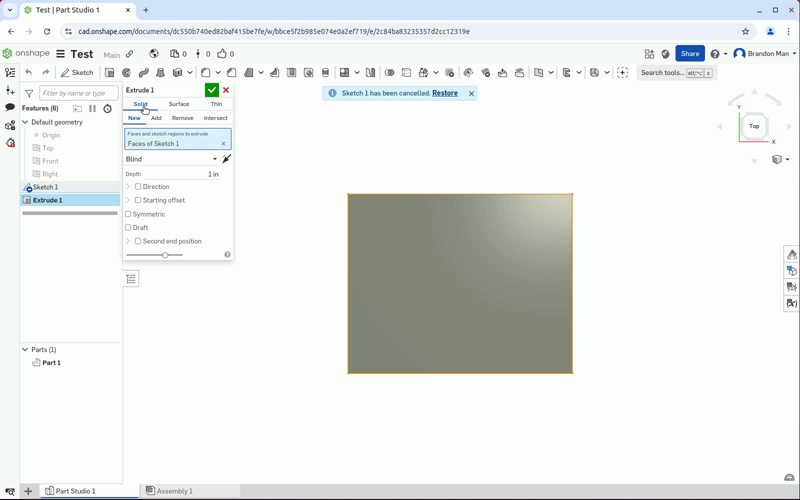
click(143, 106)
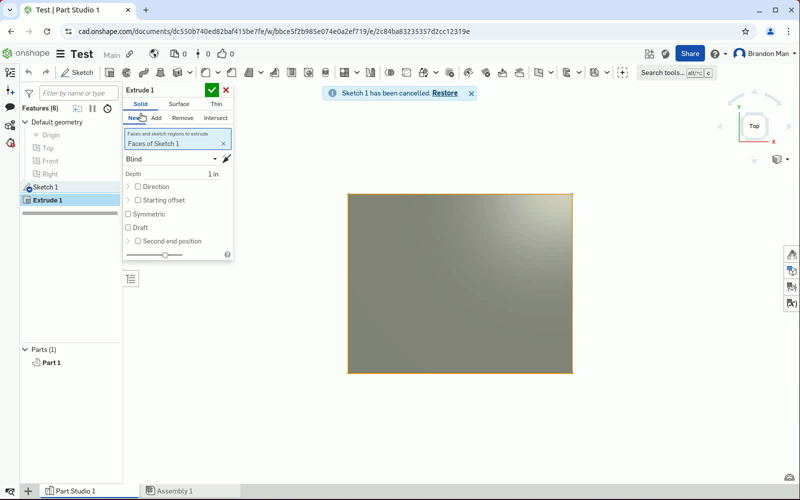
mouse_move(137, 120)
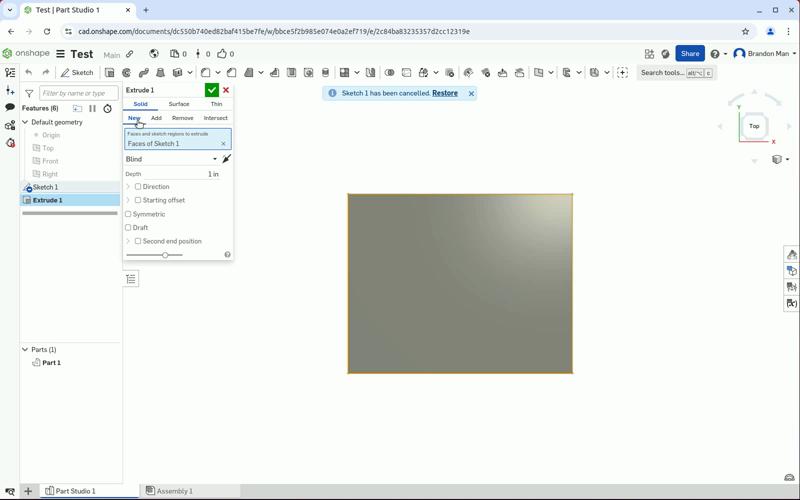
click(137, 120)
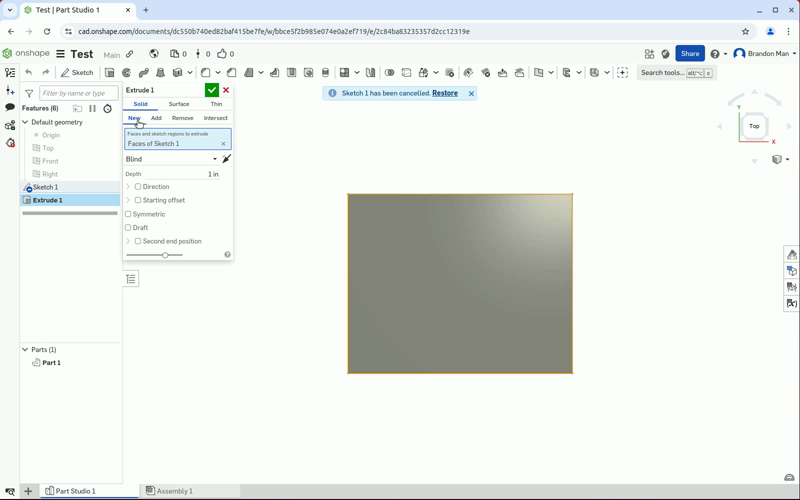
key(tab, 4)
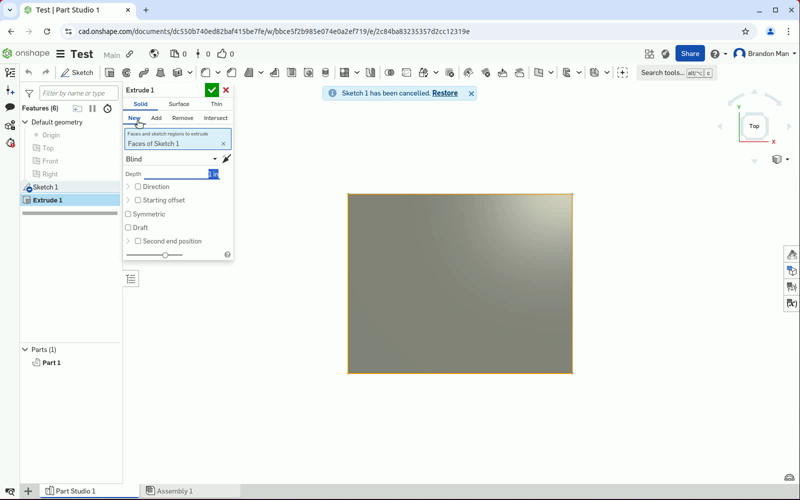
text(18.535)
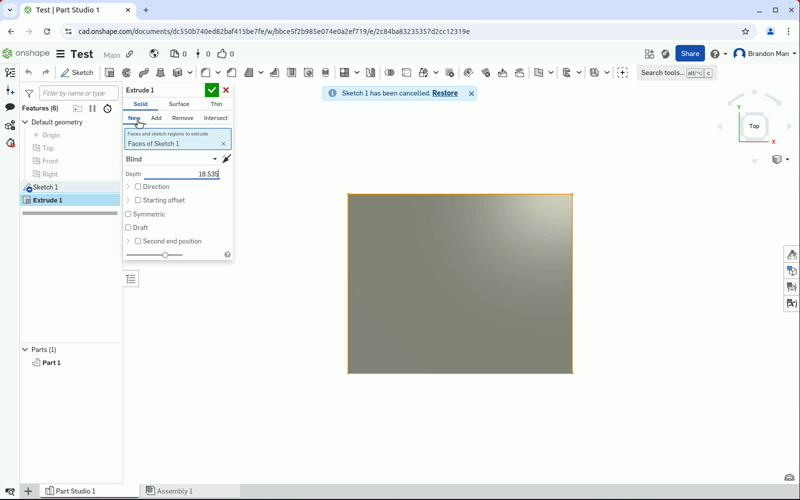
key(enter)
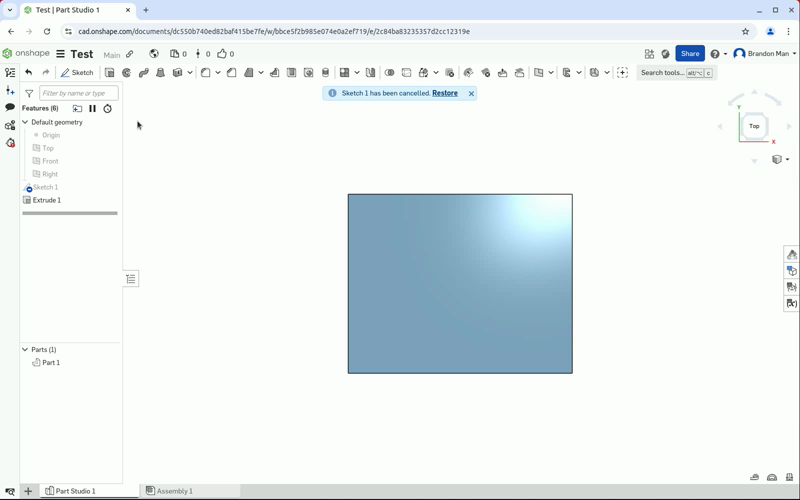
key(shift+h)
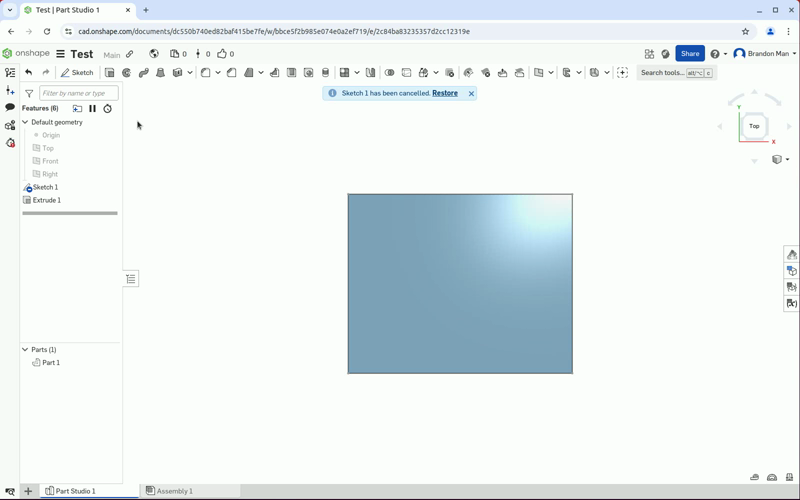
key(shift+h)
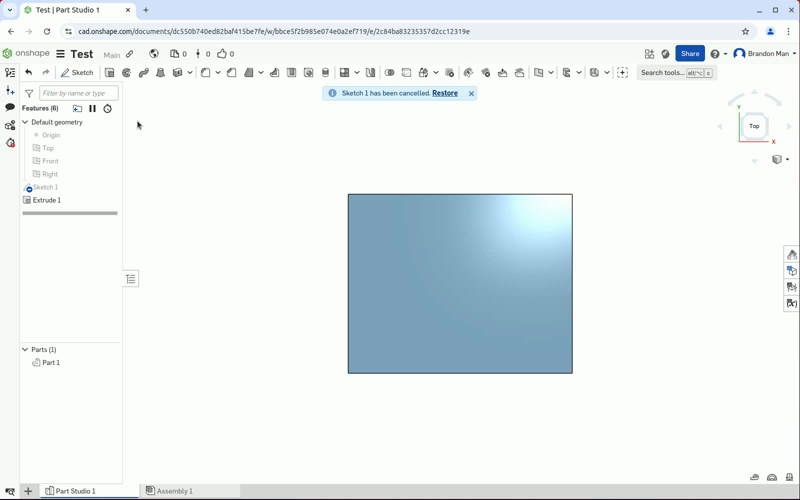
mouse_move(73, 189)
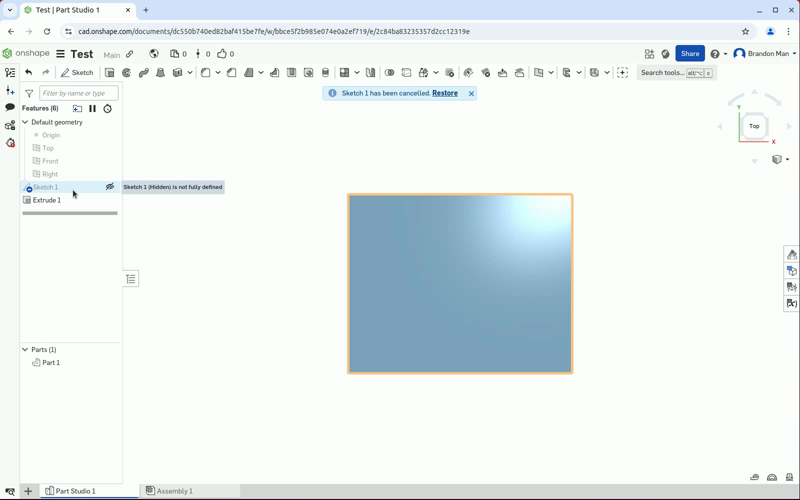
click(73, 189)
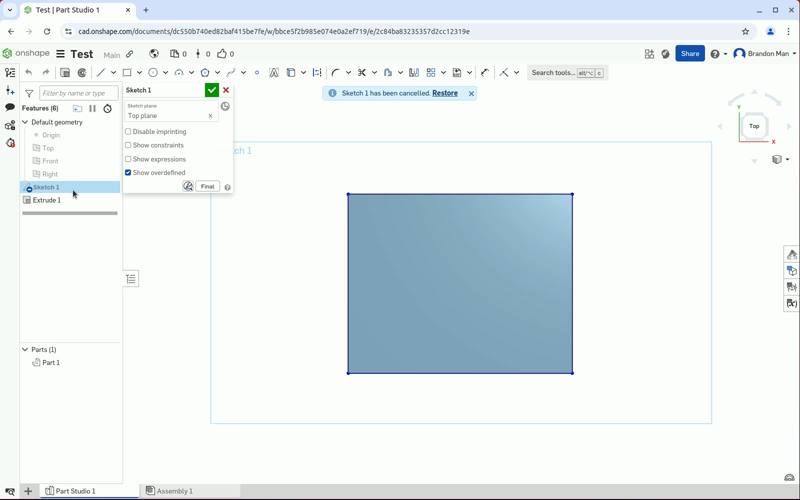
mouse_move(229, 92)
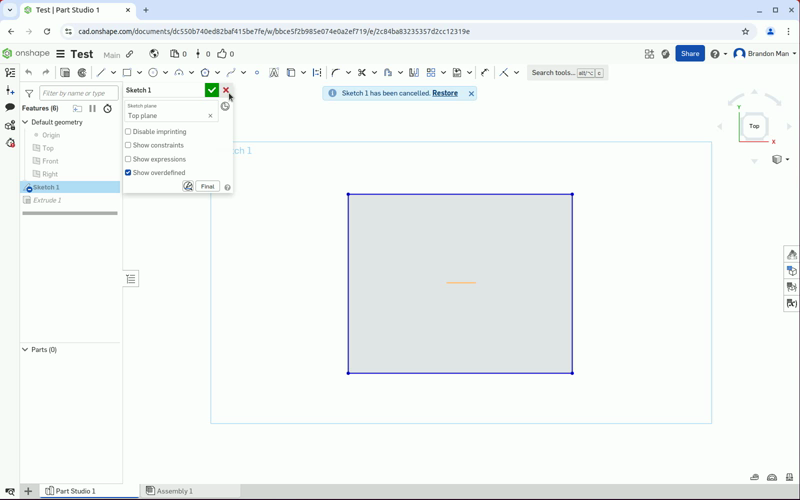
click(229, 92)
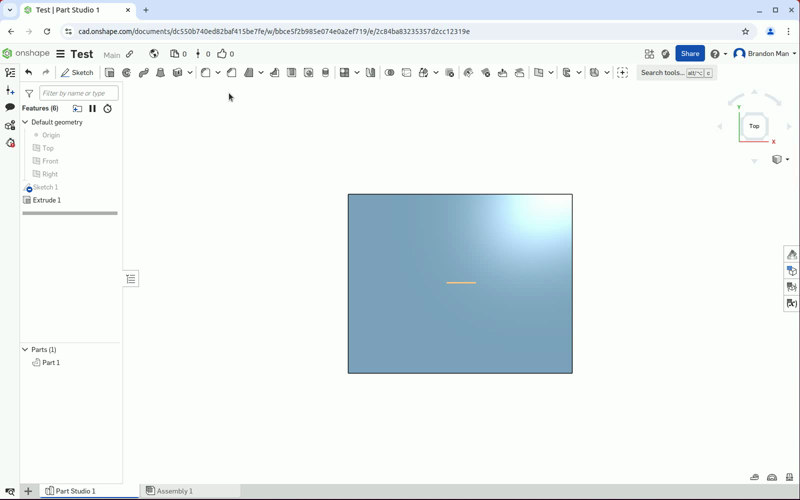
mouse_move(541, 75)
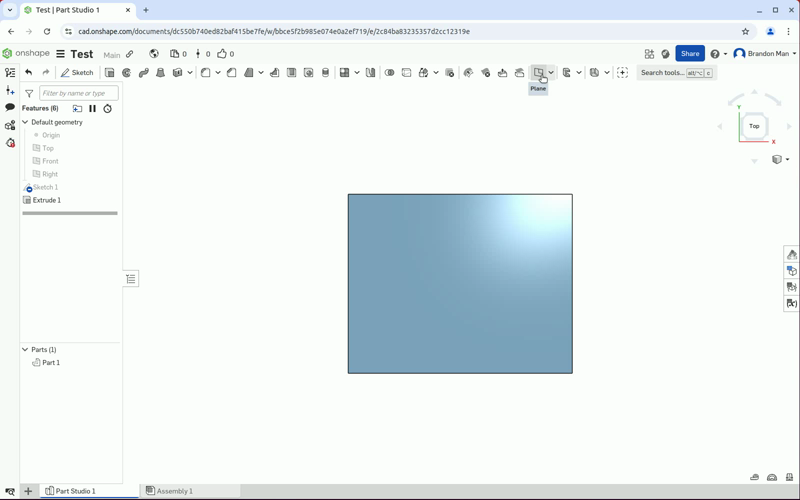
click(541, 75)
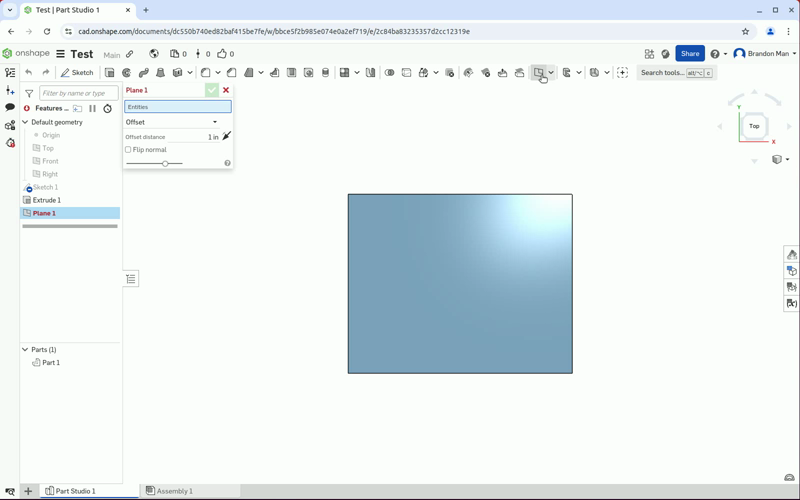
mouse_move(73, 150)
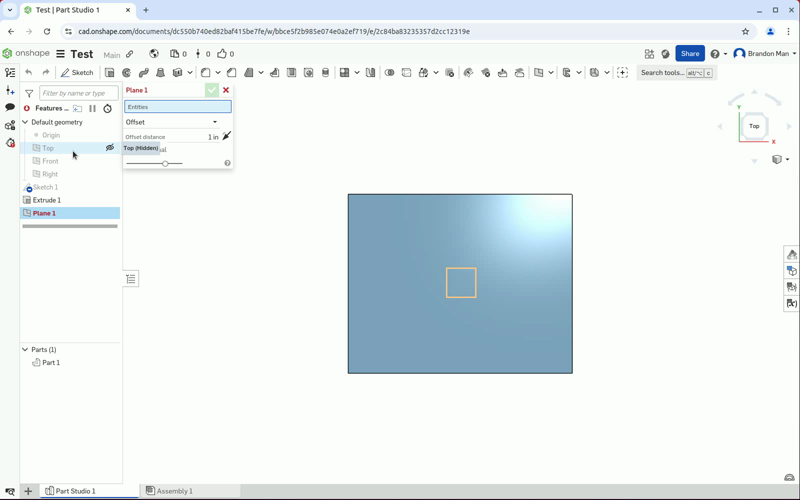
click(73, 150)
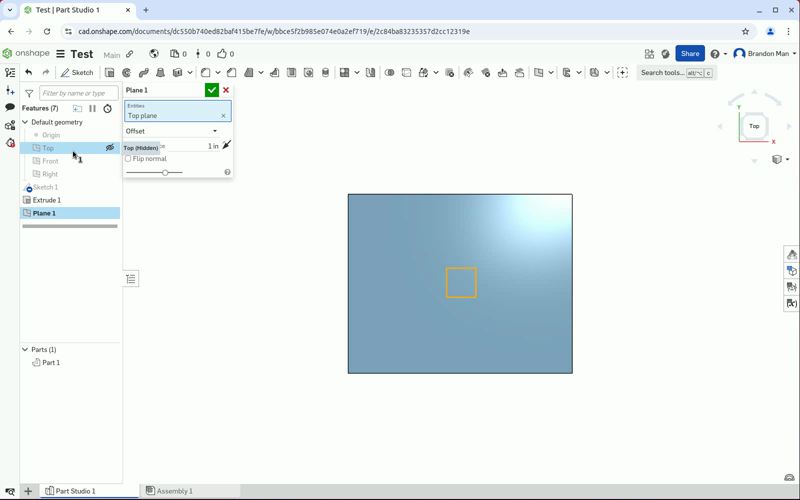
key(tab, 2)
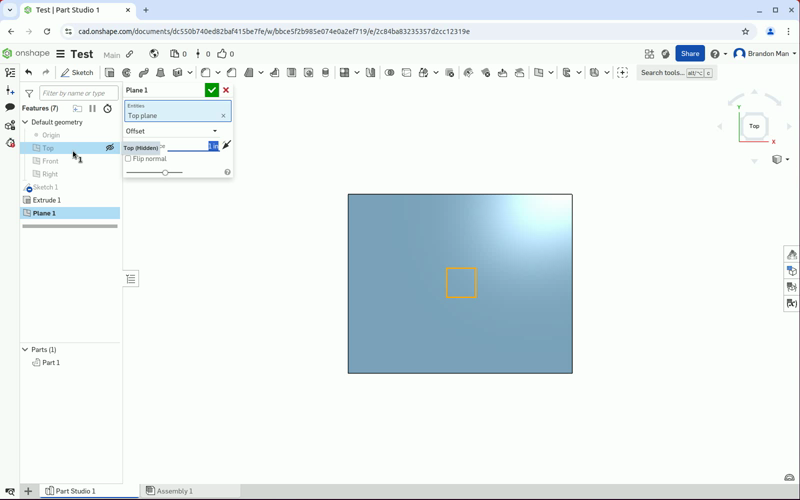
text(18.548)
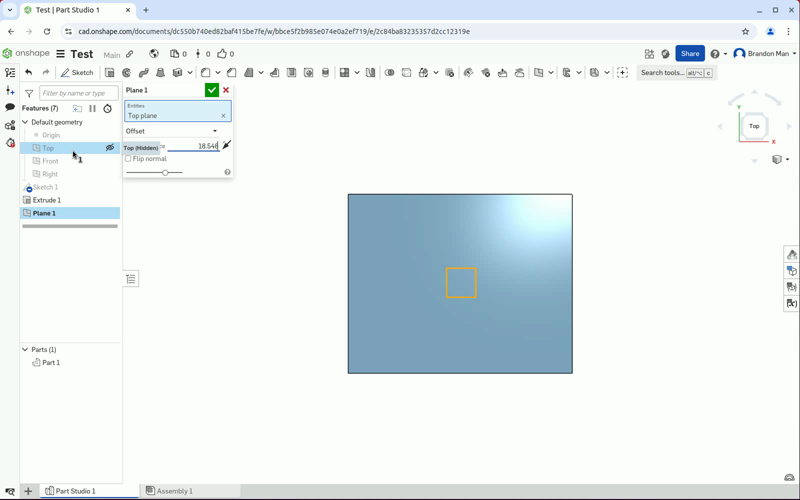
key(enter, 2)
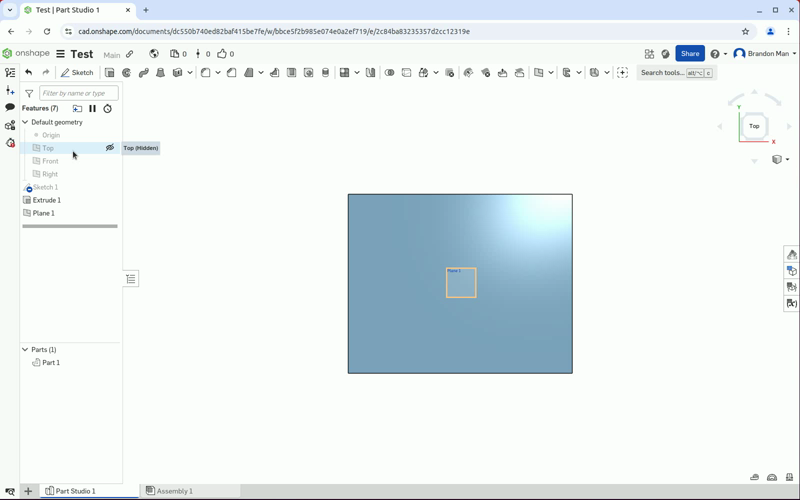
key(shift+s)
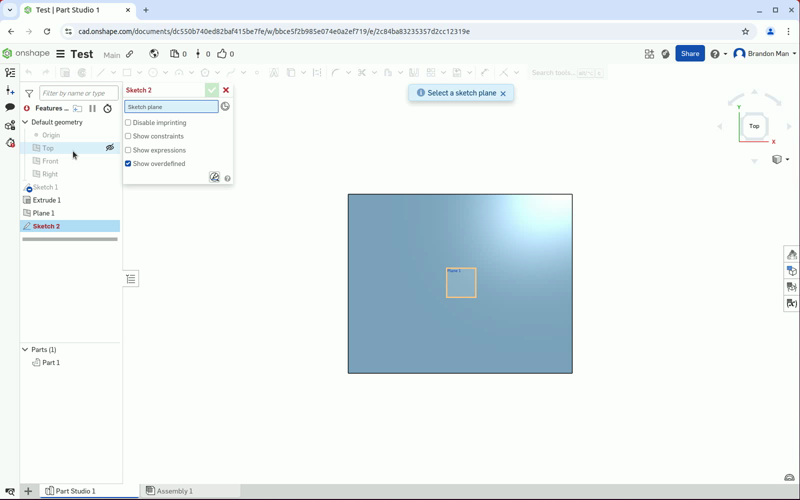
mouse_move(73, 215)
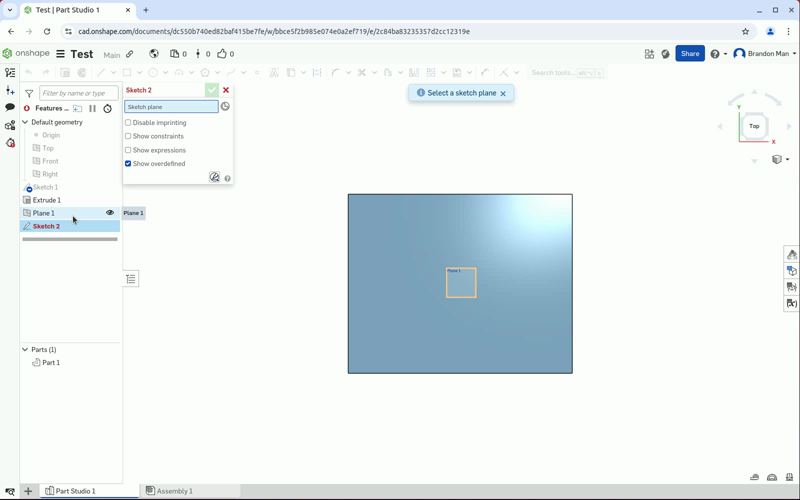
click(73, 215)
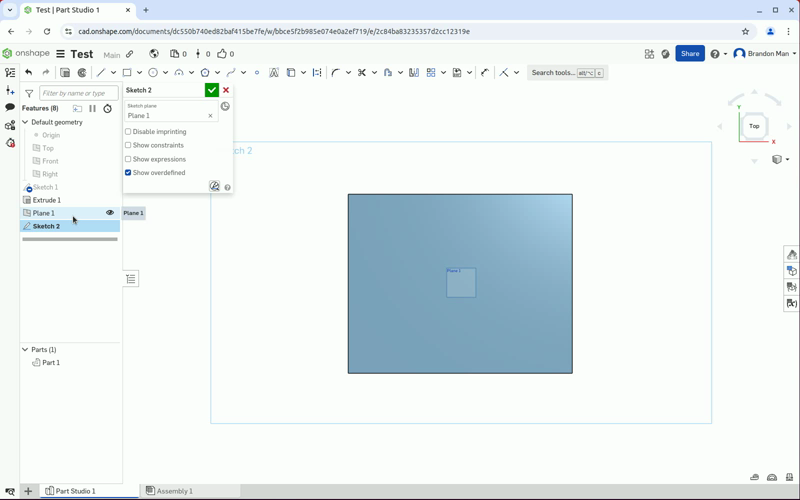
mouse_move(73, 352)
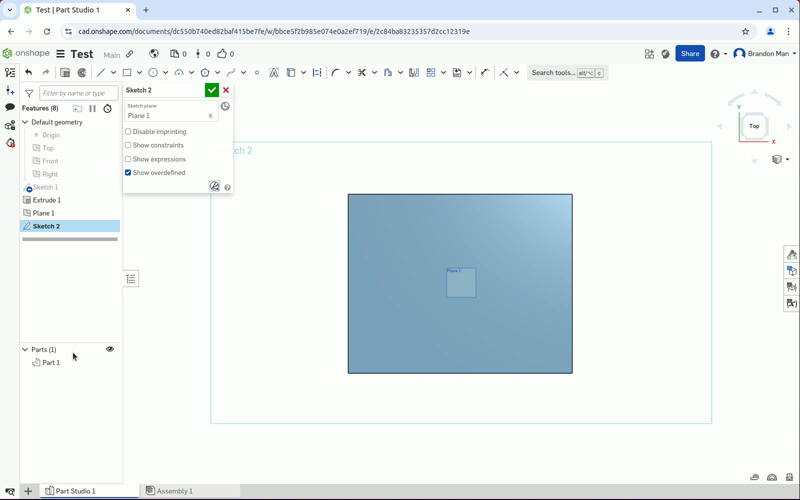
key(y)
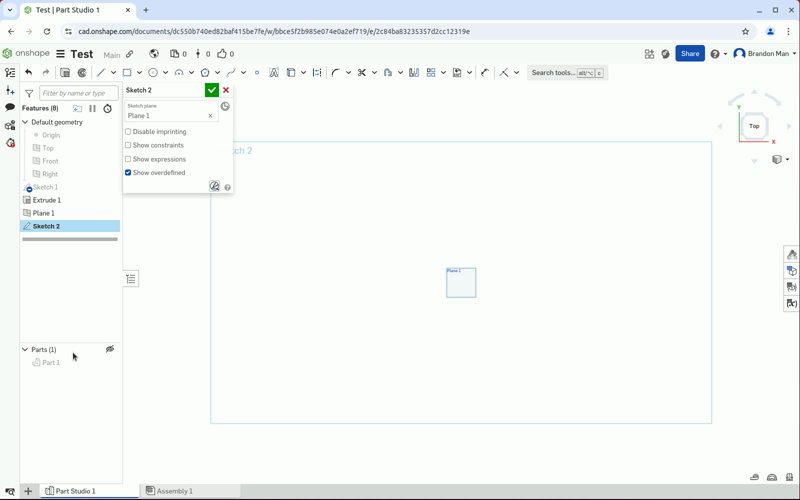
key(l)
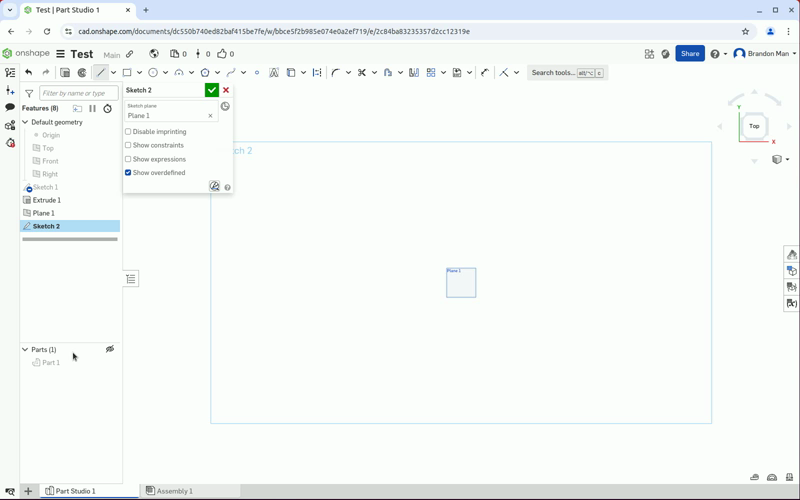
key_down(shift)
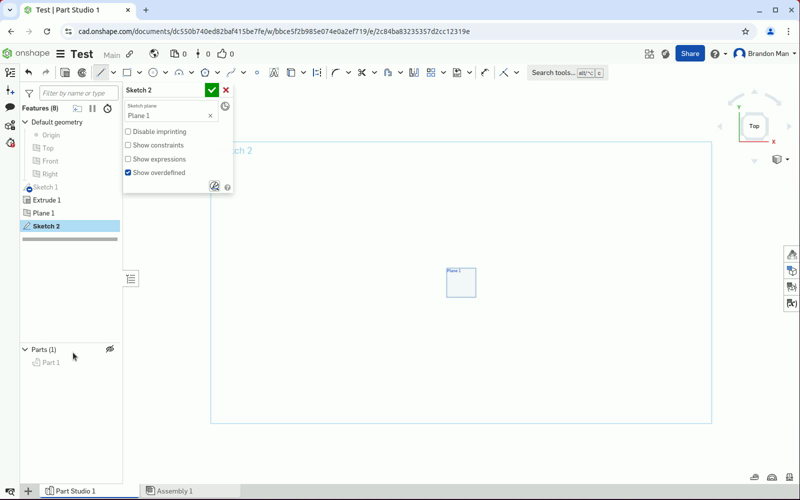
mouse_move(352, 368)
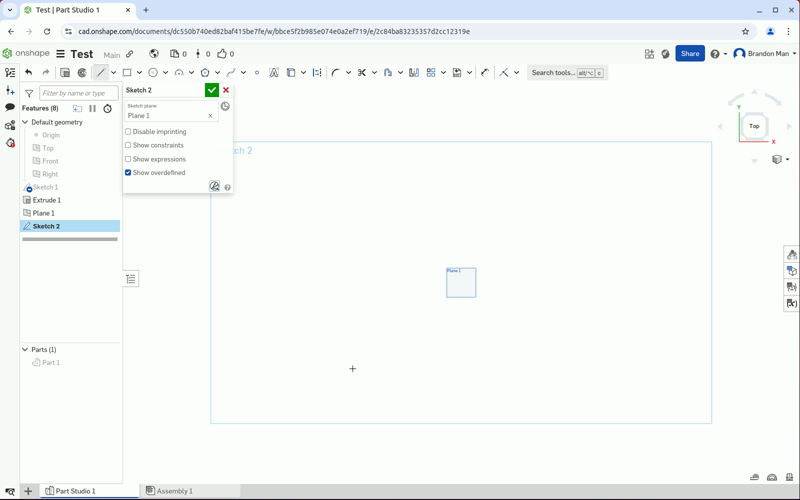
click(352, 368)
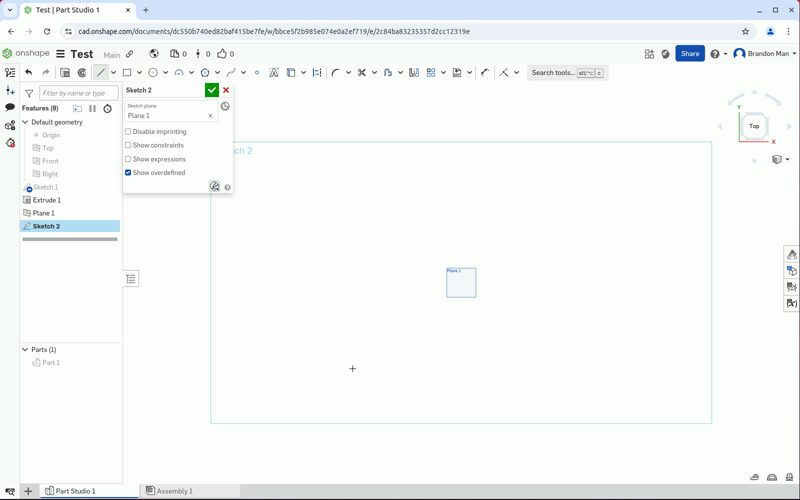
key_up(shift)
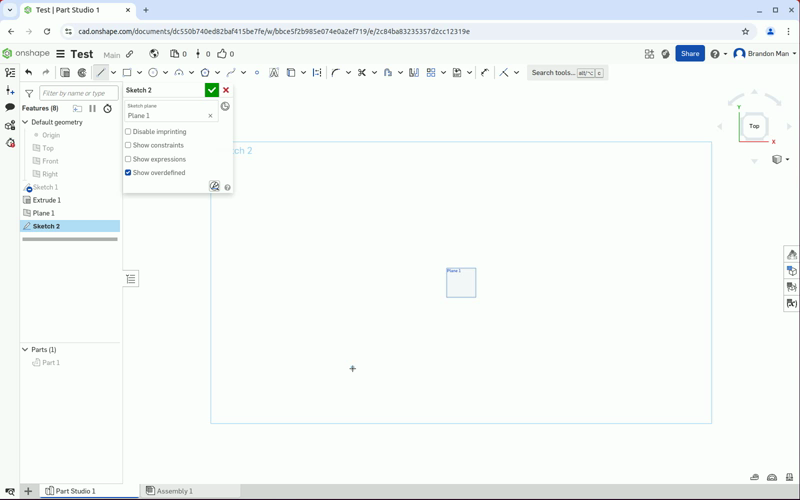
key_down(shift)
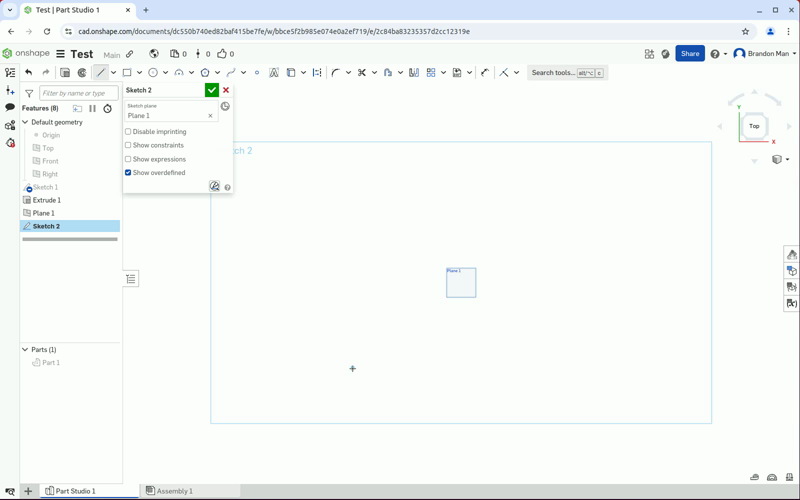
mouse_move(567, 368)
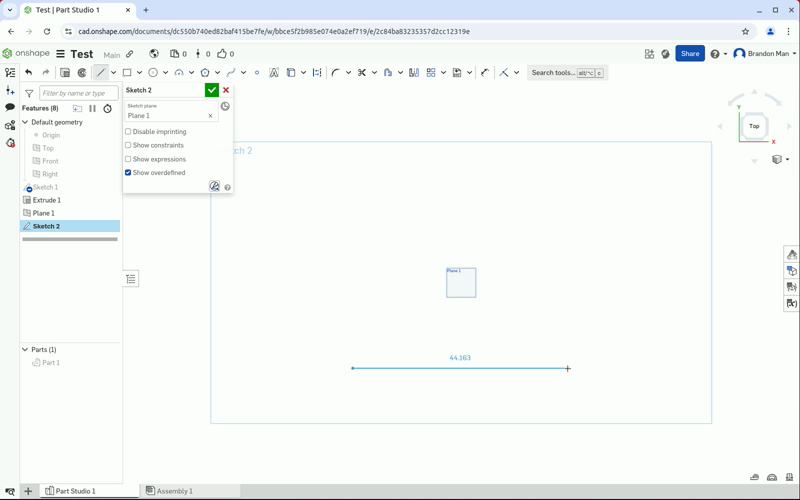
click(567, 368)
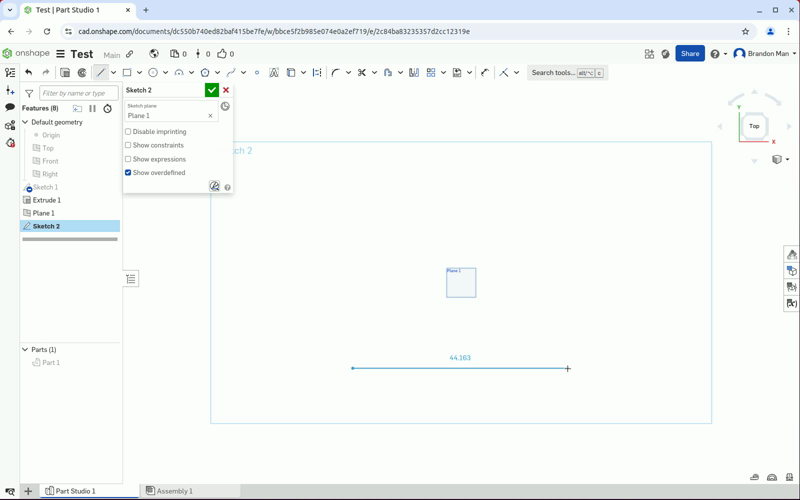
key_up(shift)
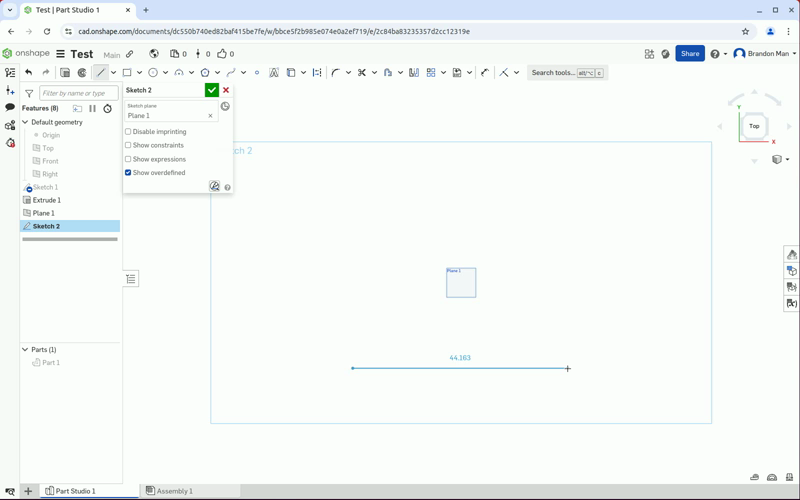
key_down(shift)
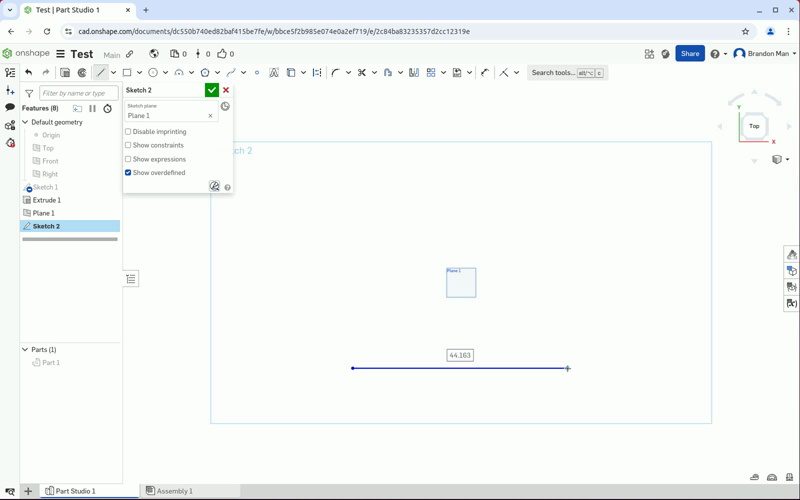
mouse_move(567, 198)
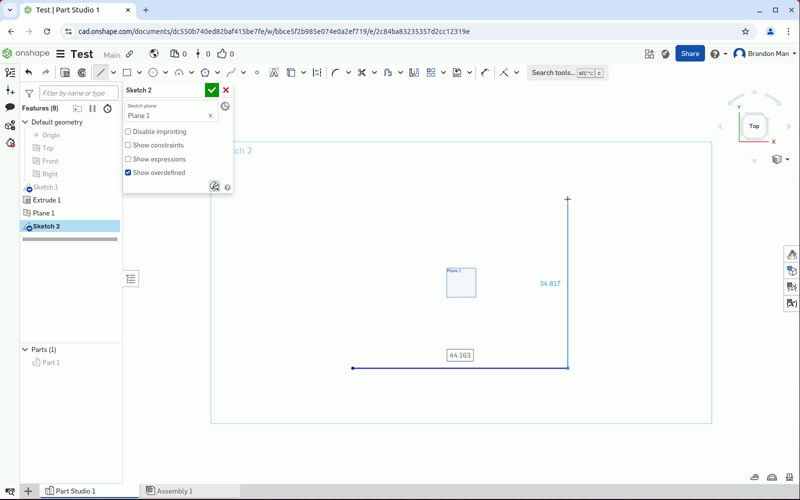
click(567, 198)
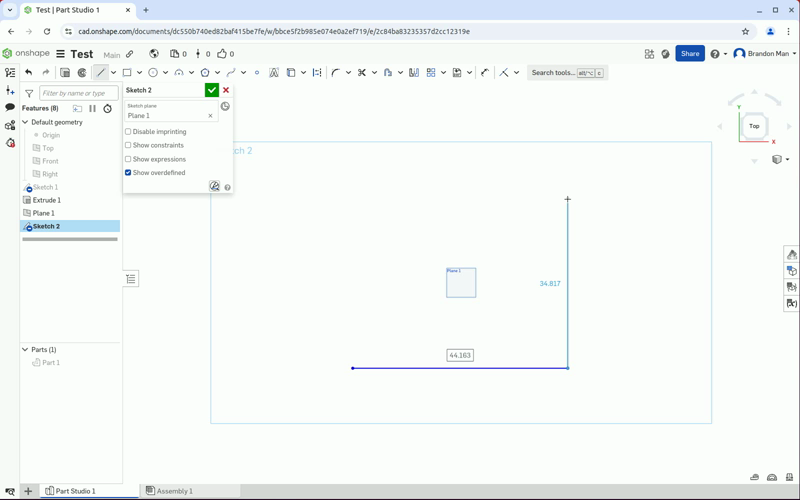
key_up(shift)
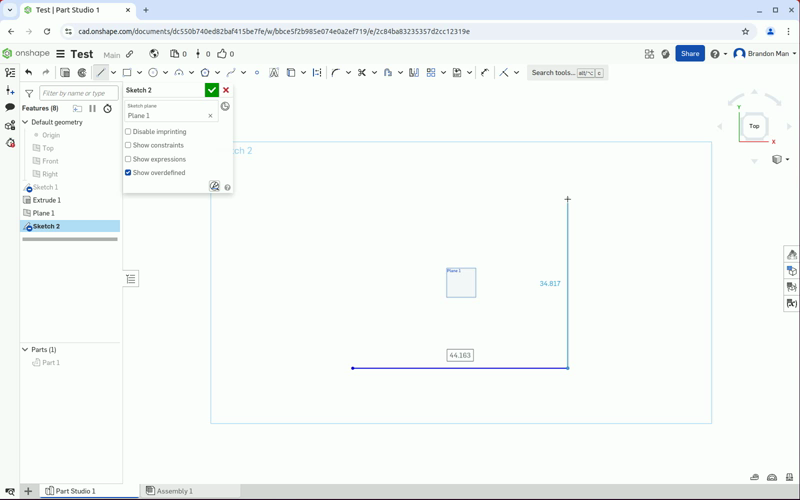
key_down(shift)
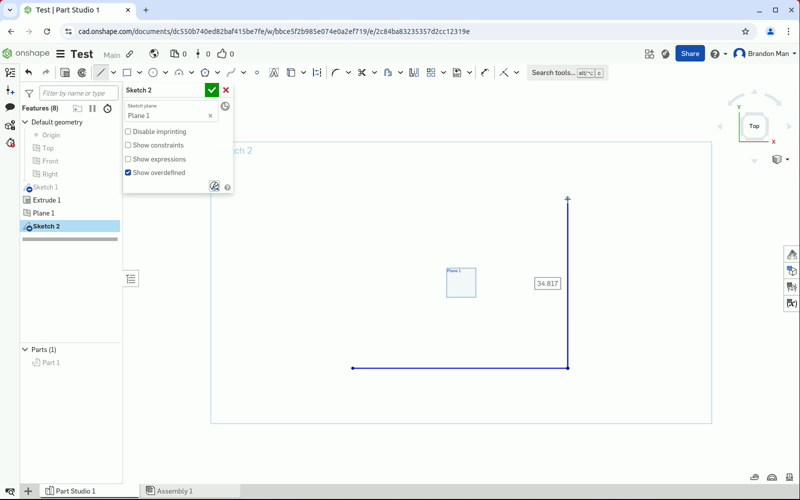
mouse_move(352, 198)
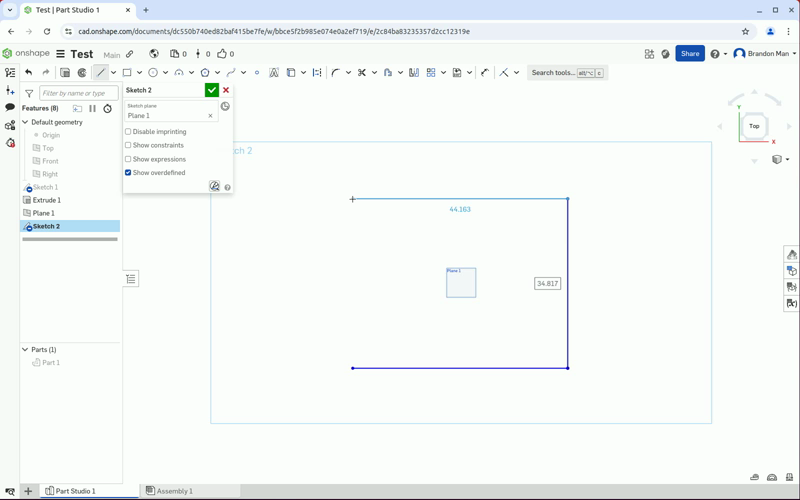
click(352, 198)
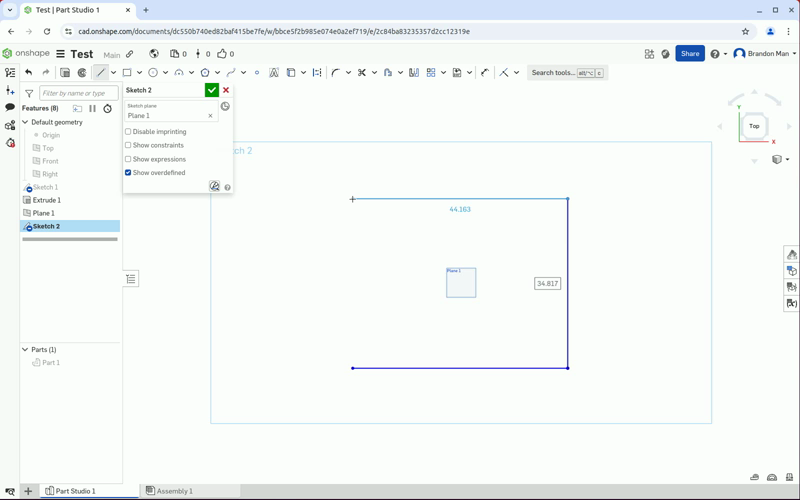
key_up(shift)
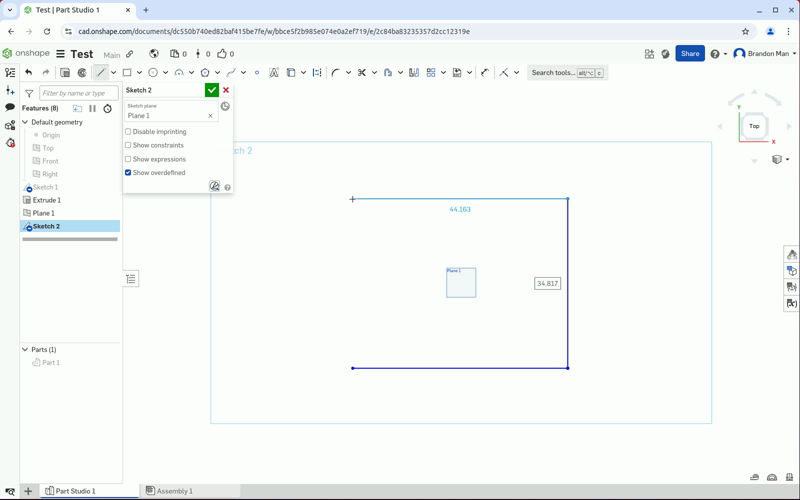
key_down(shift)
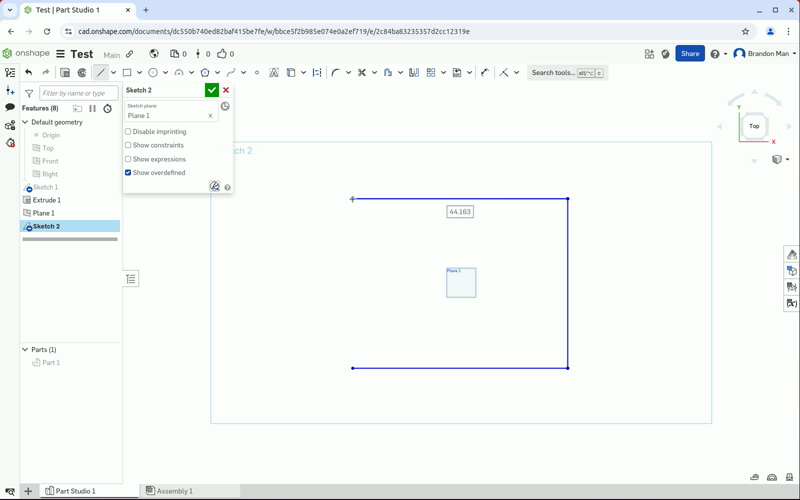
mouse_move(352, 368)
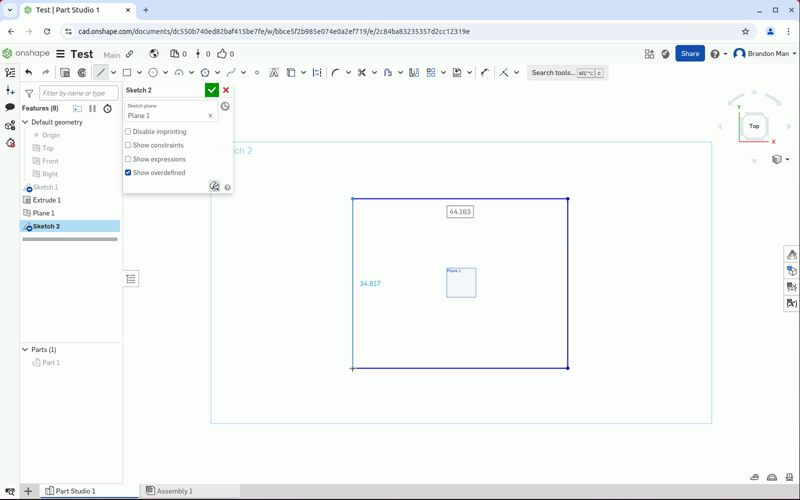
key_up(shift)
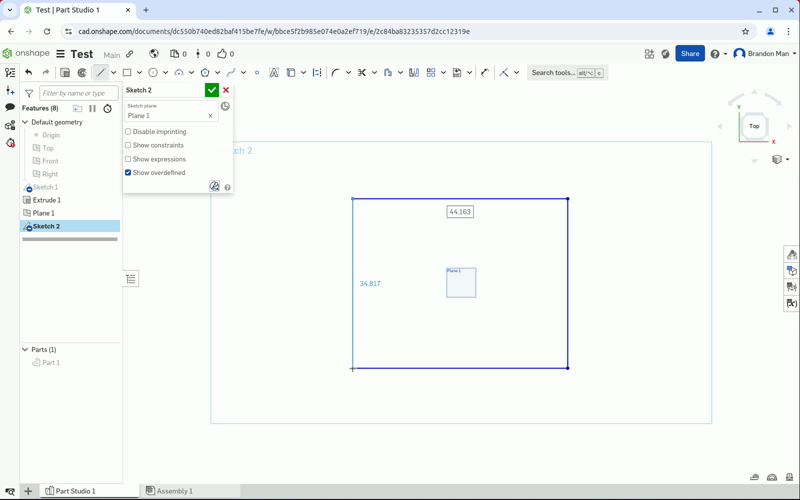
click(352, 368)
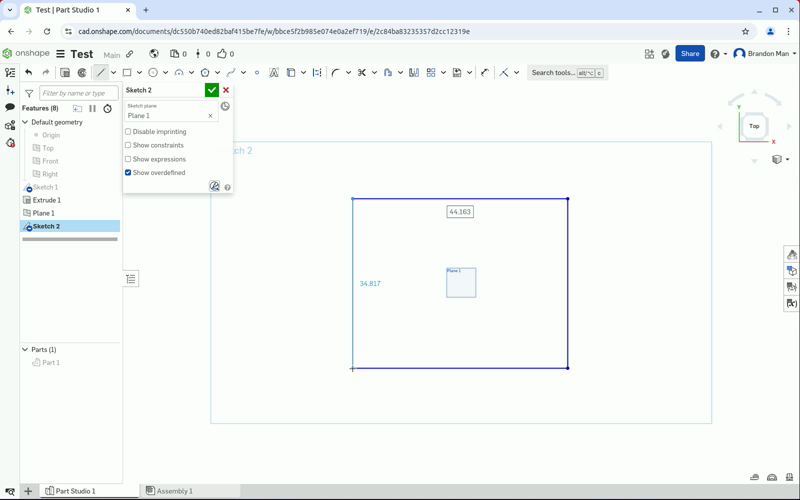
key(esc)
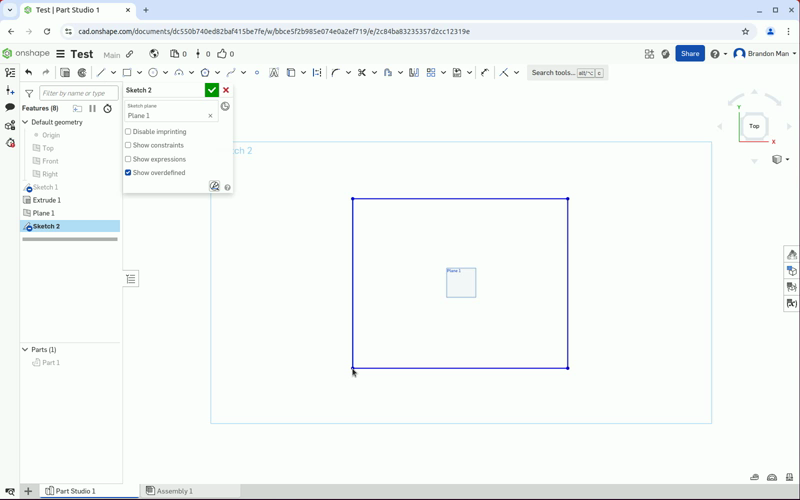
mouse_move(435, 303)
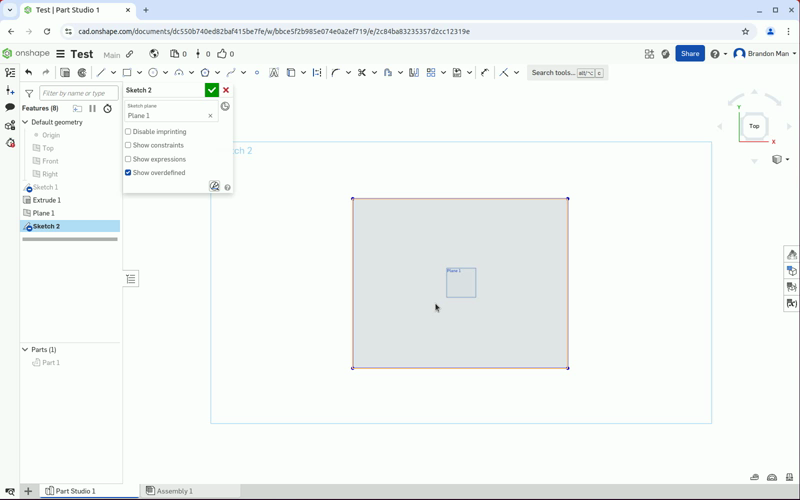
click(435, 303)
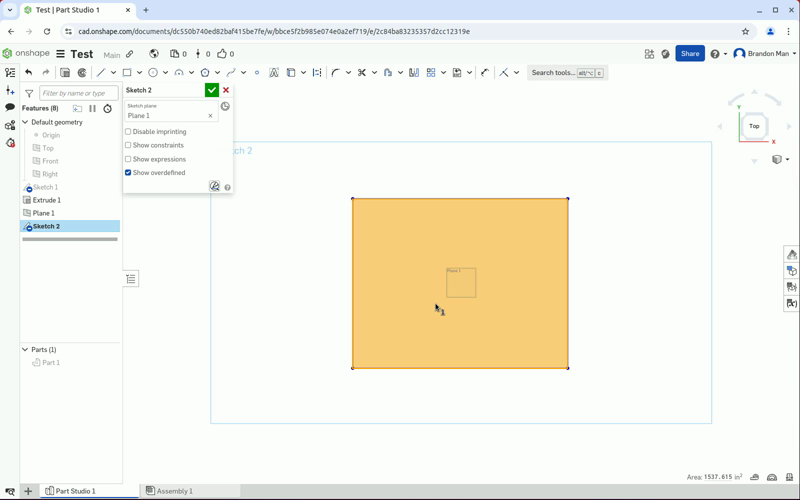
mouse_move(73, 352)
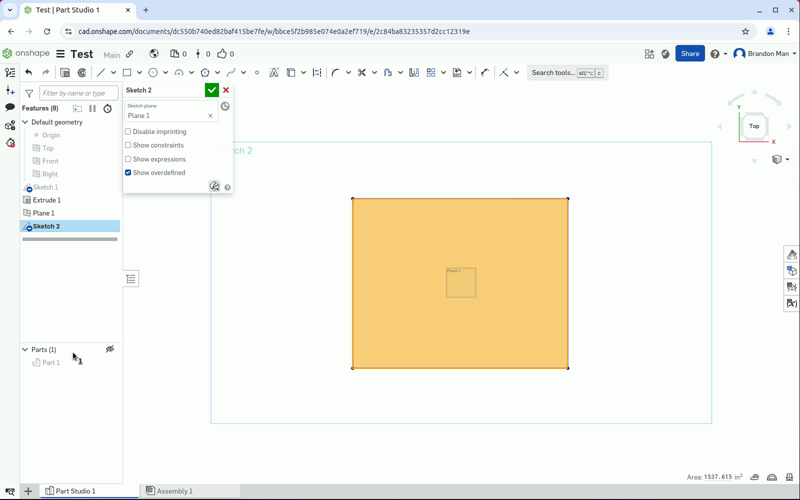
key(shift+y)
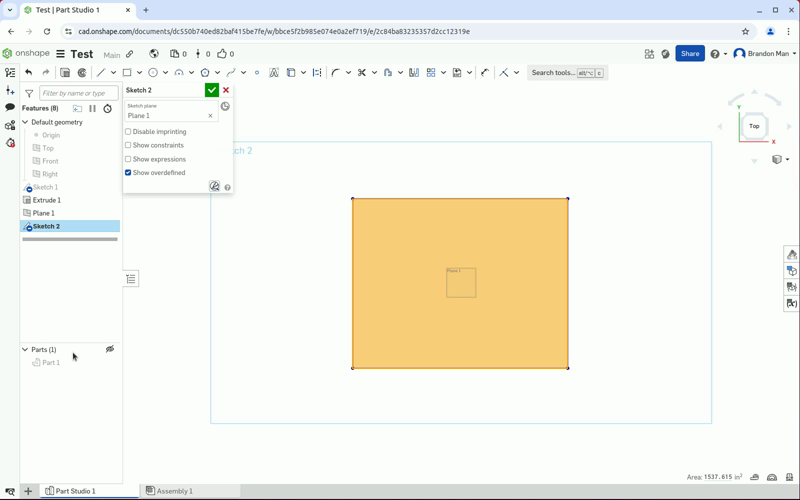
key(shift+e)
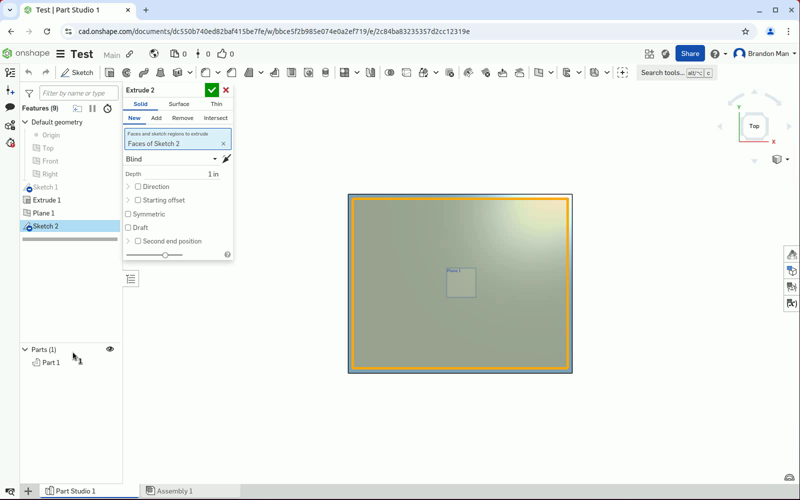
mouse_move(143, 106)
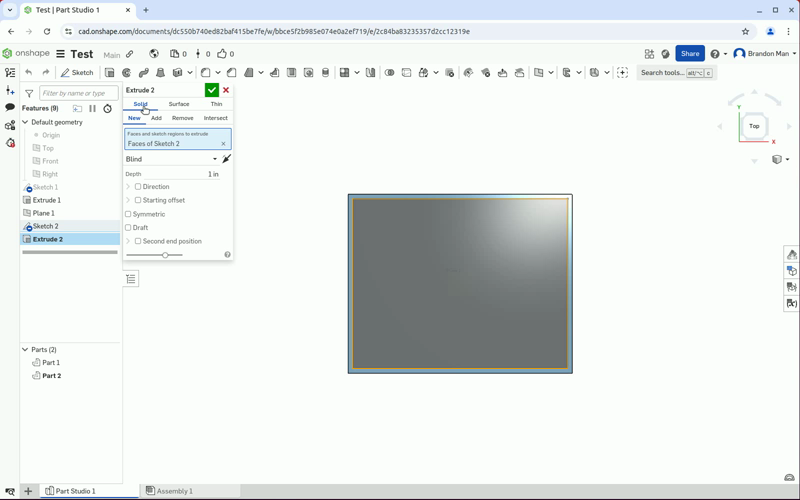
click(143, 106)
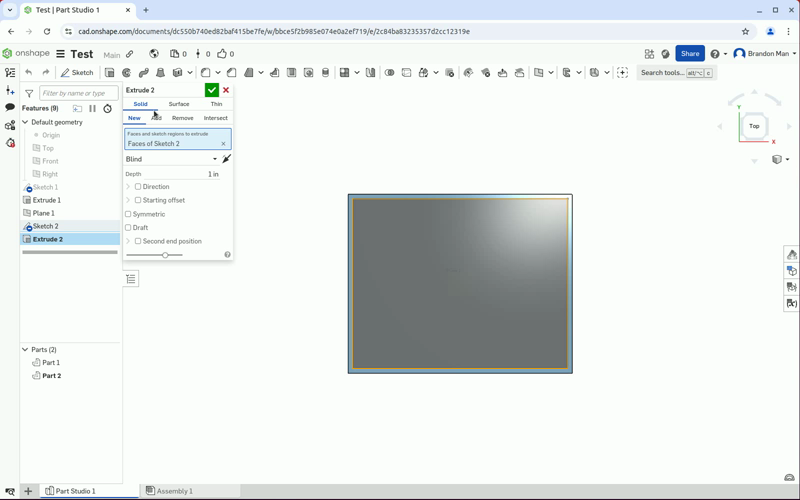
mouse_move(186, 120)
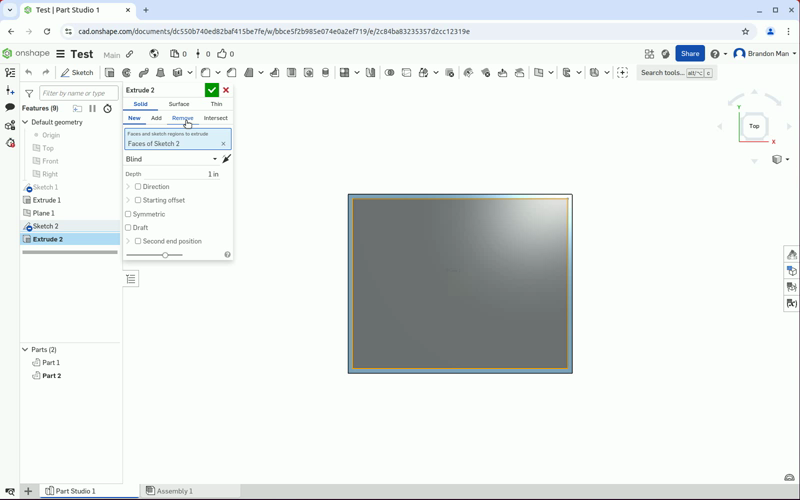
click(186, 120)
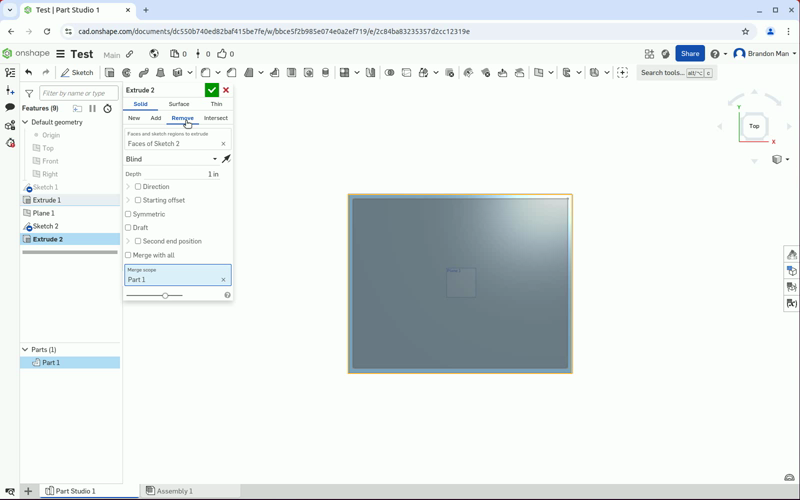
key(tab, 4)
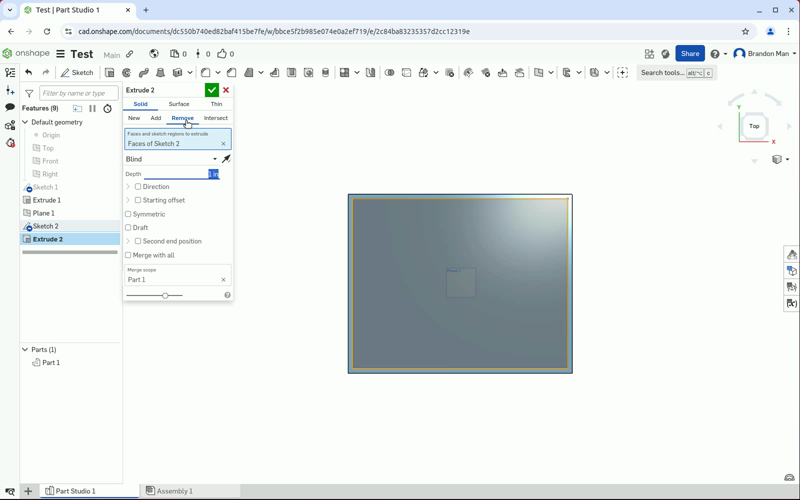
text(13.961)
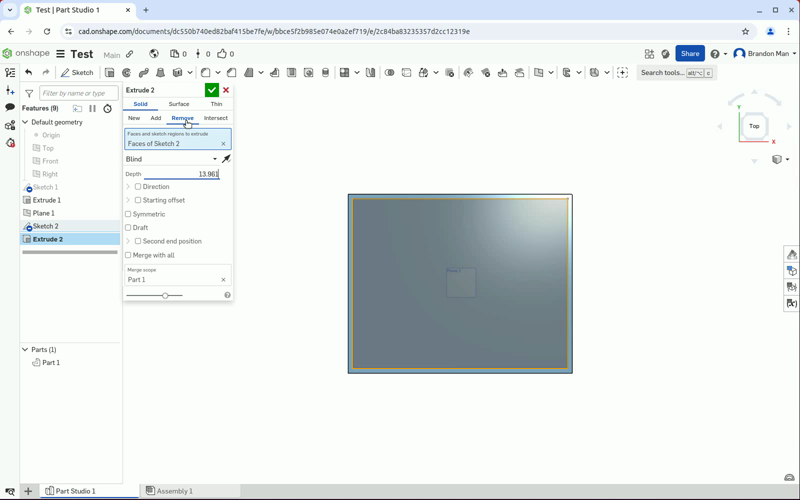
key(tab, 6)
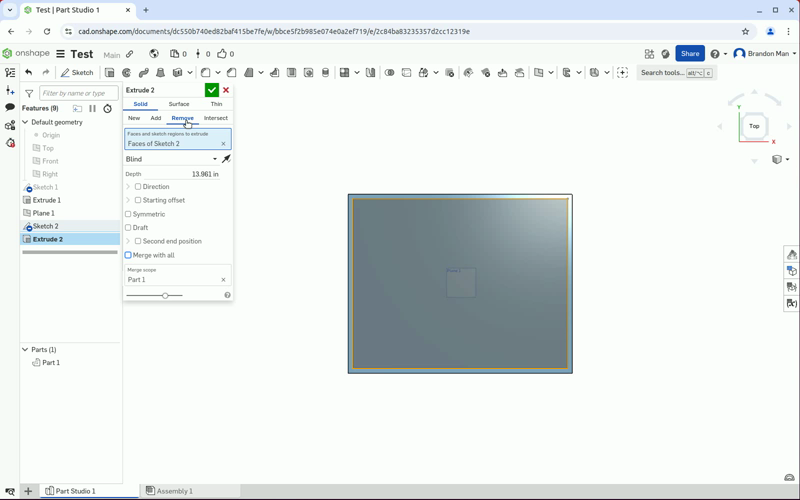
key(space)
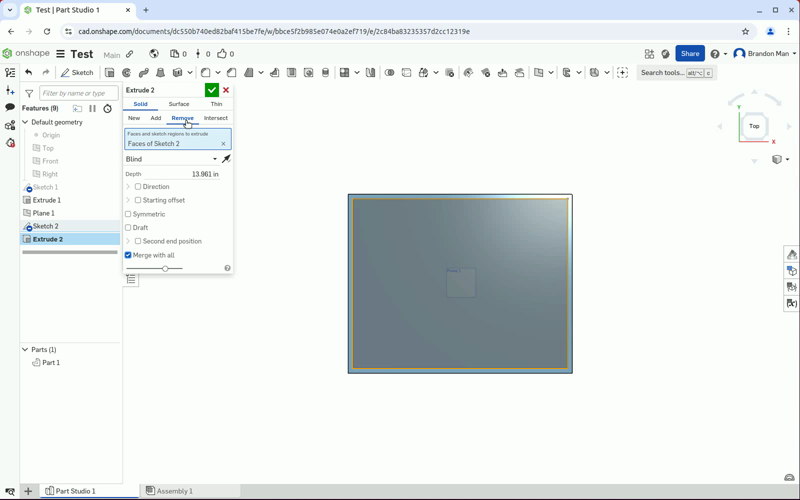
key(enter)
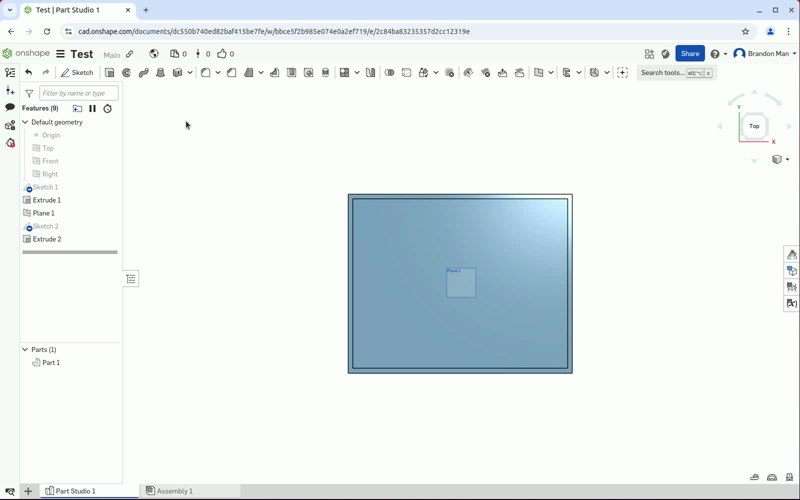
key(shift+h)
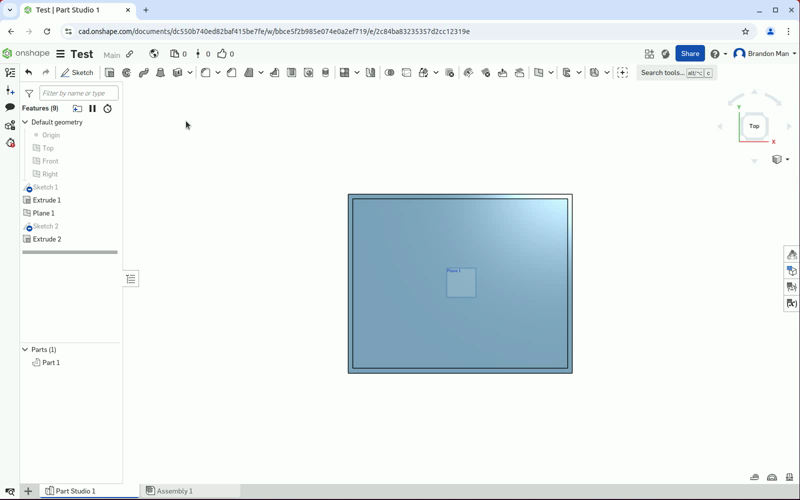
key(shift+h)
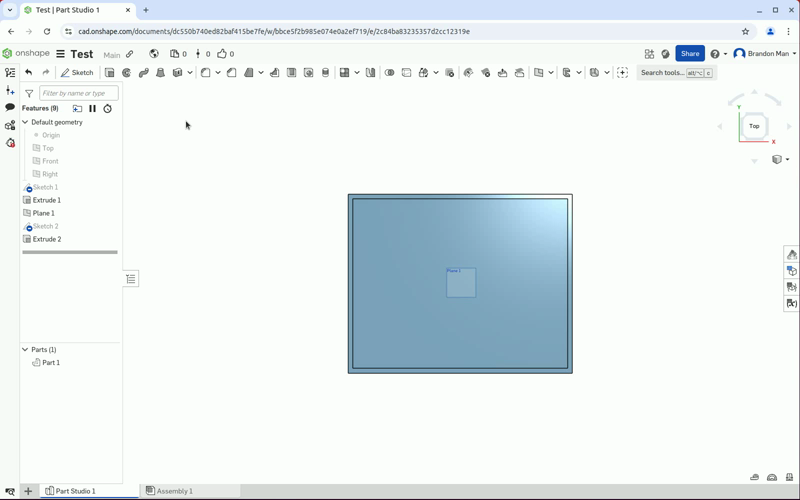
mouse_move(73, 189)
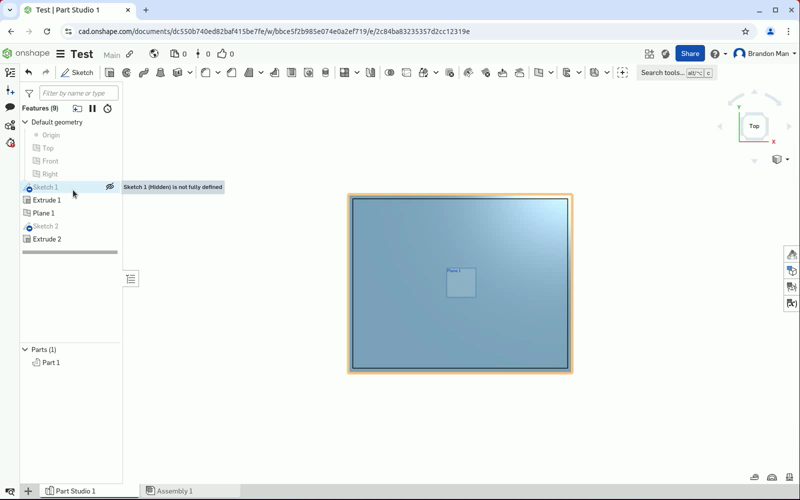
click(73, 189)
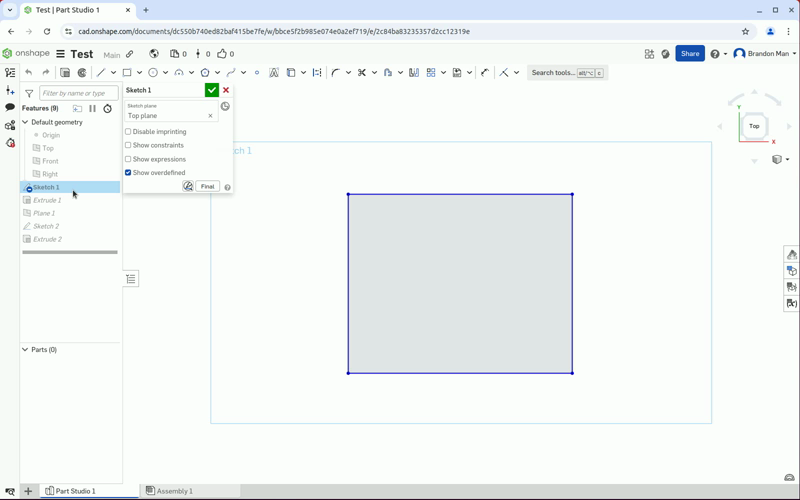
mouse_move(229, 92)
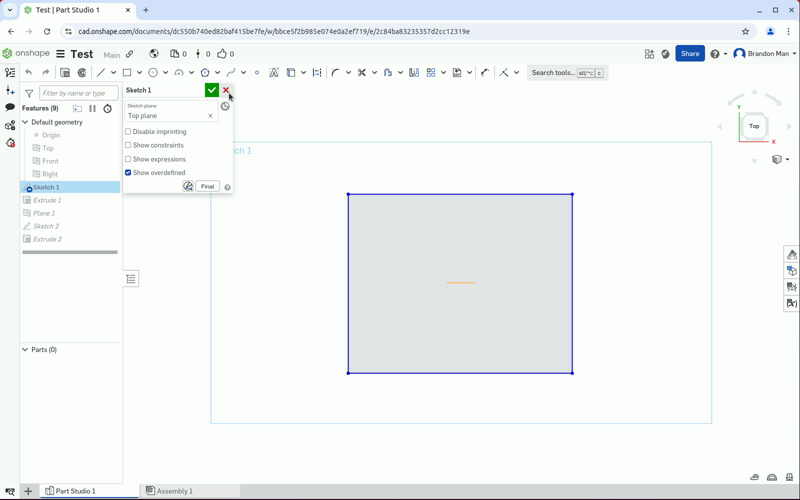
click(229, 92)
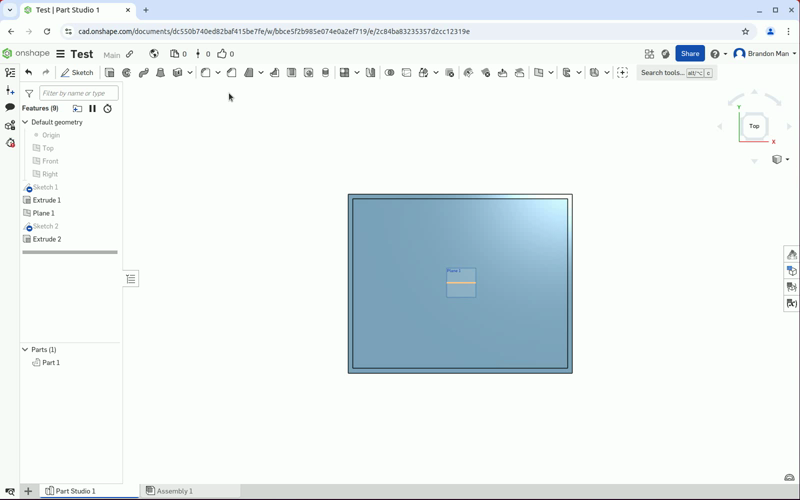
mouse_move(541, 75)
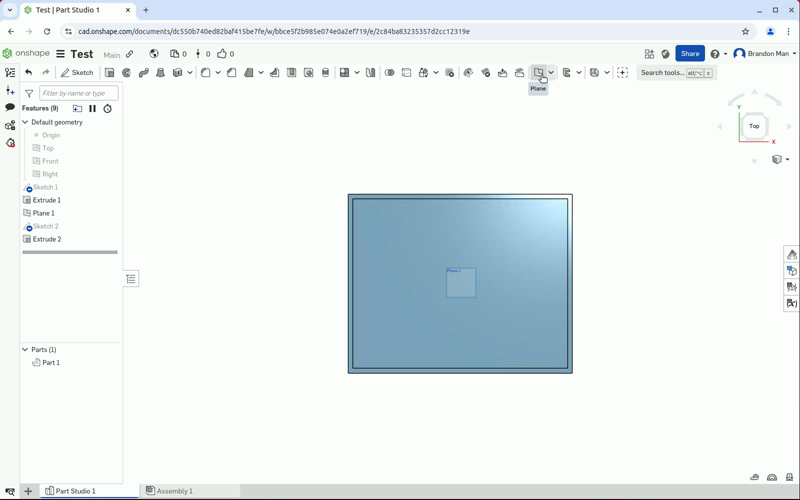
click(541, 75)
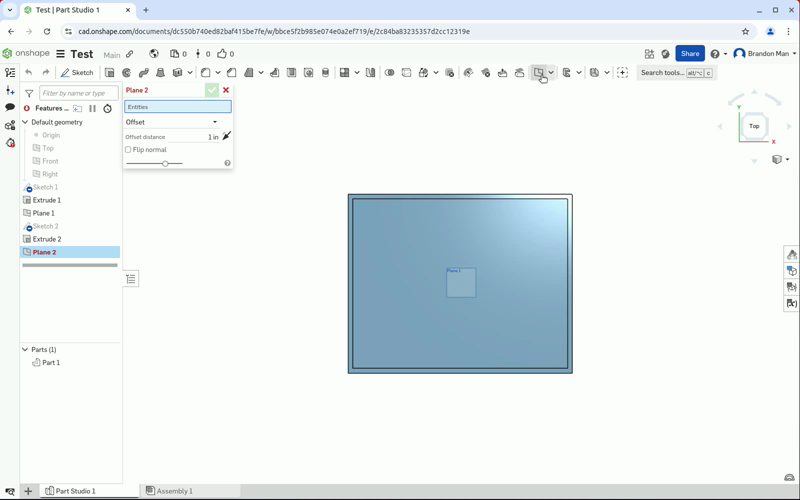
mouse_move(73, 150)
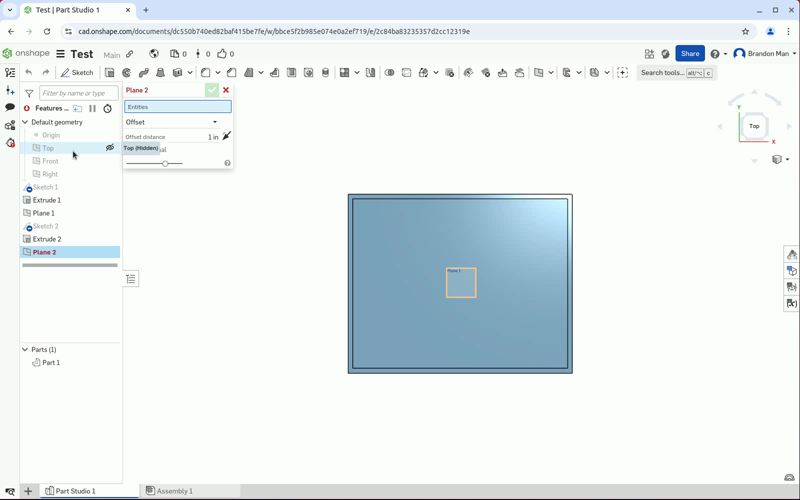
click(73, 150)
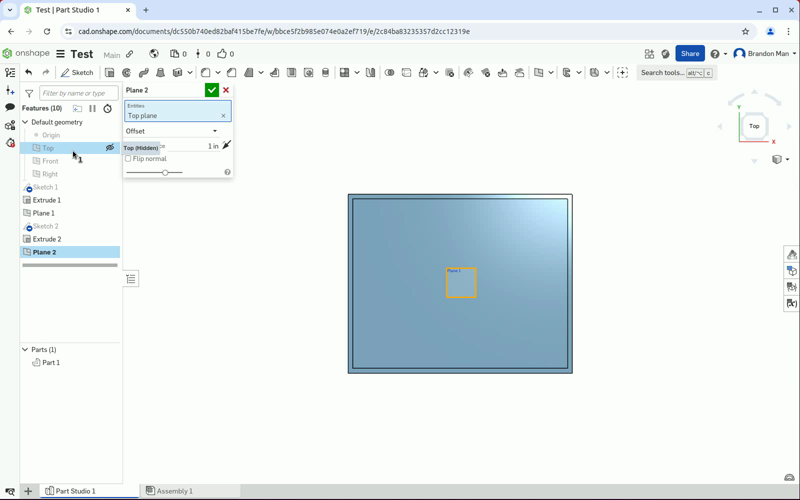
key(tab, 2)
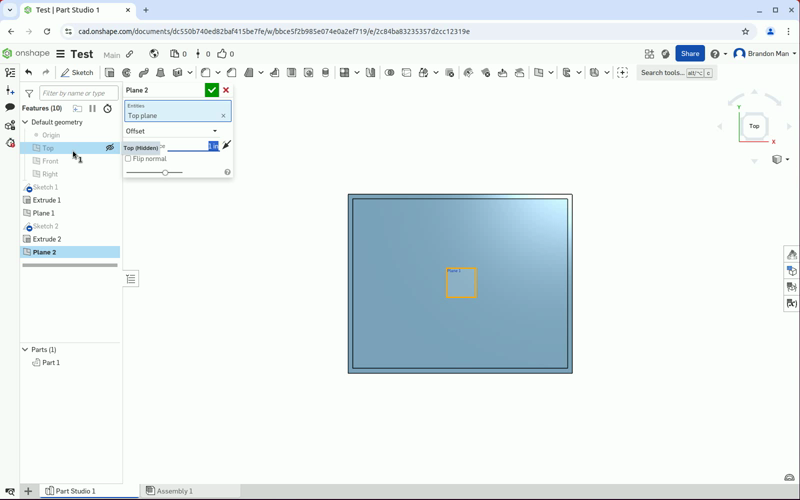
text(4.56)
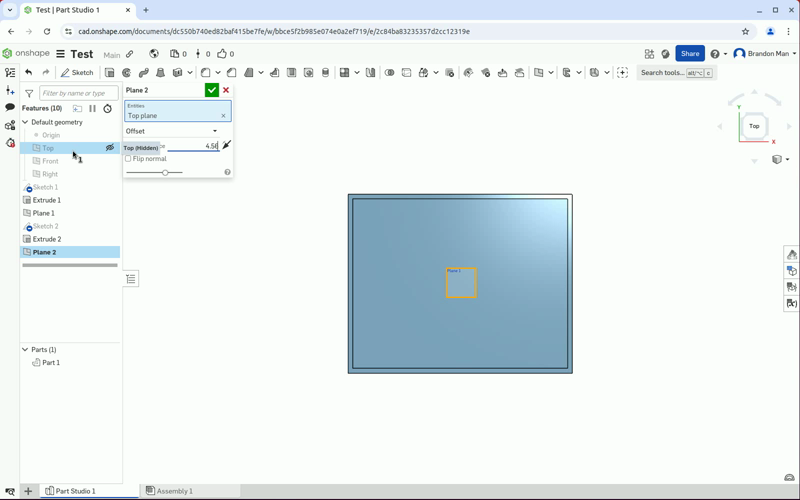
key(enter, 2)
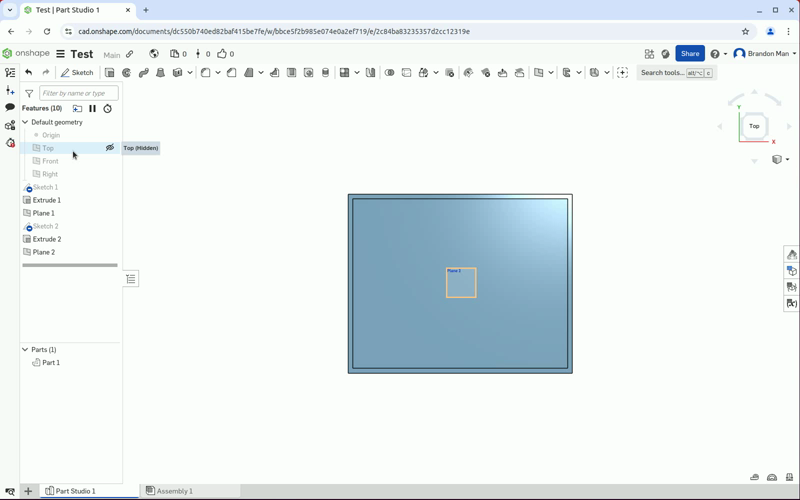
key(shift+s)
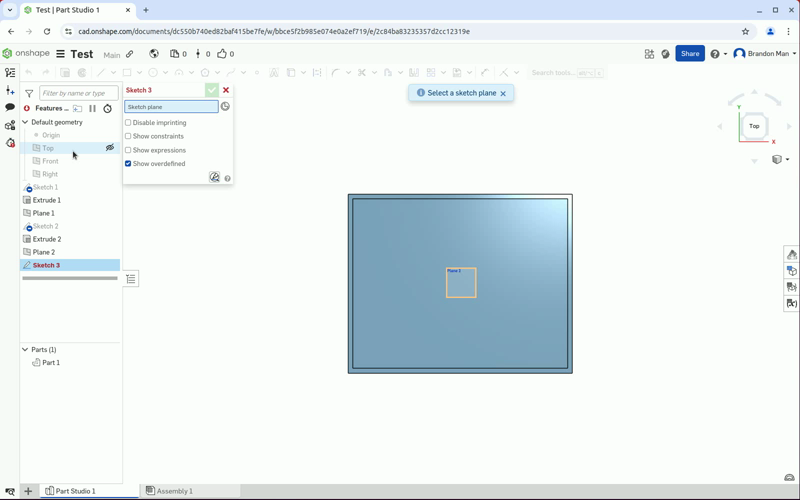
mouse_move(73, 254)
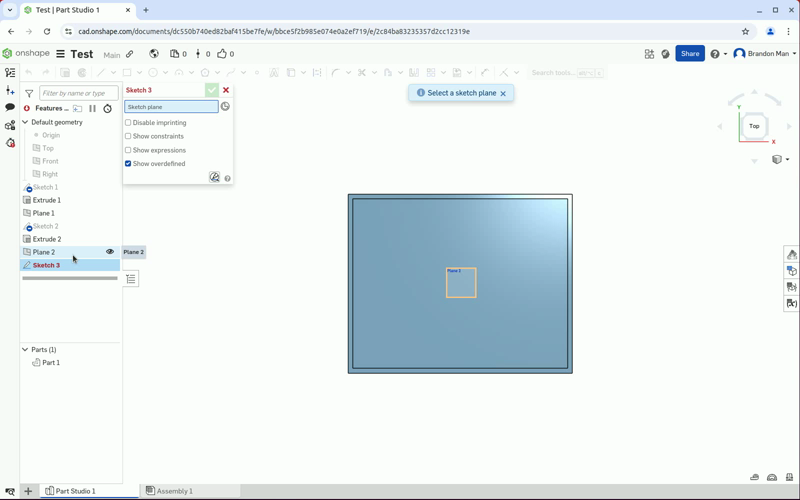
click(73, 254)
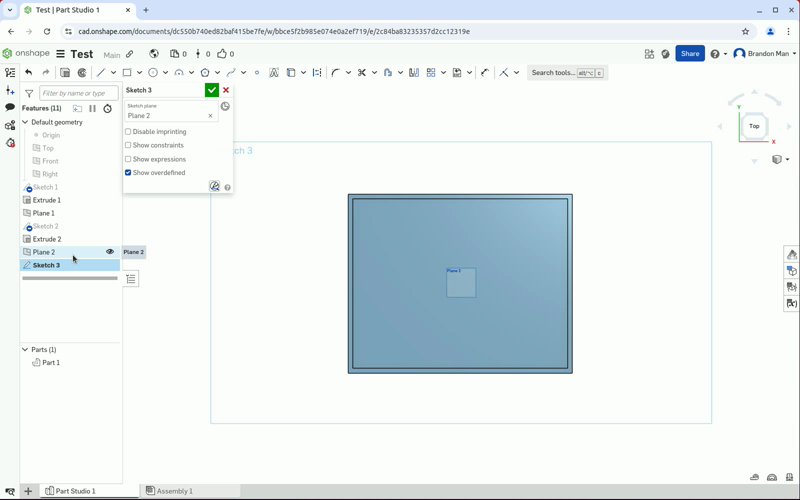
mouse_move(73, 352)
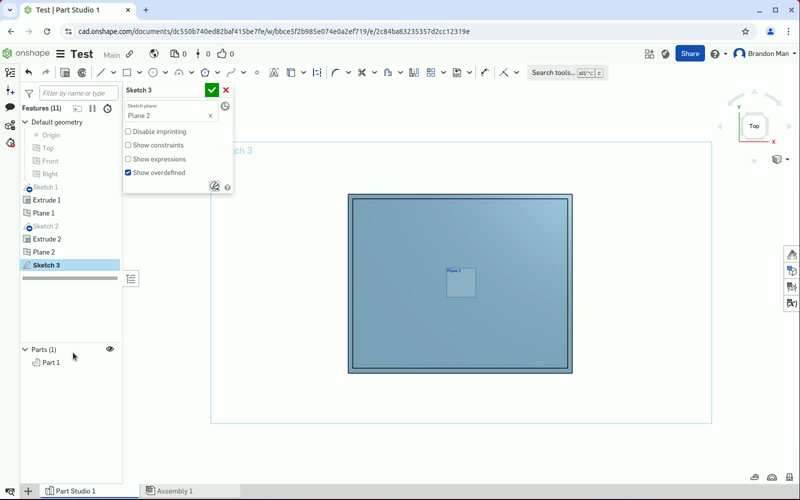
key(y)
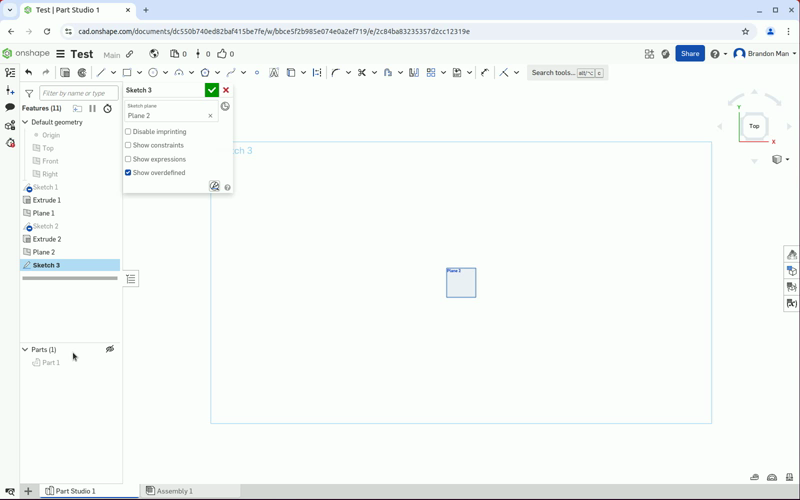
key(l)
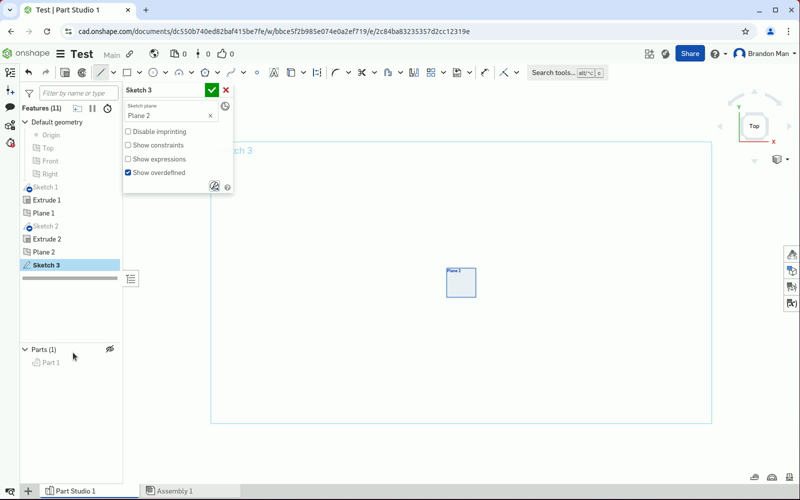
key_down(shift)
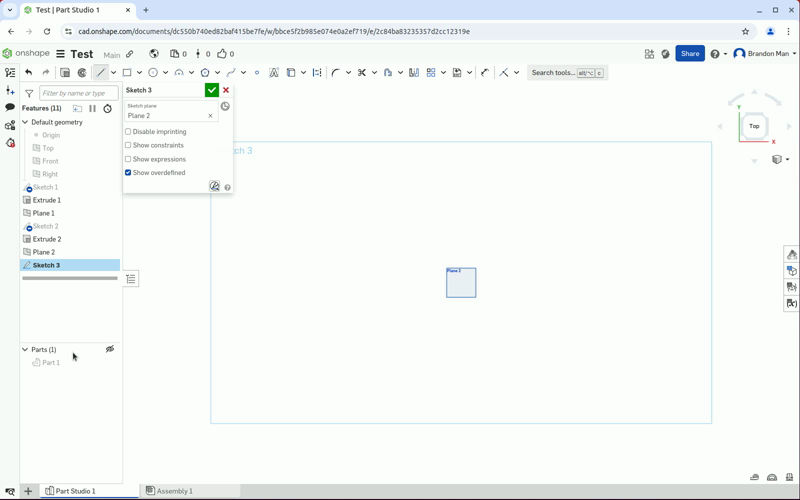
mouse_move(352, 219)
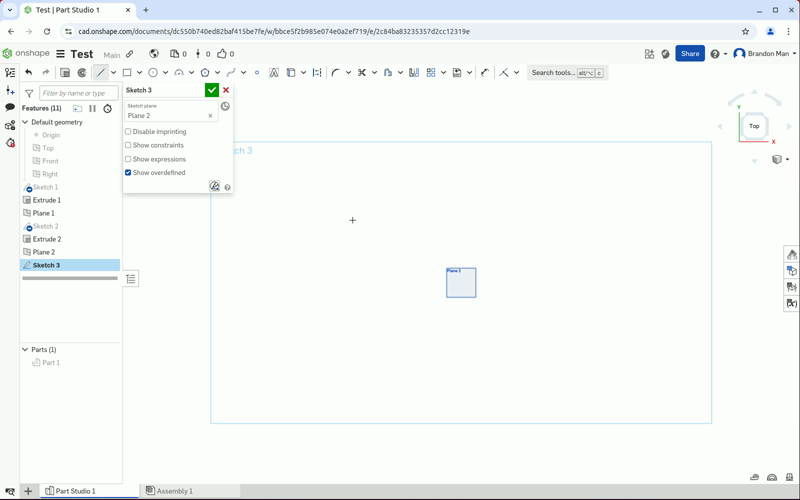
click(352, 219)
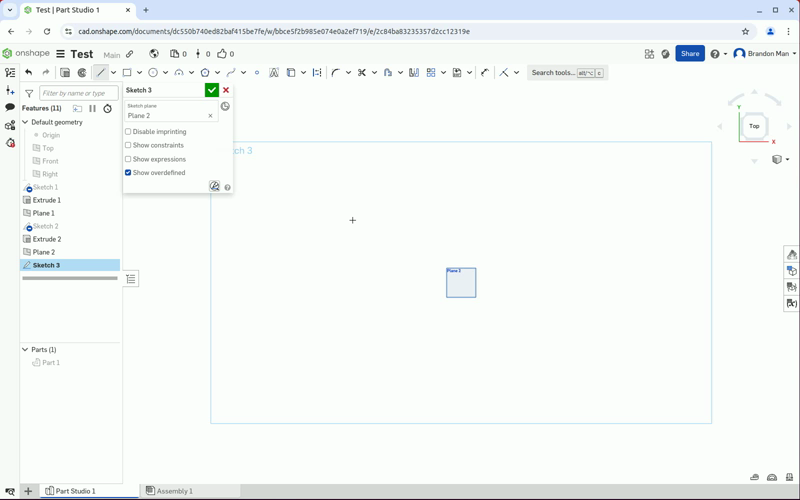
key_up(shift)
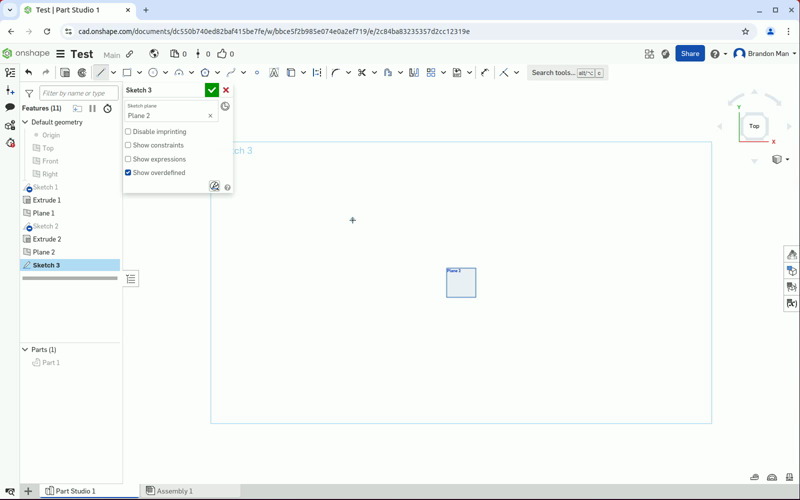
key_down(shift)
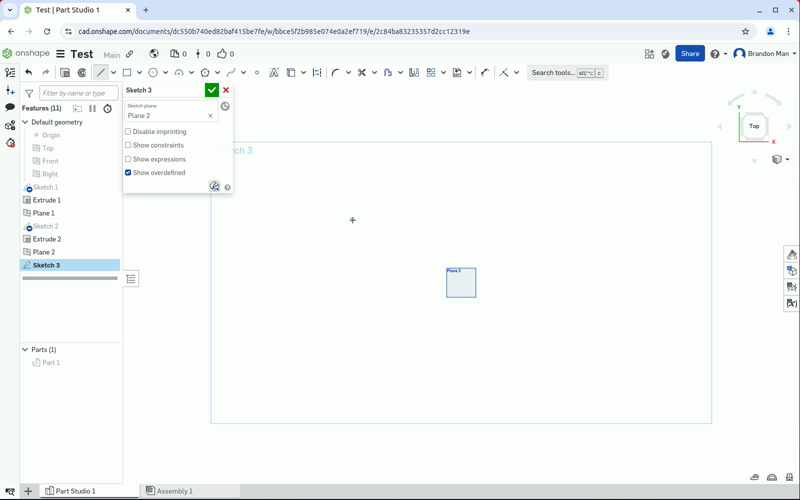
mouse_move(382, 219)
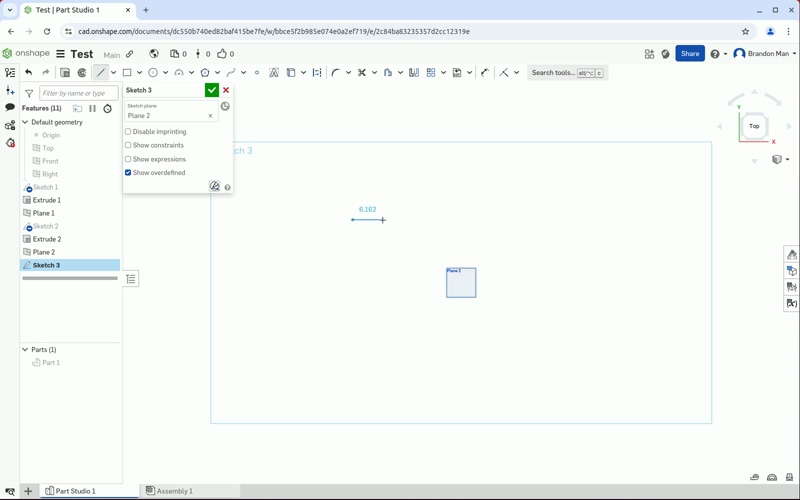
mouse_move(376, 219)
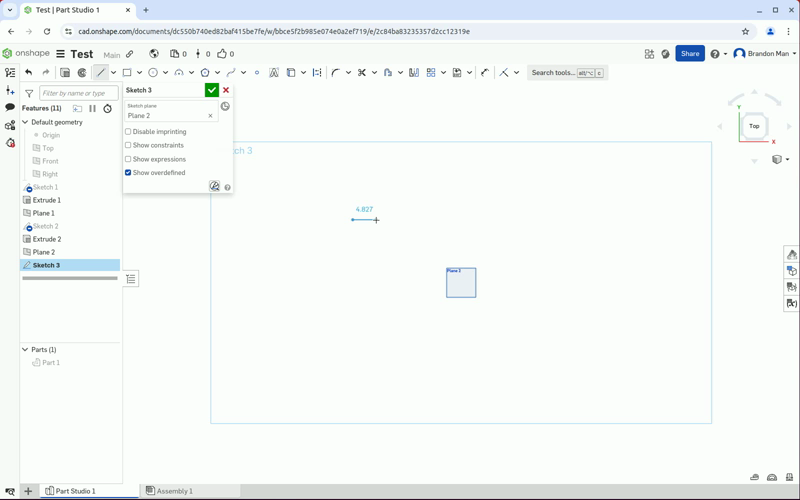
click(376, 219)
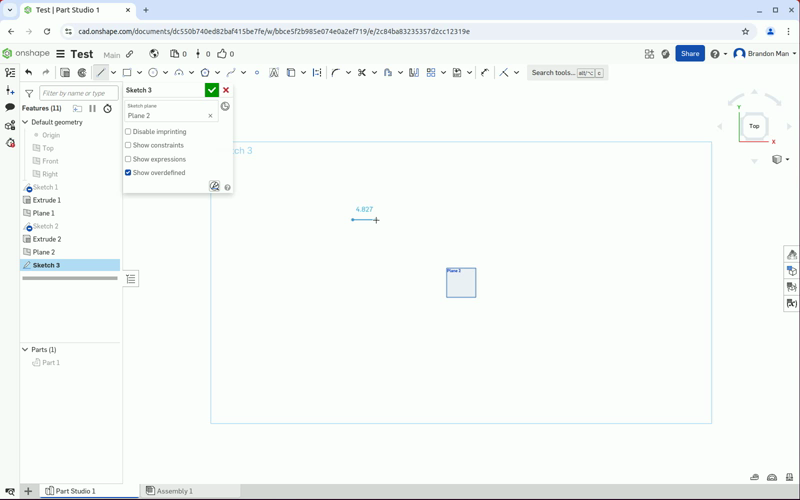
key_up(shift)
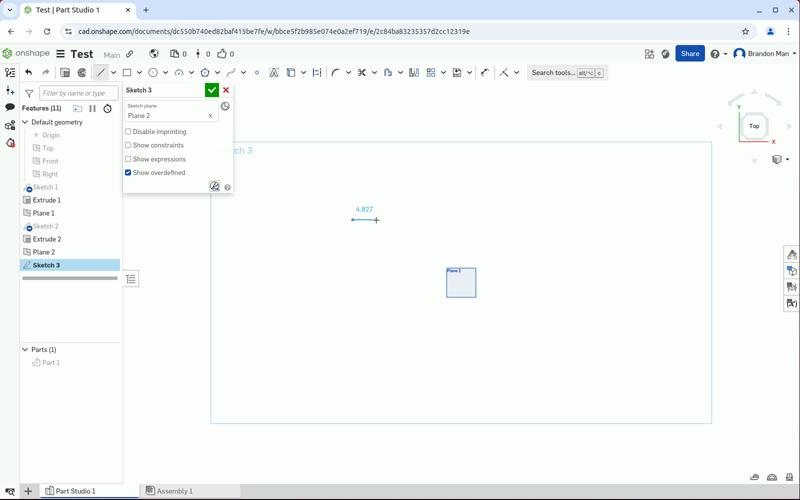
key_down(shift)
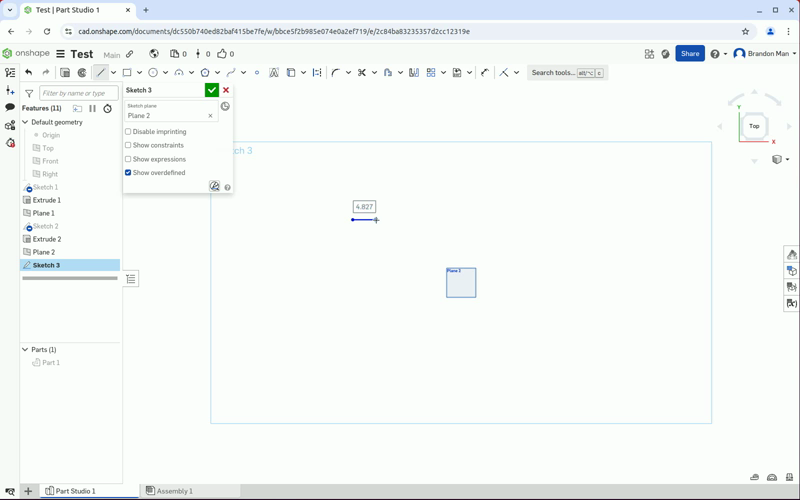
mouse_move(406, 219)
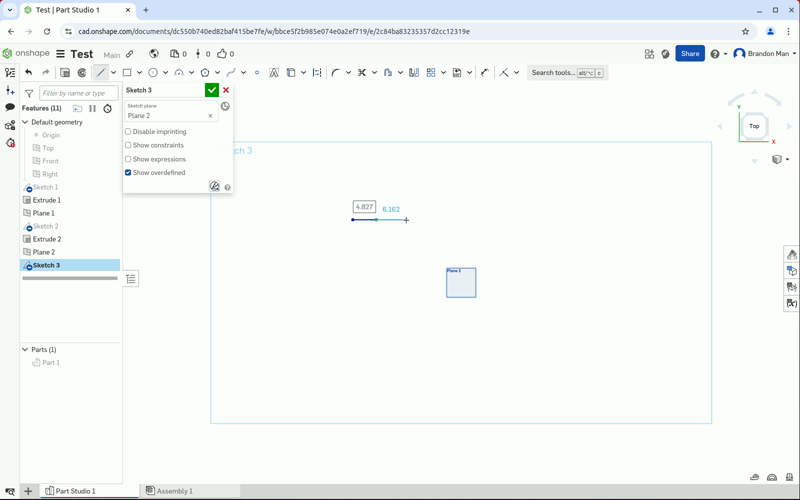
mouse_move(376, 196)
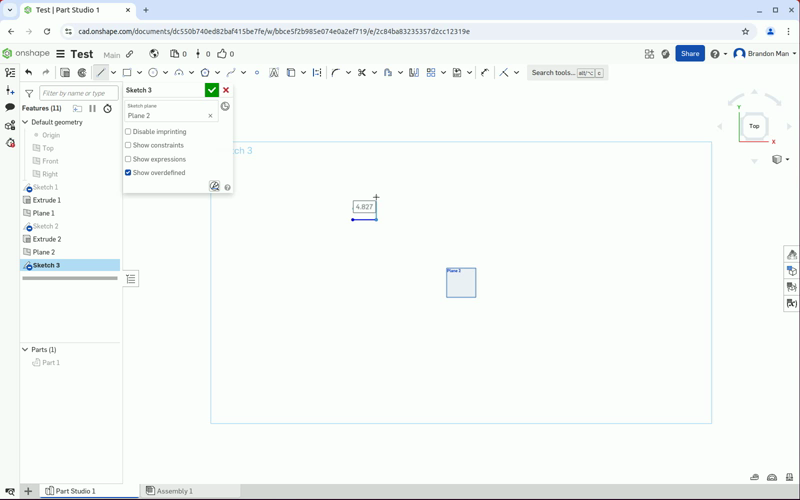
click(376, 196)
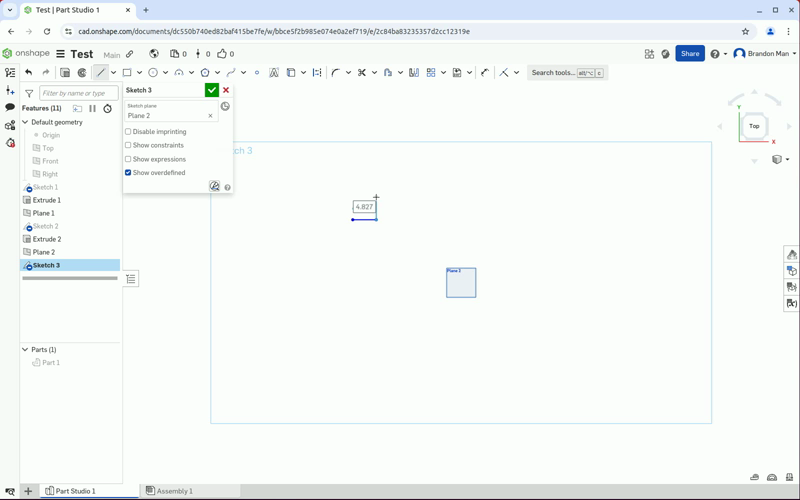
key_up(shift)
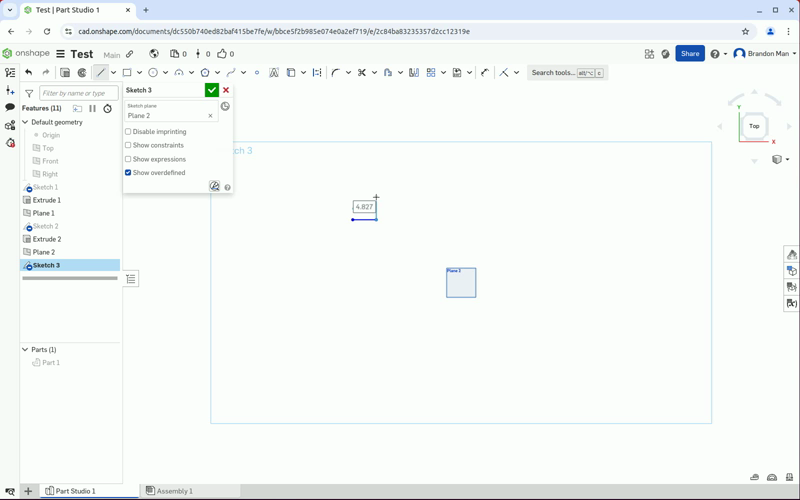
key_down(shift)
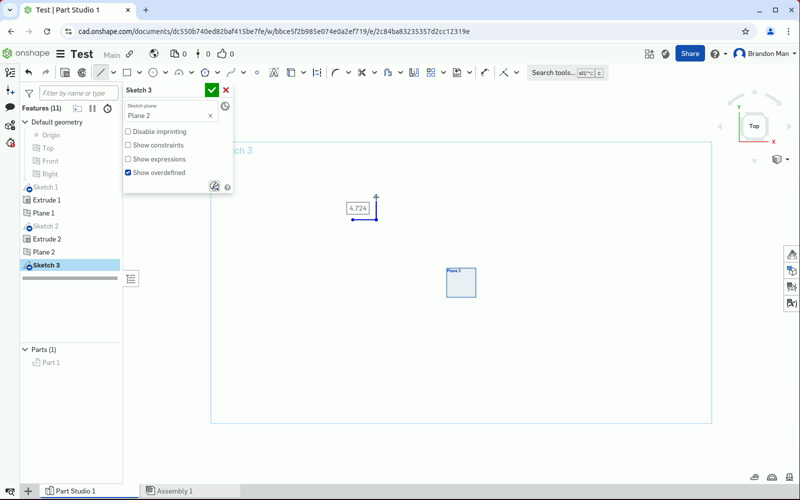
mouse_move(406, 196)
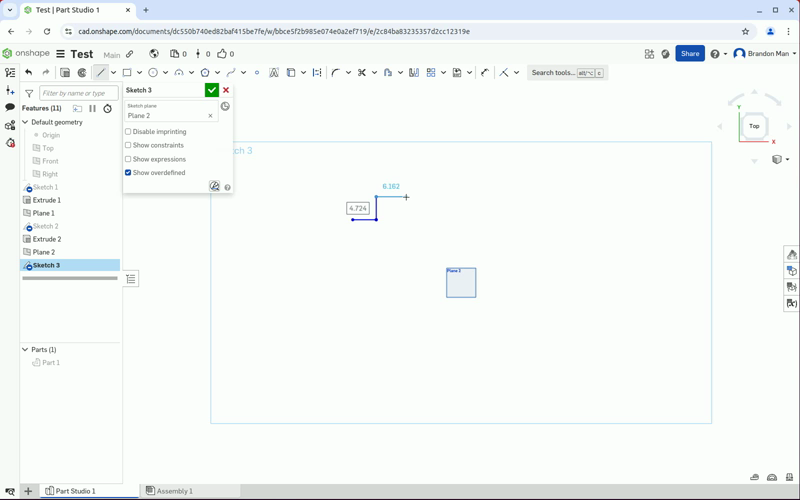
mouse_move(352, 196)
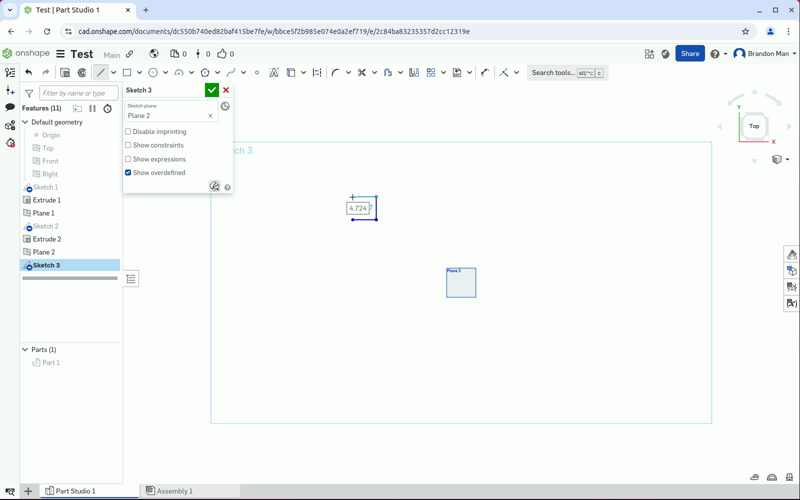
click(352, 196)
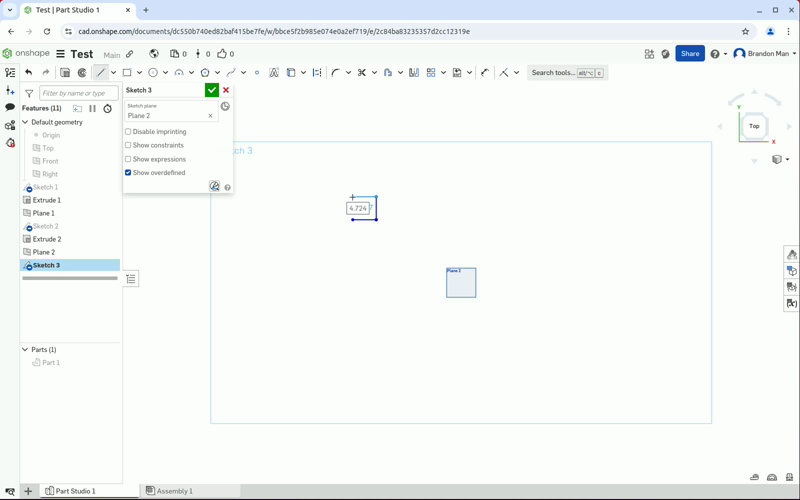
key_up(shift)
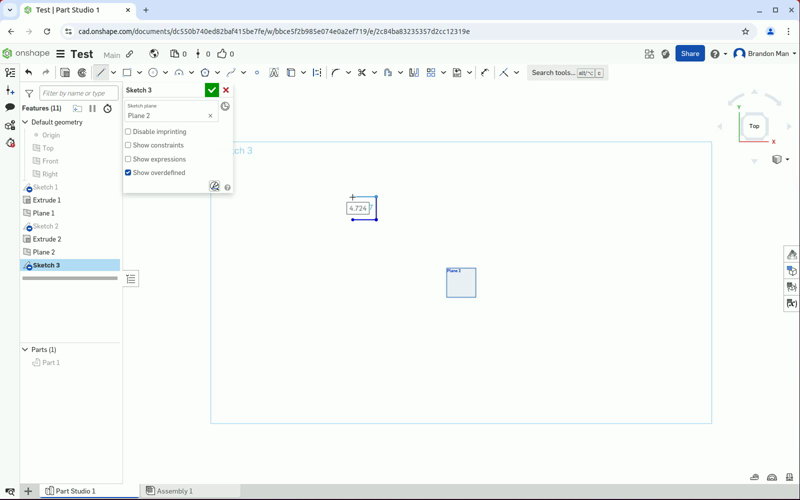
mouse_move(382, 196)
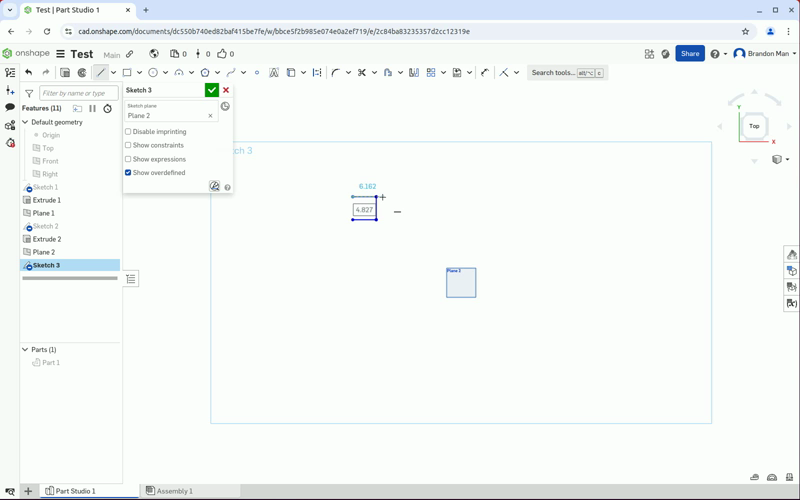
key_down(shift)
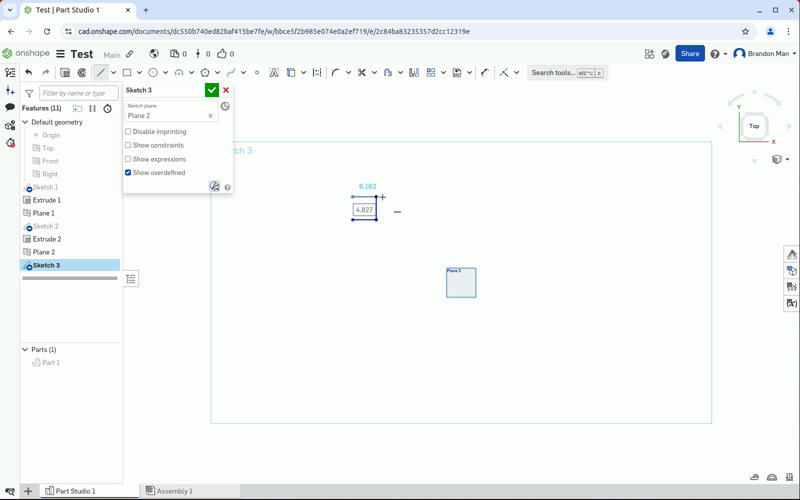
mouse_move(352, 219)
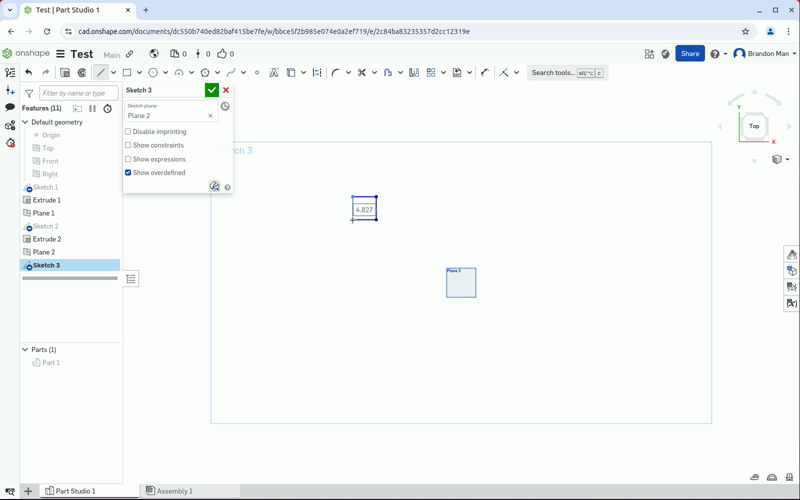
key_up(shift)
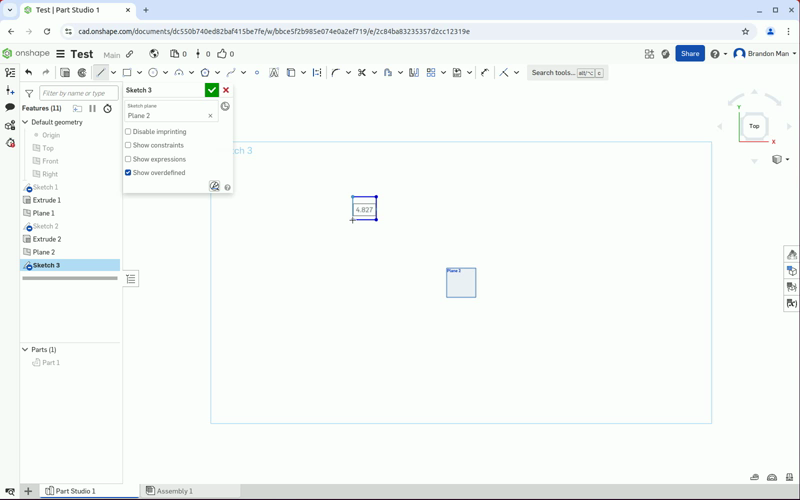
click(352, 219)
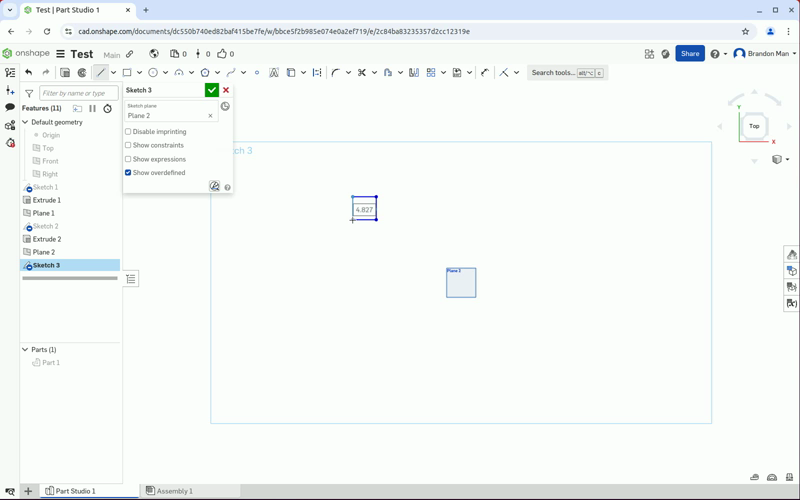
key(esc)
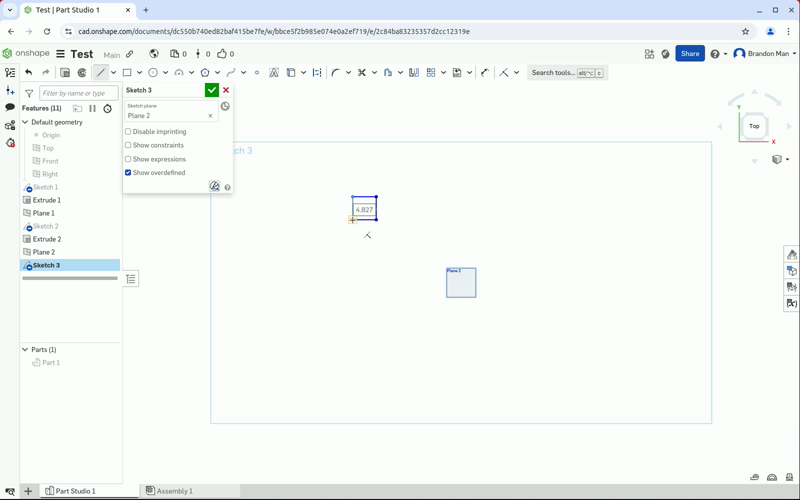
mouse_move(375, 213)
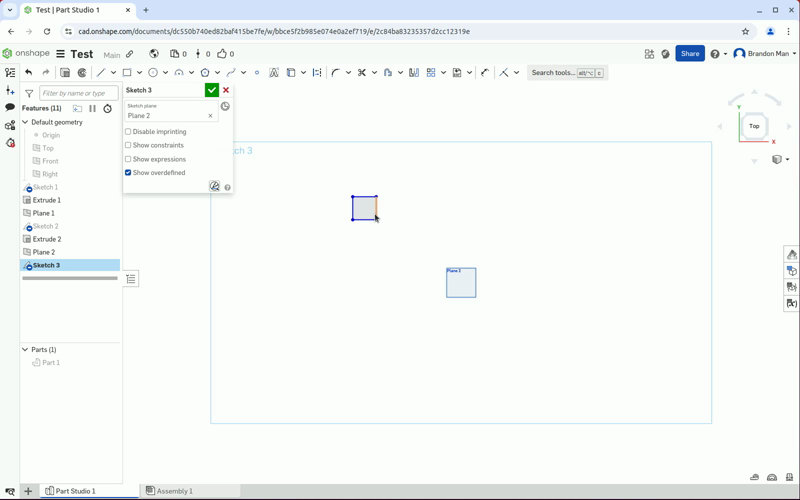
scroll(6)
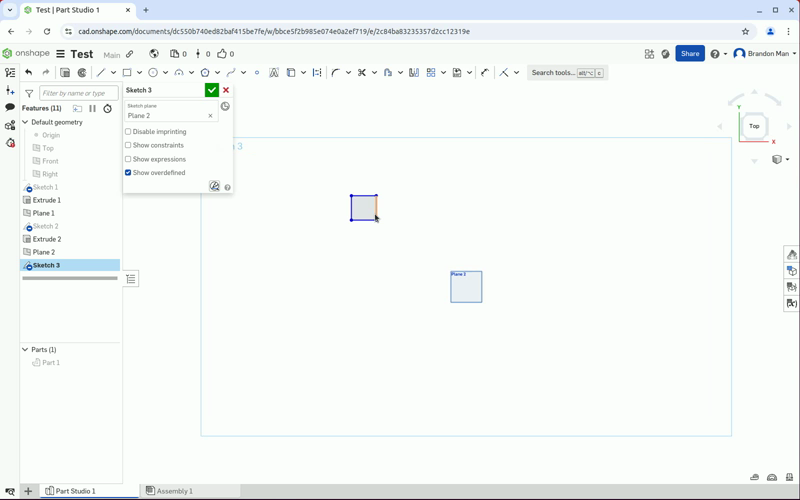
scroll(6)
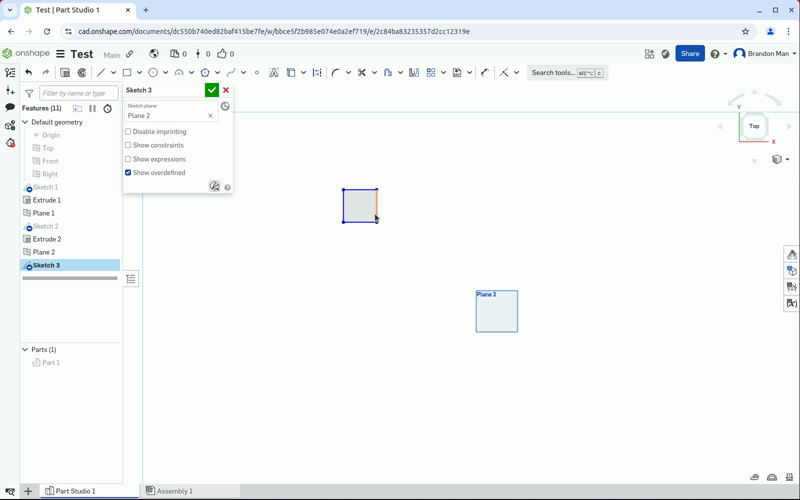
scroll(6)
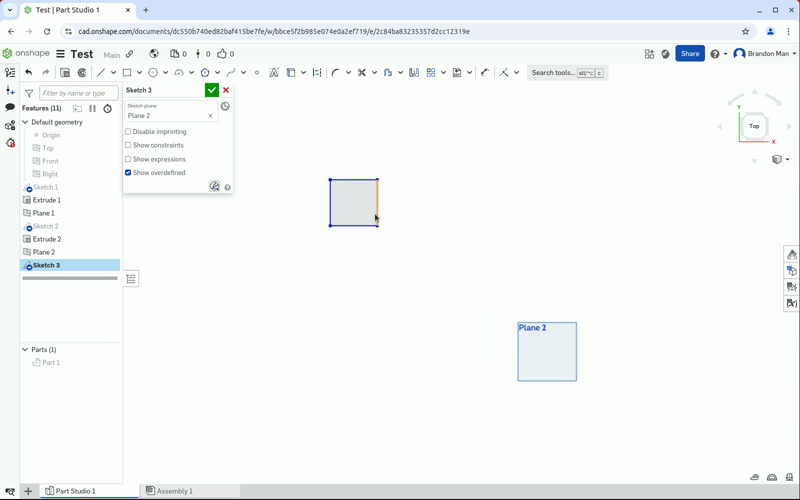
scroll(6)
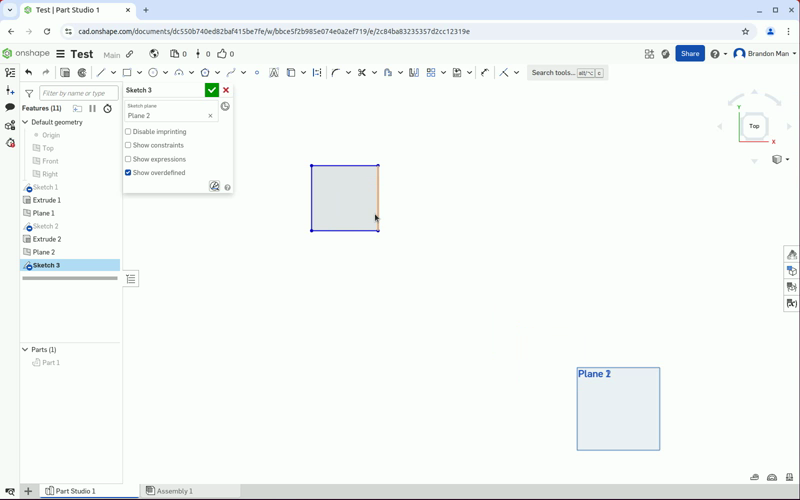
scroll(6)
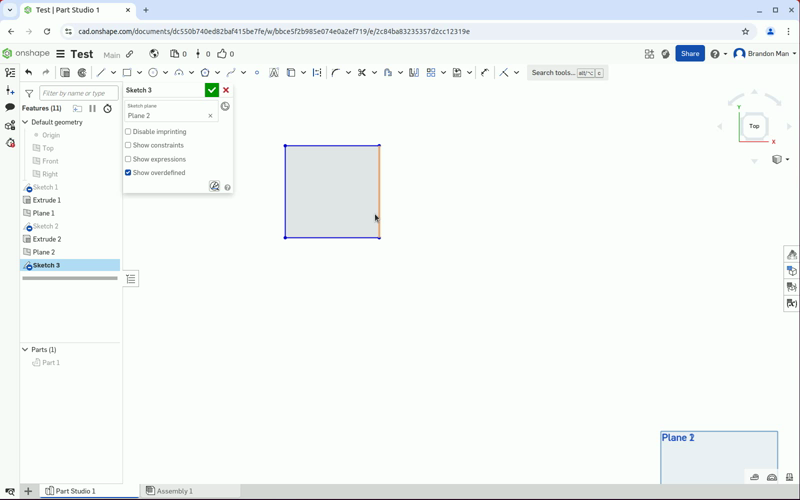
scroll(6)
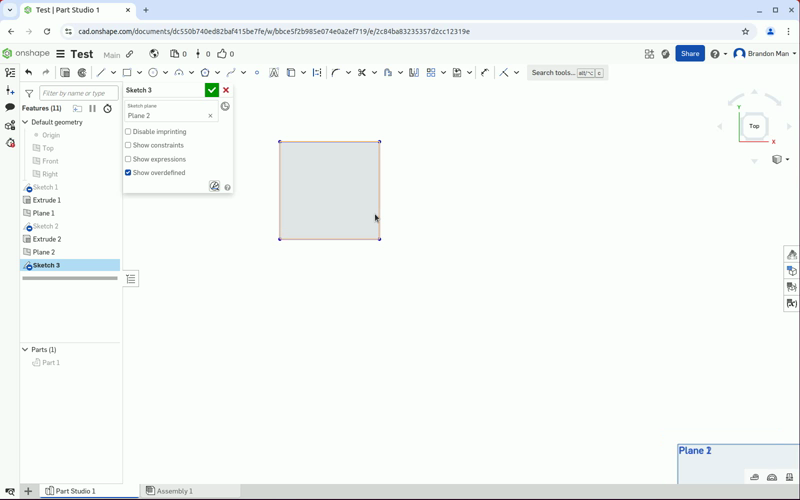
scroll(6)
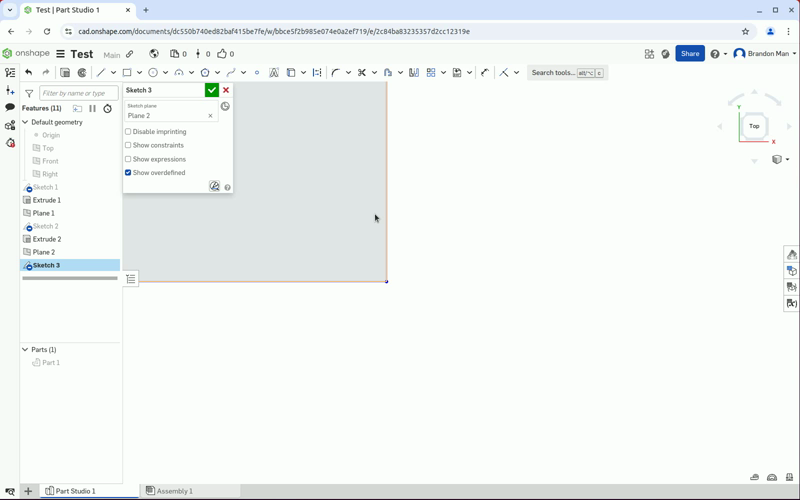
click(375, 213)
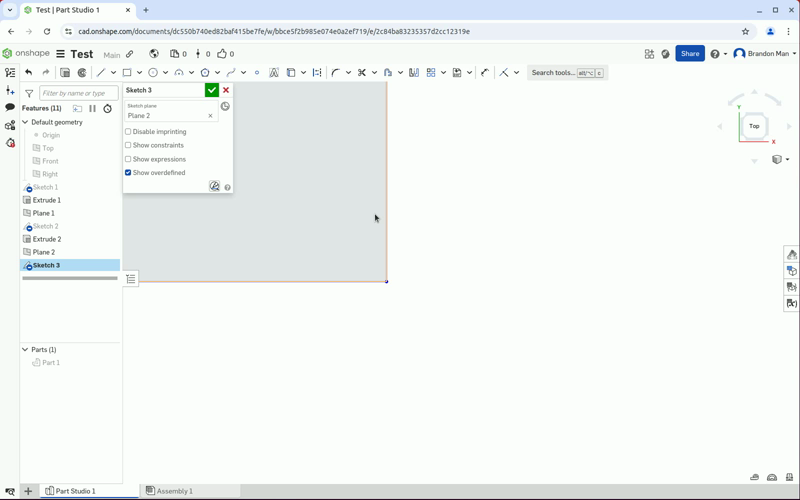
scroll(-6)
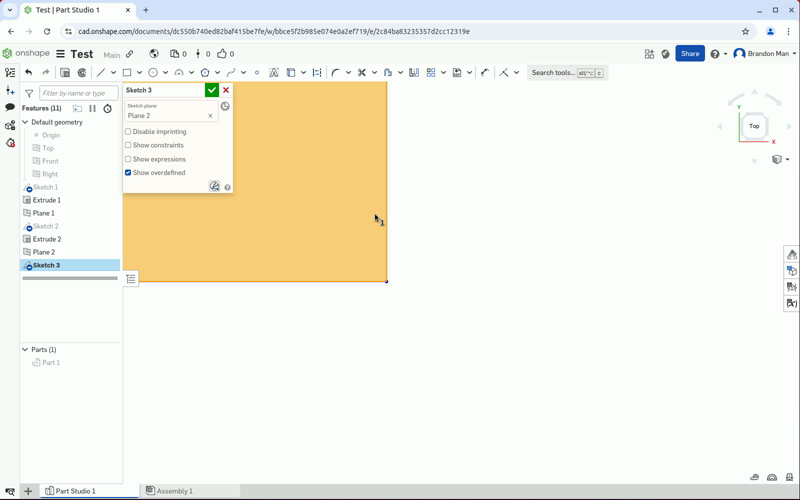
scroll(-6)
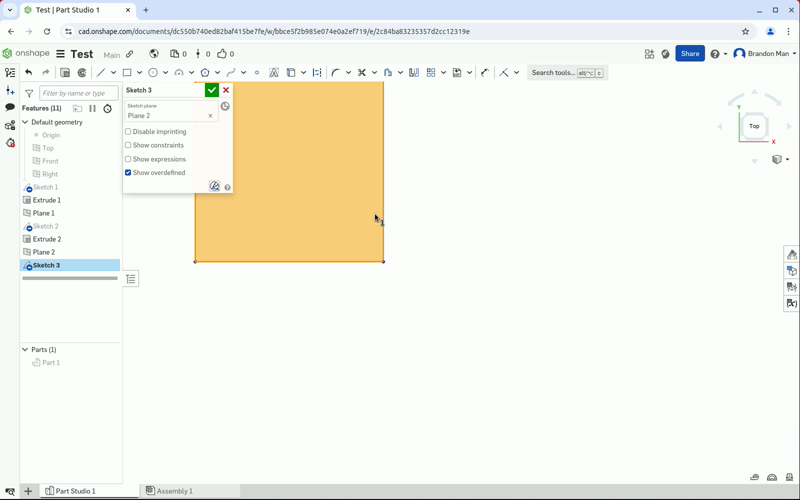
scroll(-6)
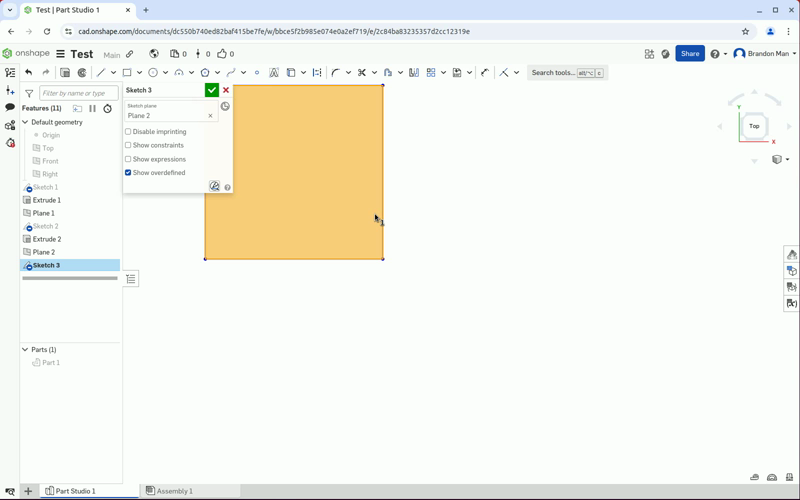
scroll(-6)
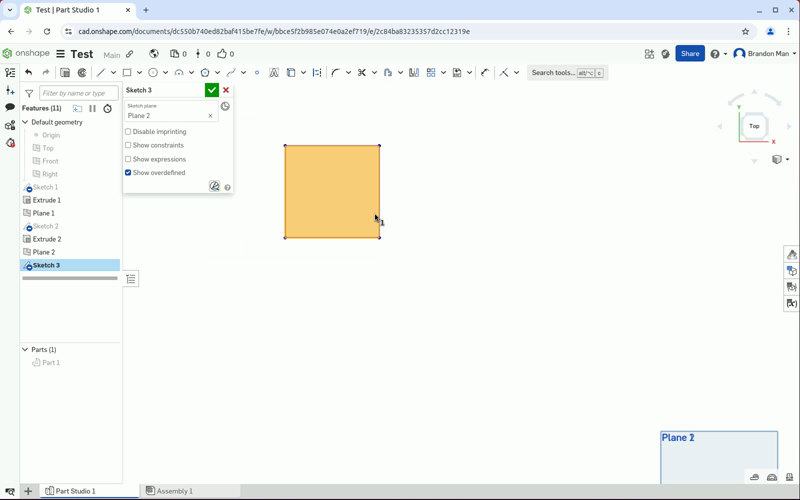
scroll(-6)
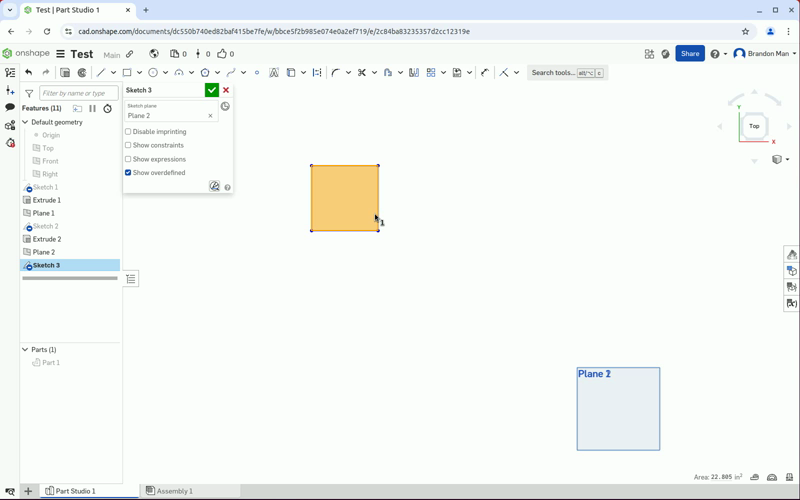
scroll(-6)
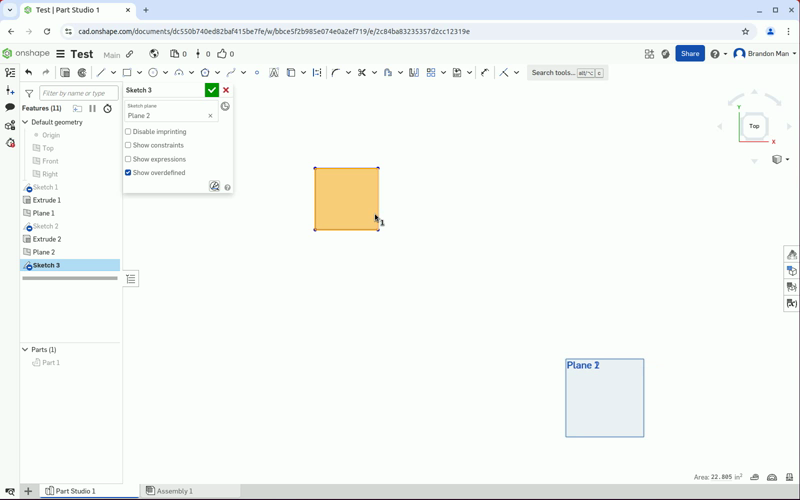
scroll(-6)
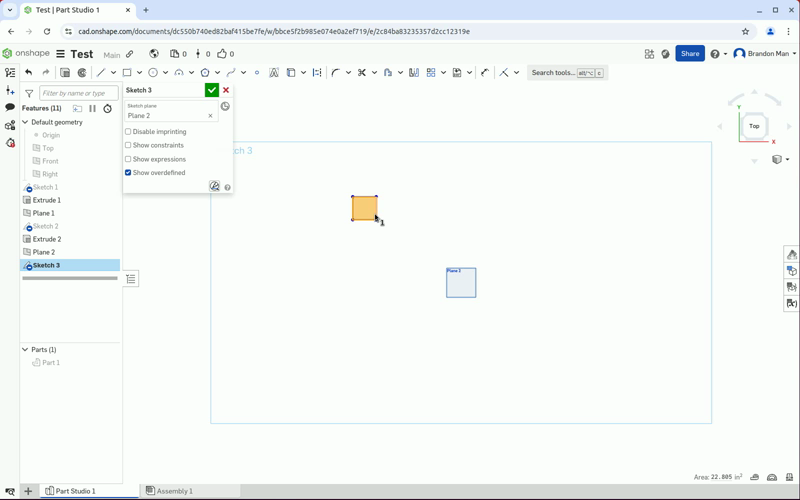
mouse_move(73, 352)
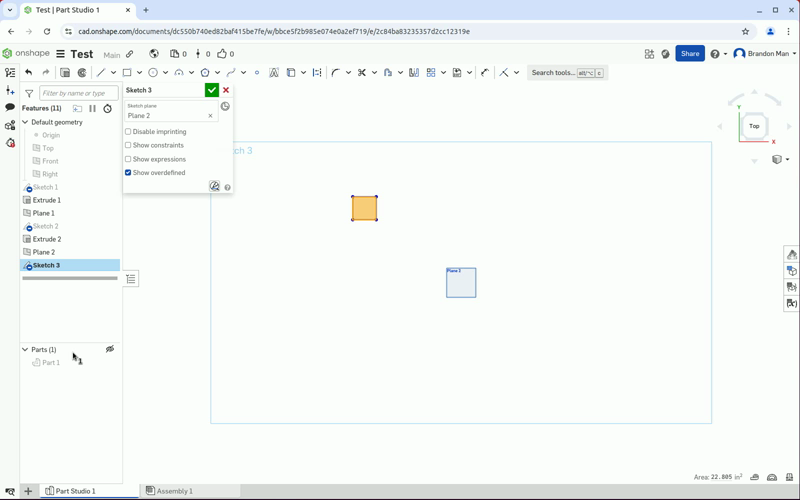
key(shift+y)
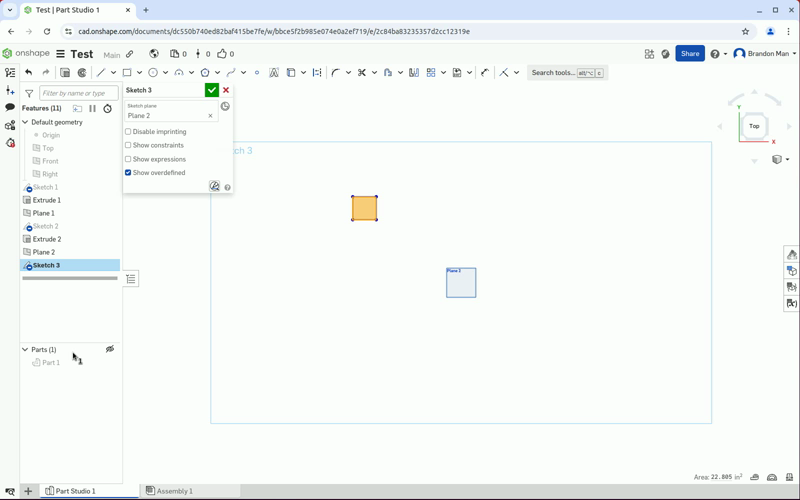
key(shift+e)
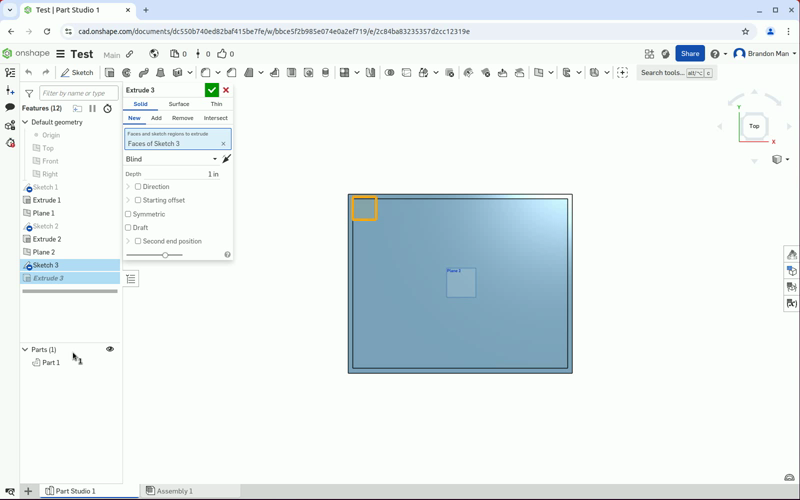
mouse_move(143, 106)
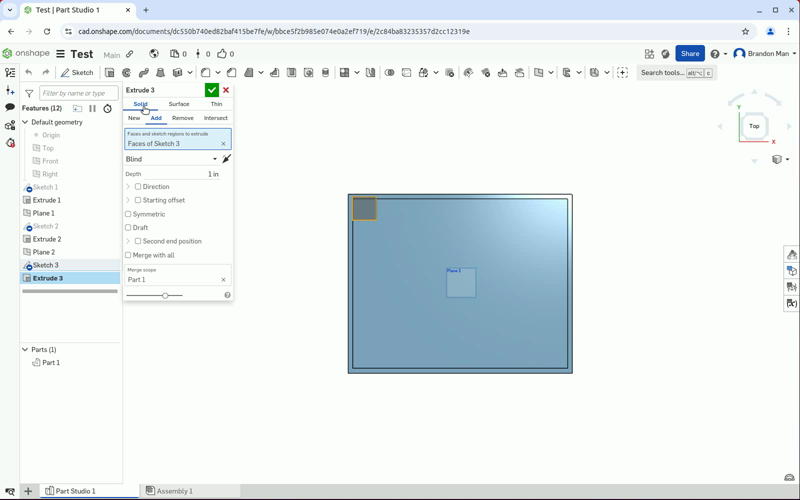
click(143, 106)
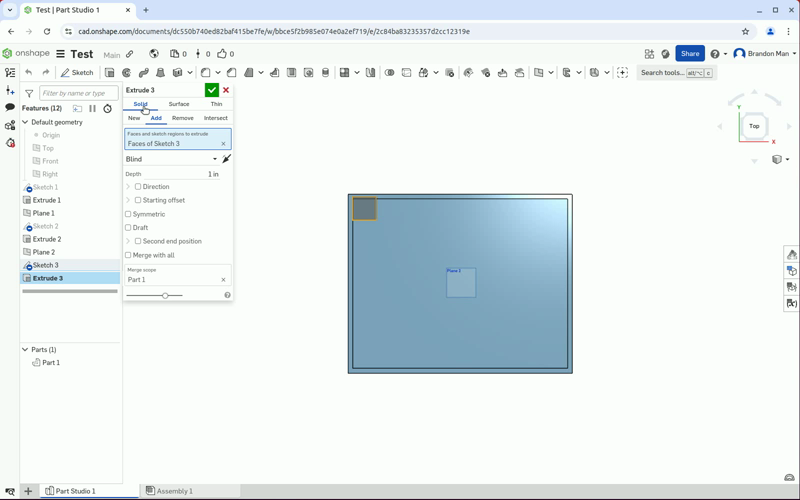
mouse_move(137, 120)
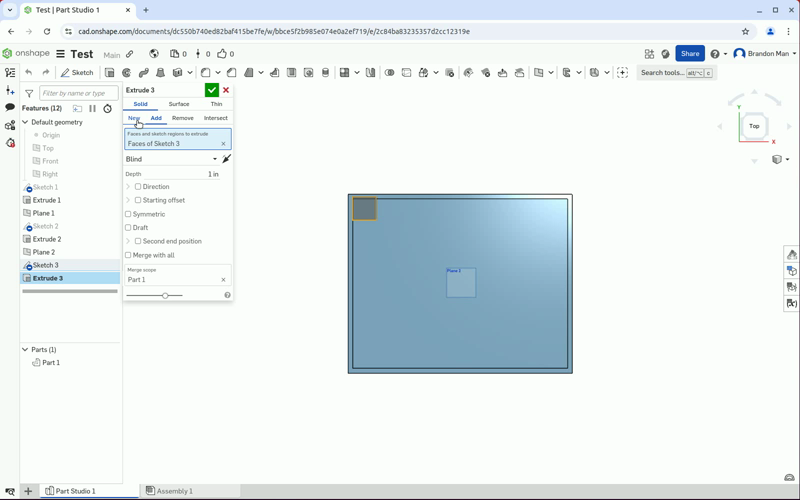
click(137, 120)
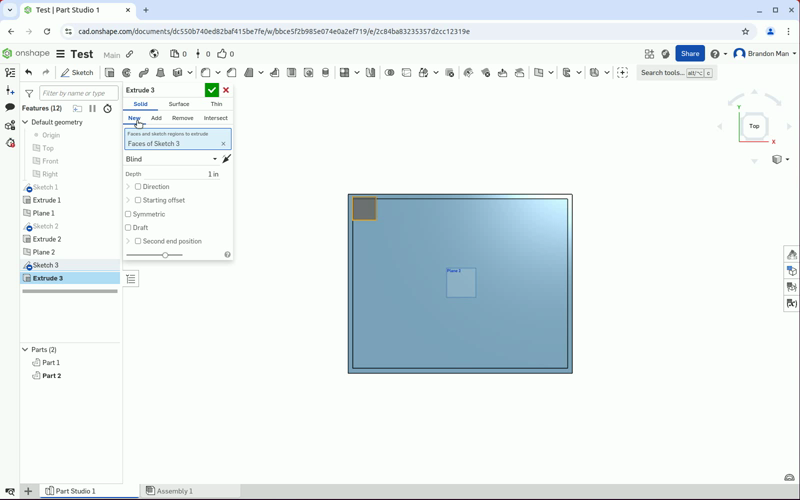
key(tab, 4)
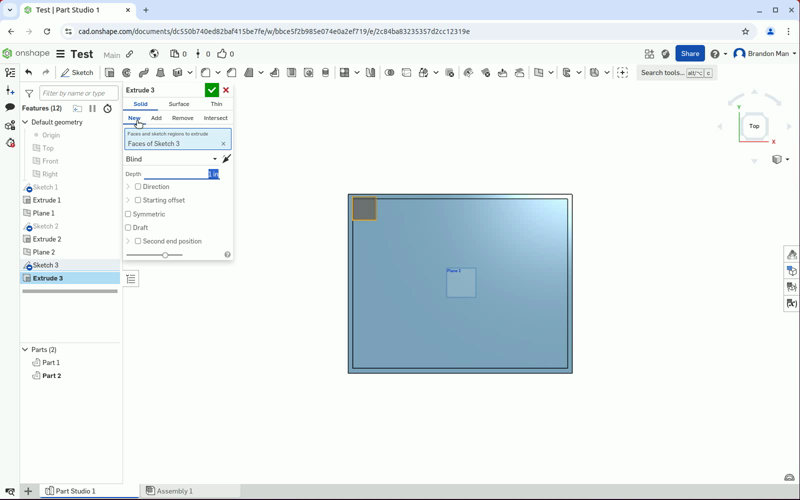
text(13.961)
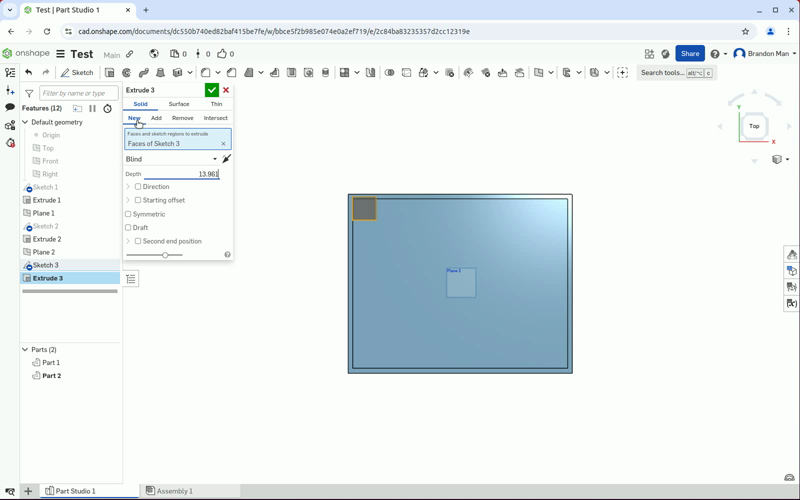
key(enter)
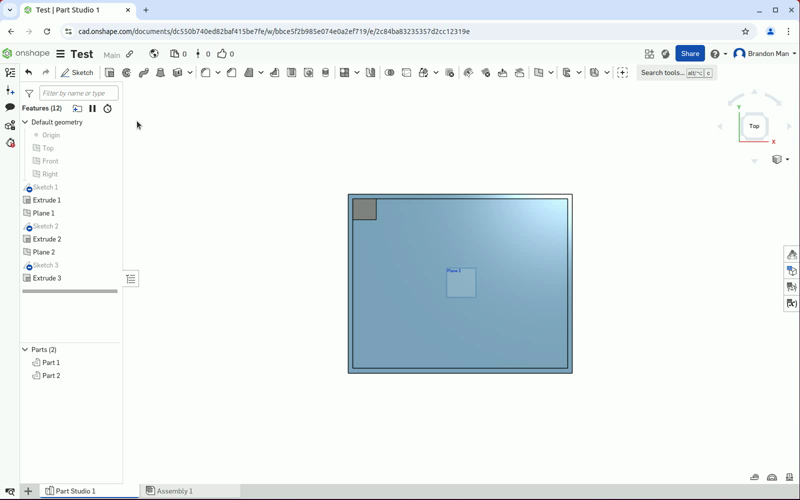
key(shift+h)
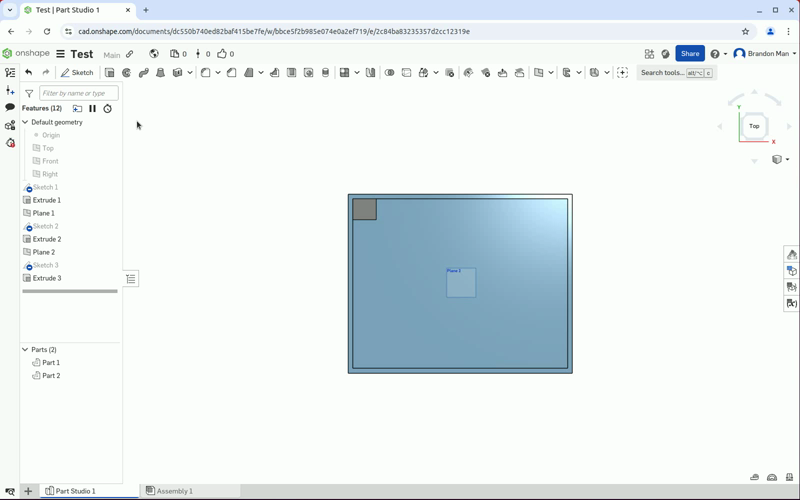
key(shift+h)
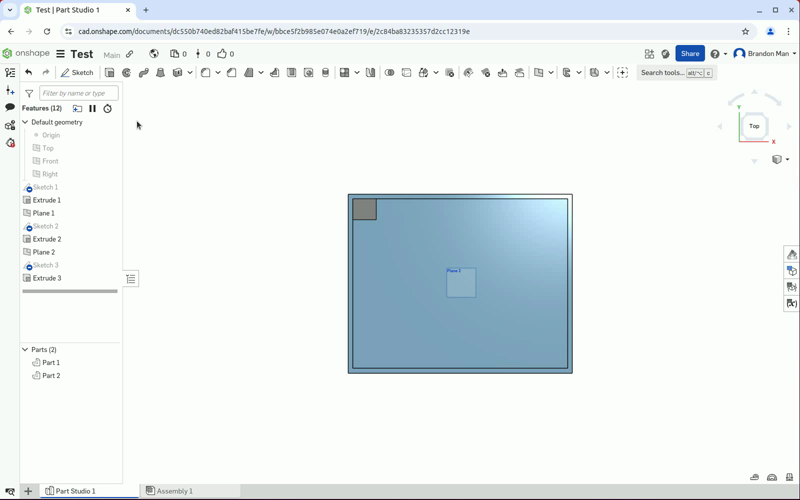
mouse_move(73, 189)
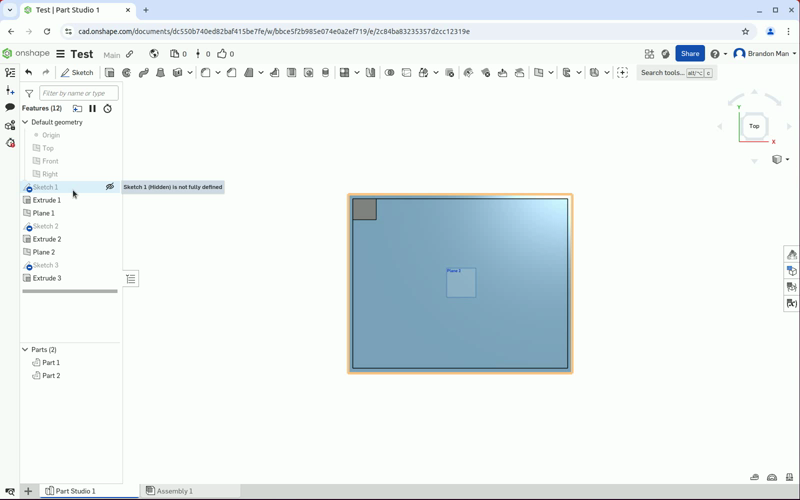
click(73, 189)
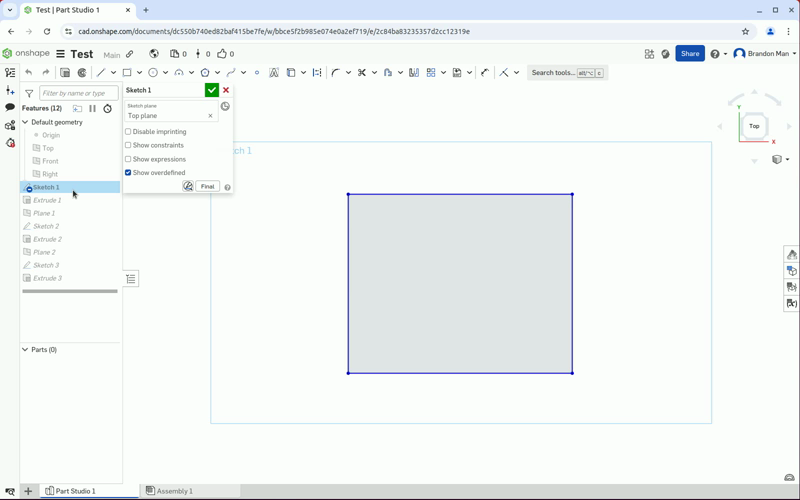
mouse_move(229, 92)
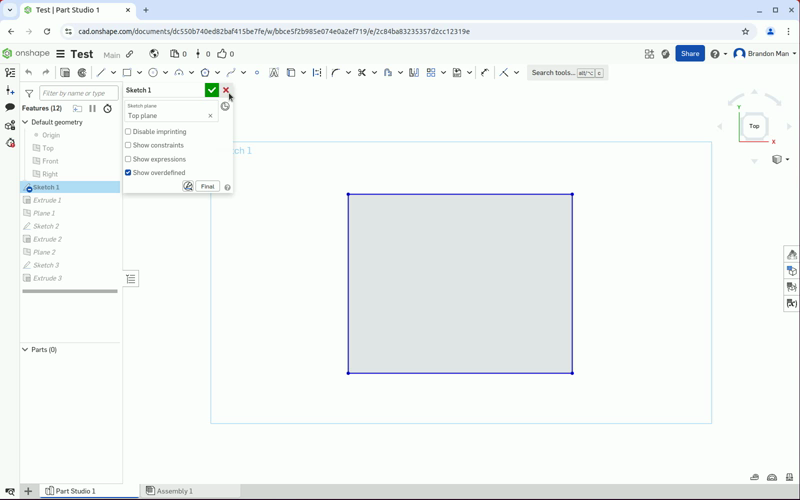
click(229, 92)
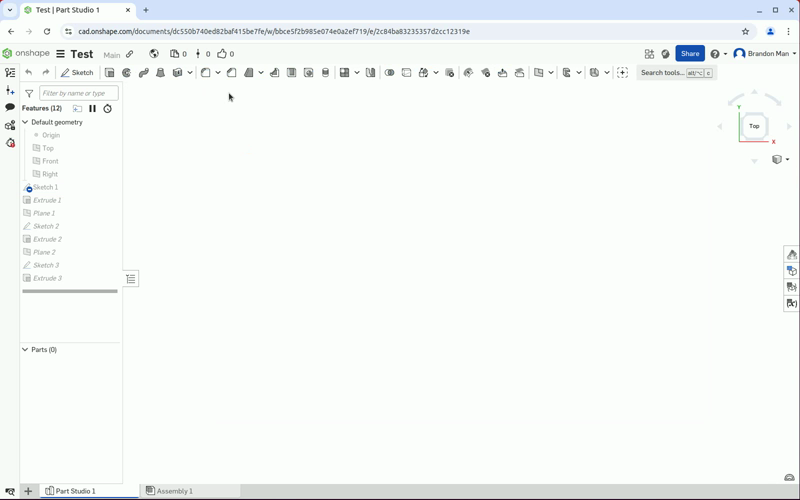
key(shift+s)
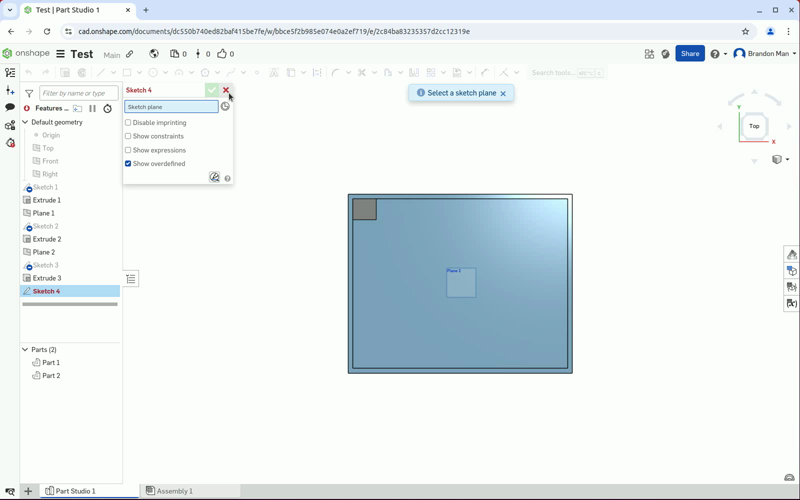
mouse_move(73, 254)
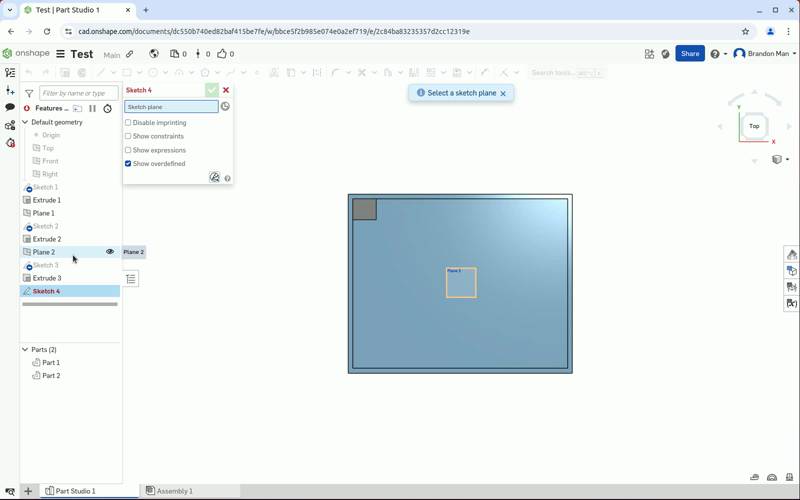
click(73, 254)
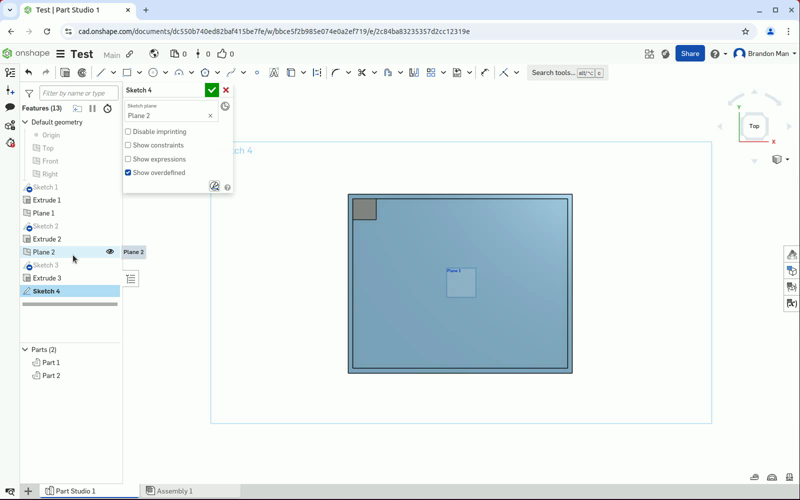
mouse_move(73, 352)
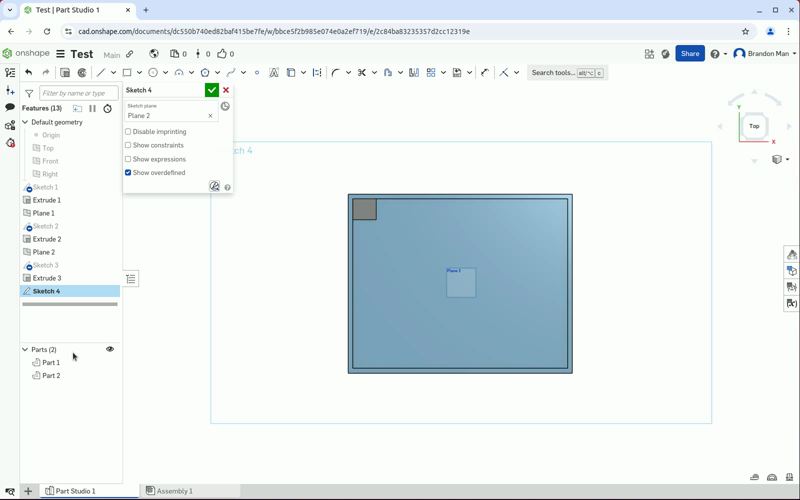
key(y)
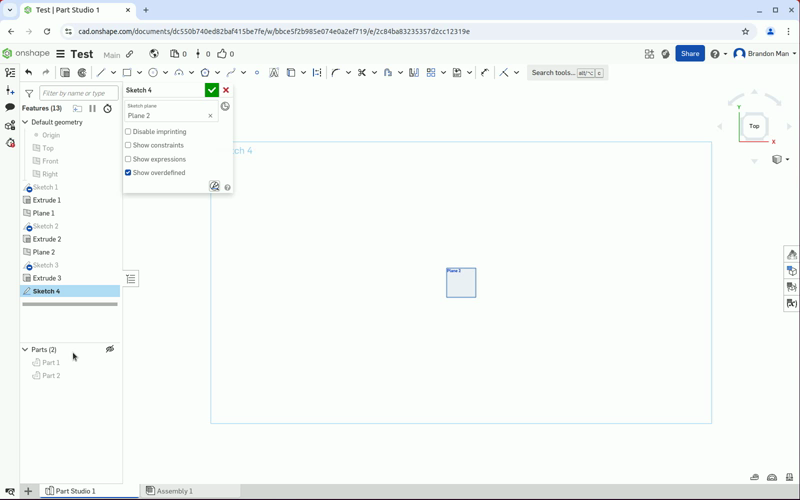
key(c)
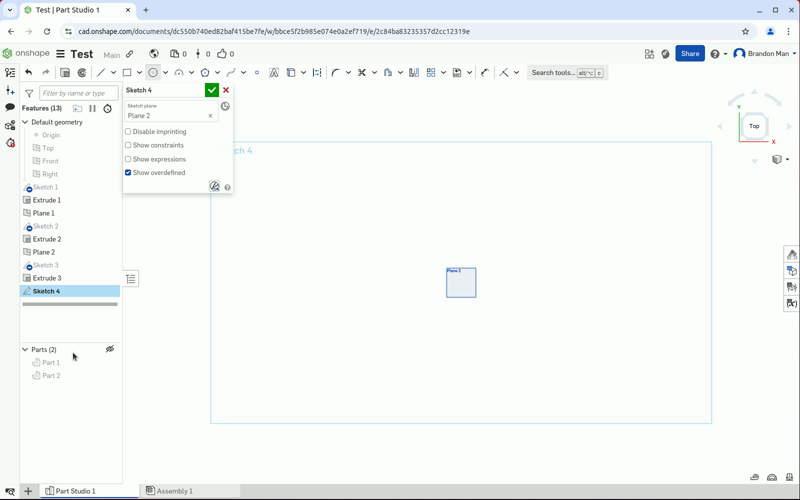
key_down(shift)
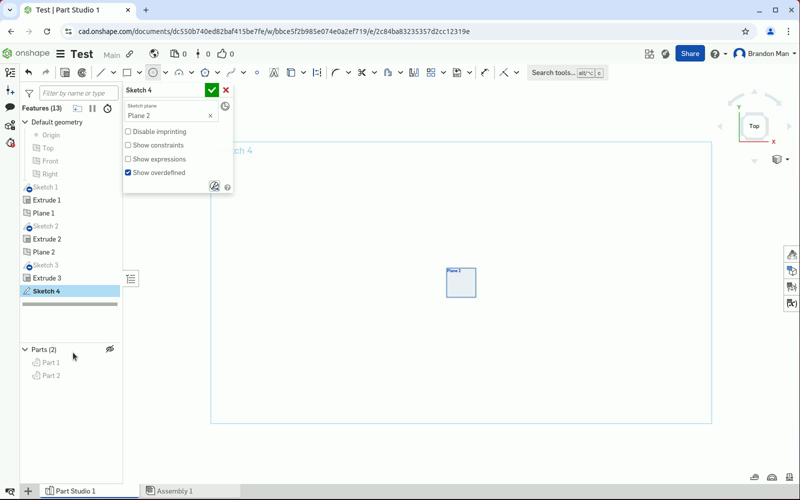
mouse_move(420, 300)
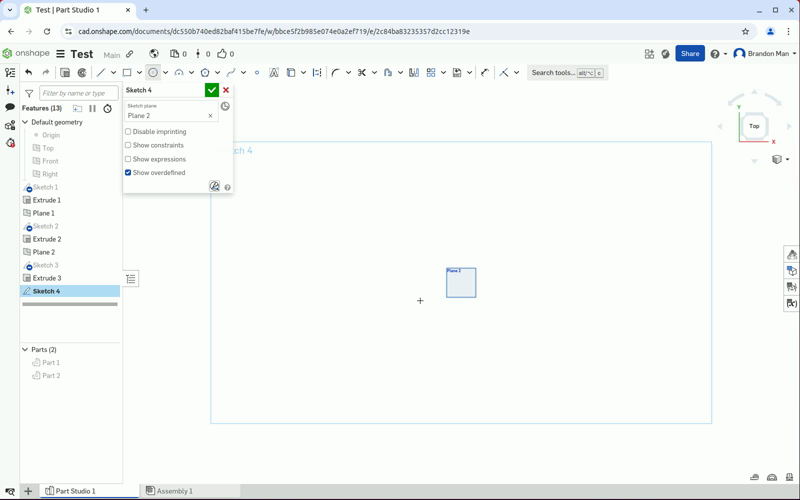
click(420, 300)
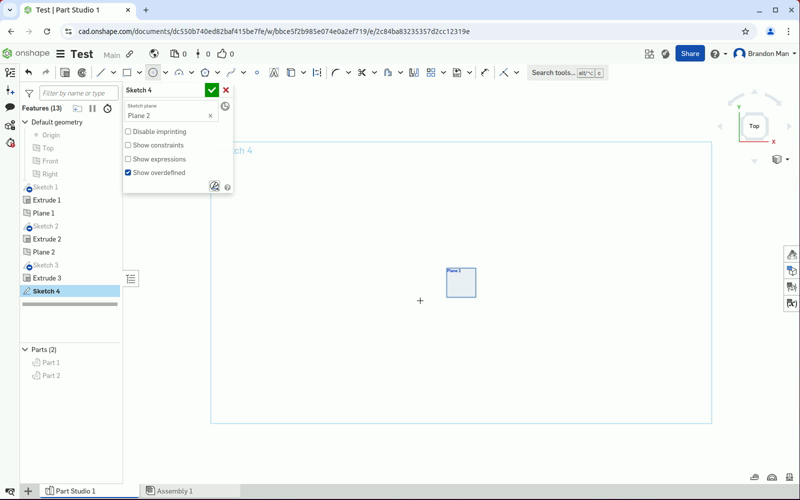
key_up(shift)
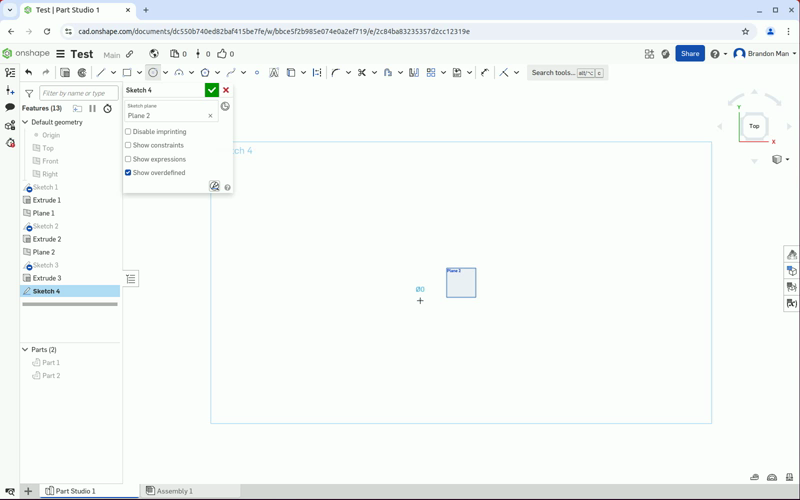
mouse_move(443, 300)
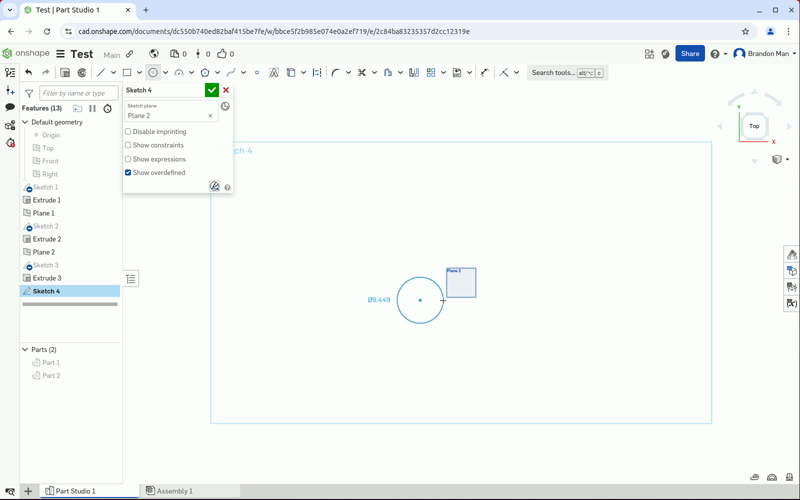
click(443, 300)
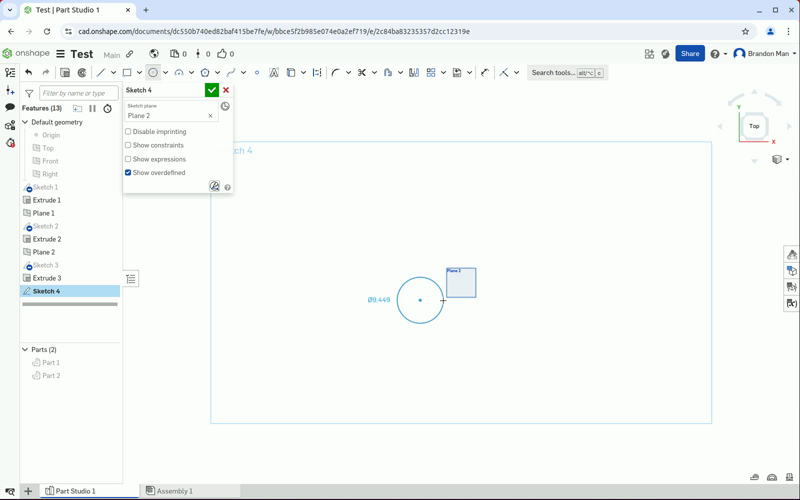
key(esc)
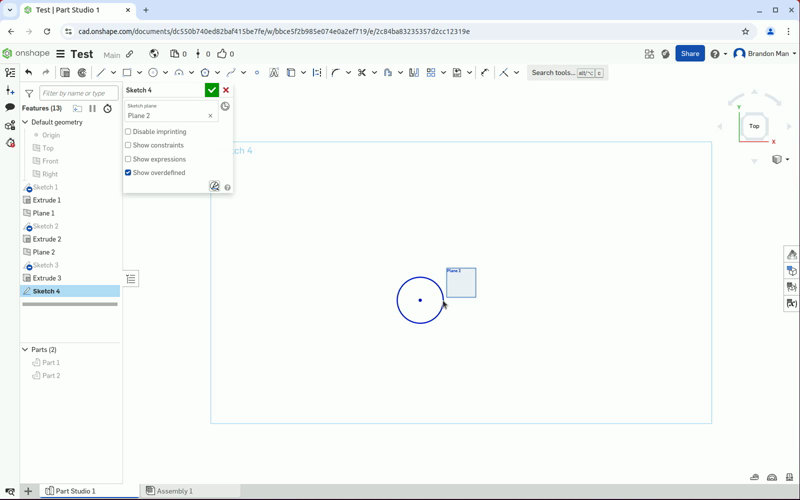
key(c)
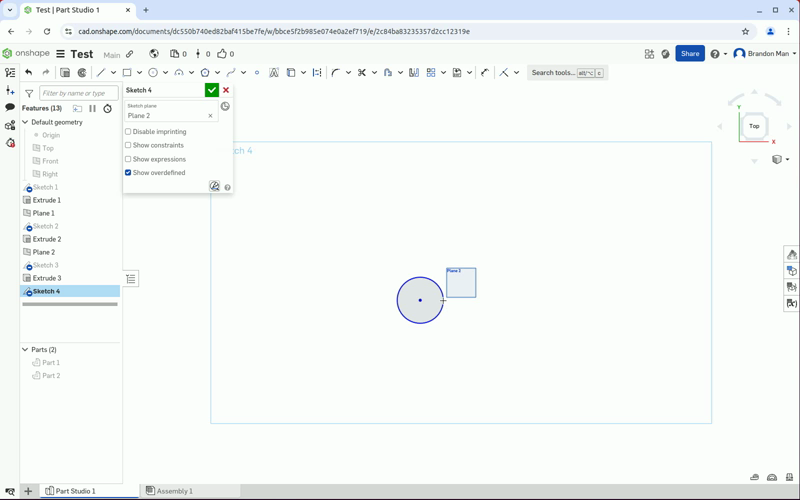
key_down(shift)
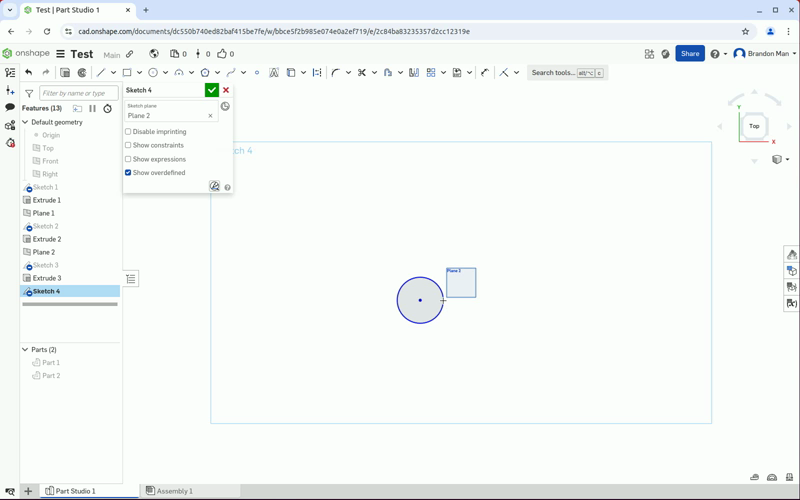
mouse_move(420, 300)
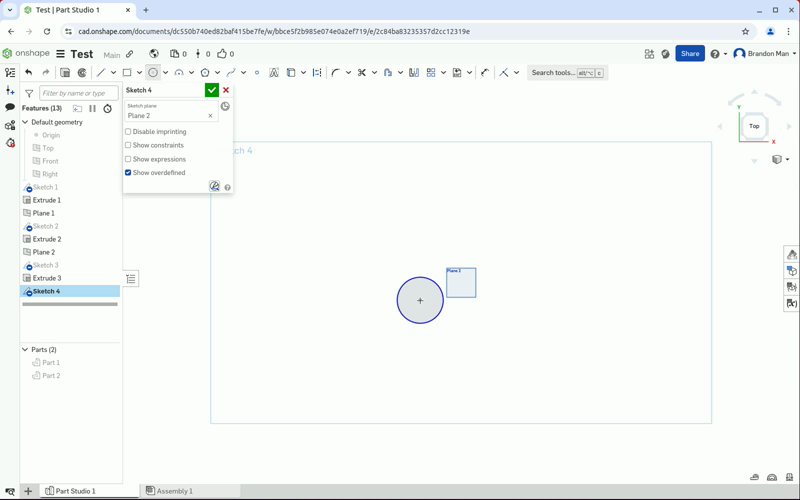
click(420, 300)
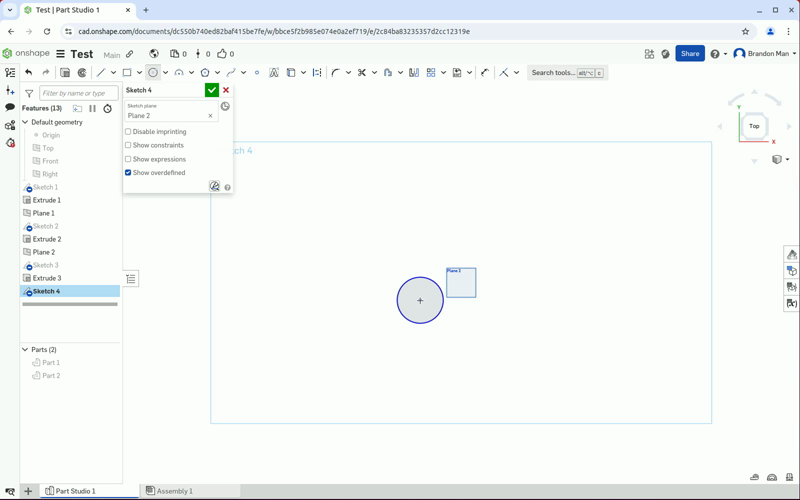
key_up(shift)
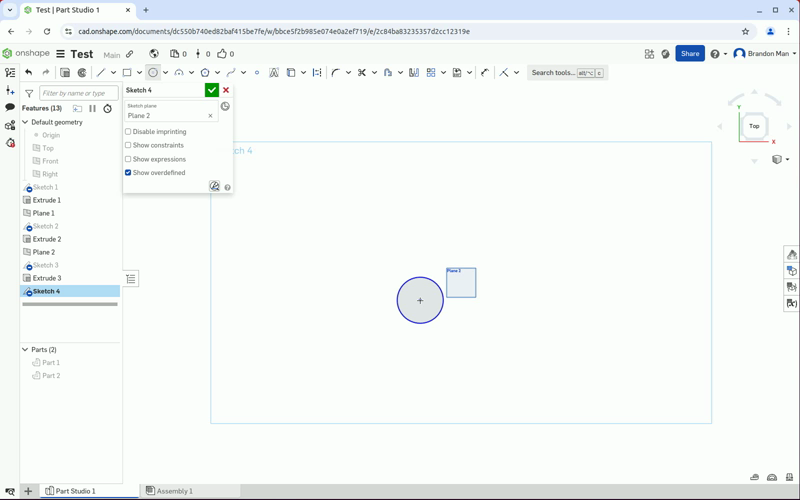
mouse_move(438, 300)
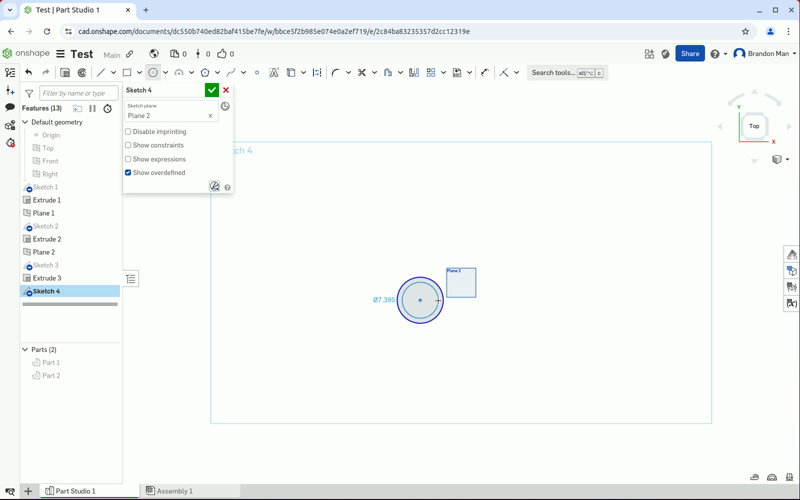
click(438, 300)
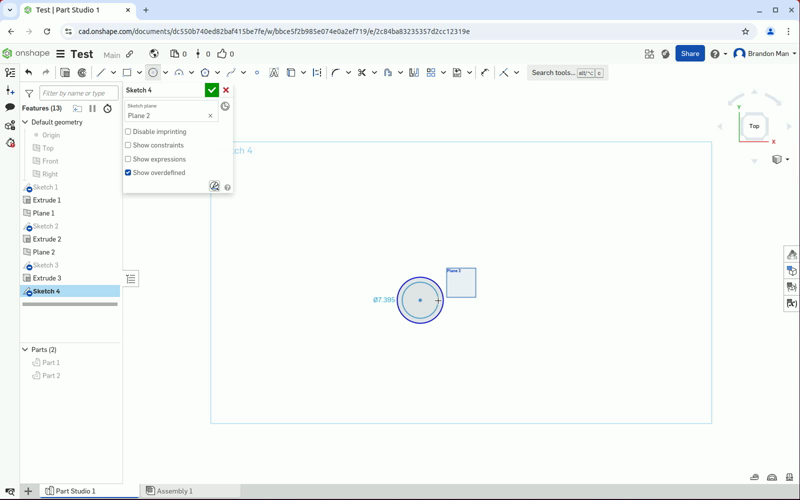
key(esc)
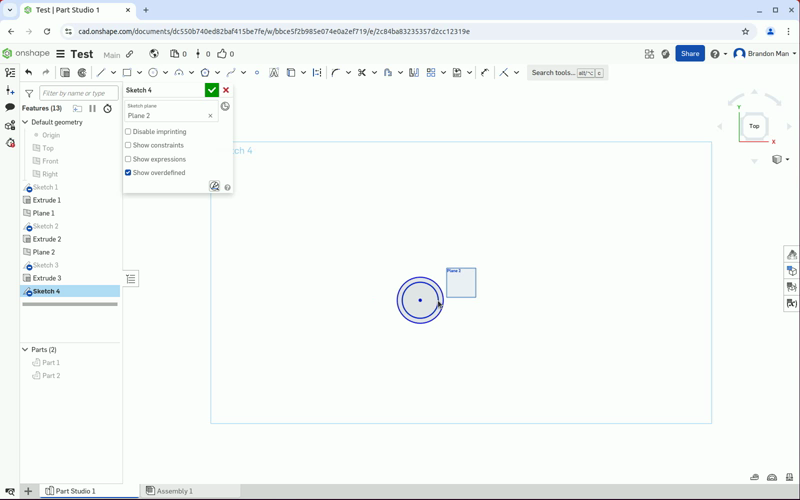
mouse_move(441, 303)
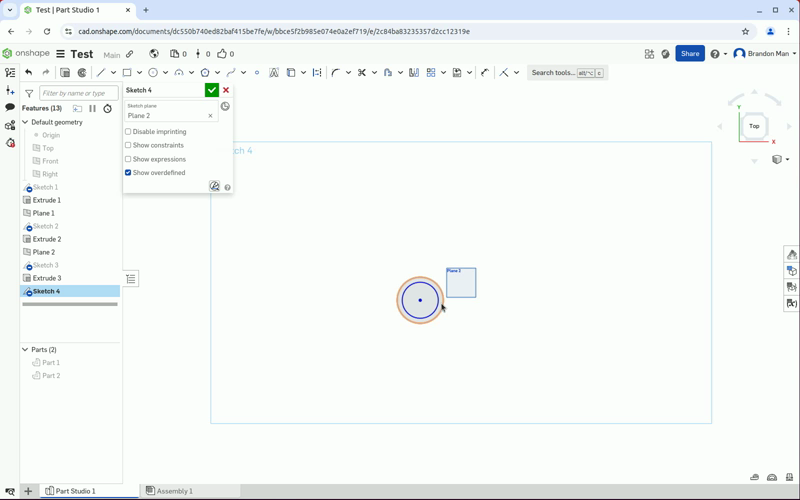
scroll(6)
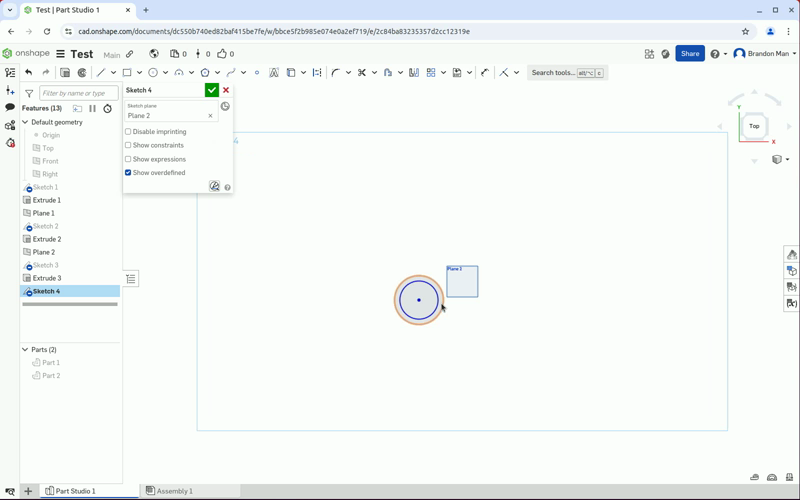
scroll(6)
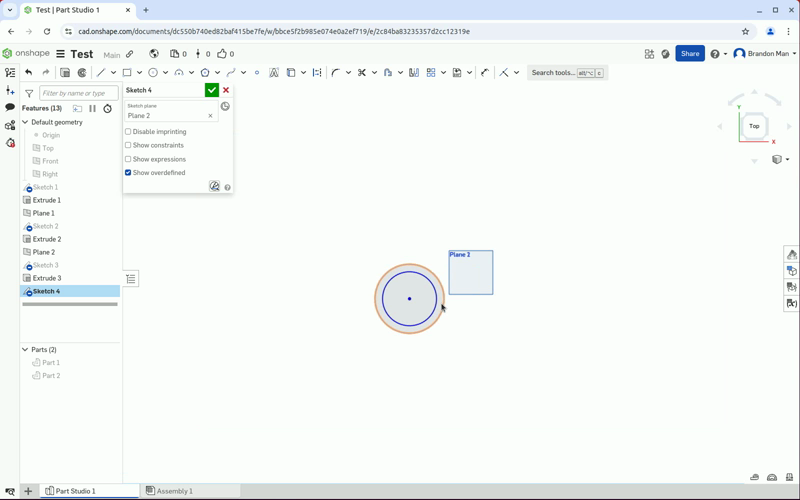
scroll(6)
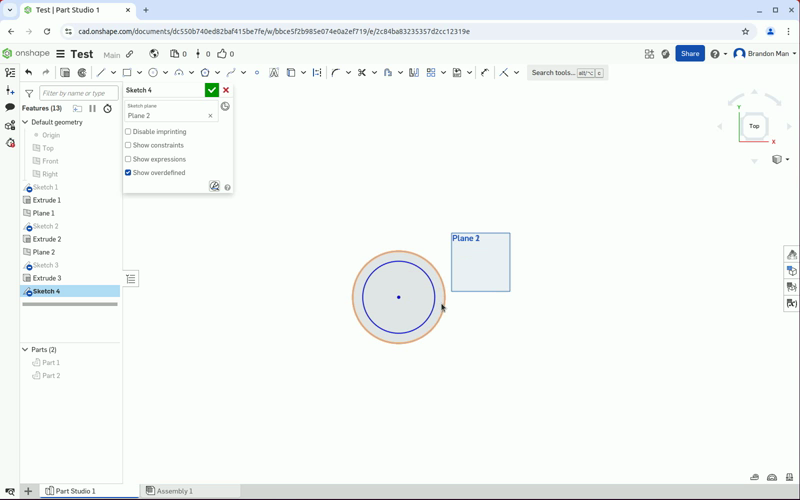
scroll(6)
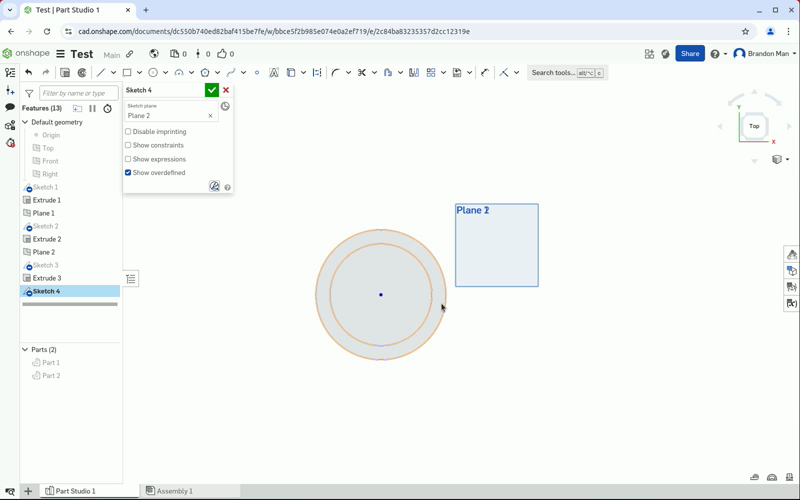
scroll(6)
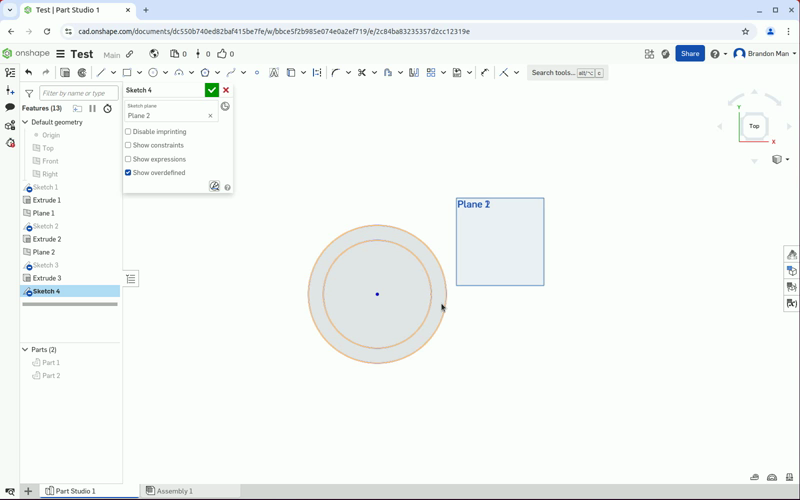
scroll(6)
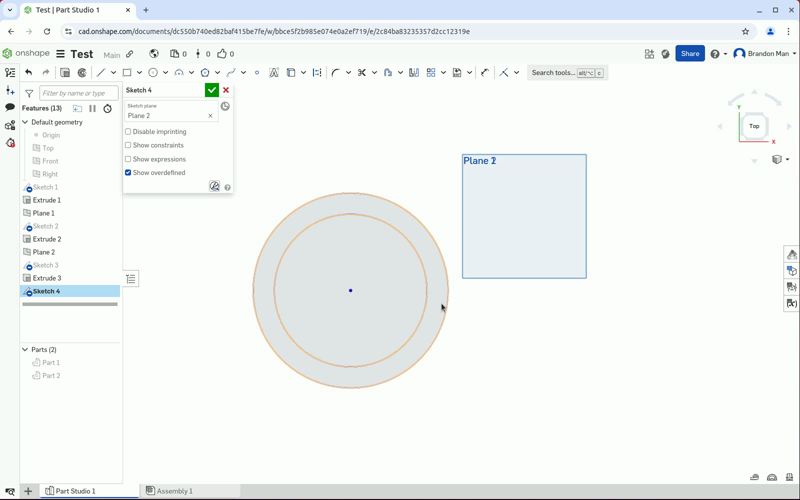
scroll(6)
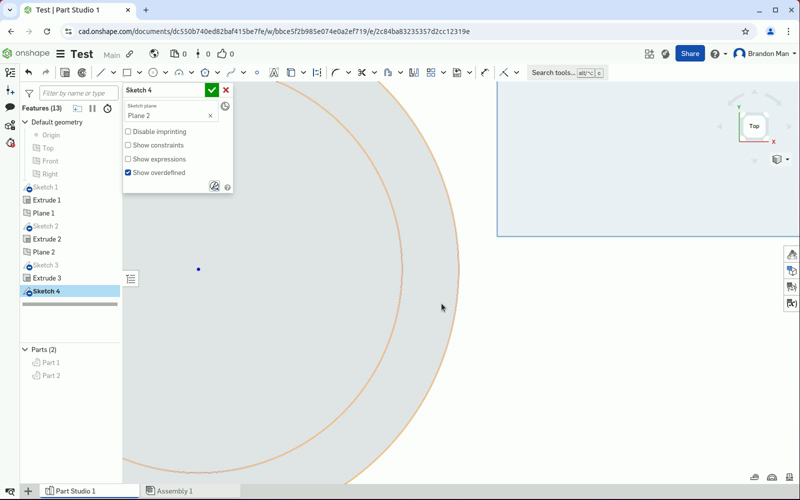
click(441, 303)
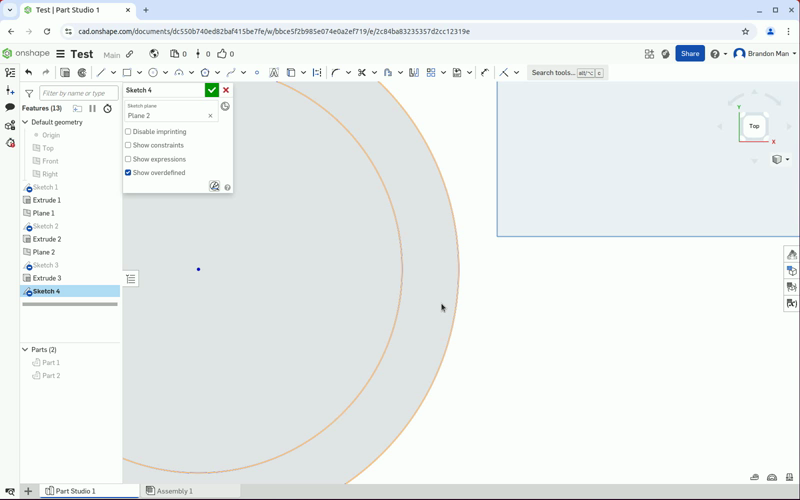
scroll(-6)
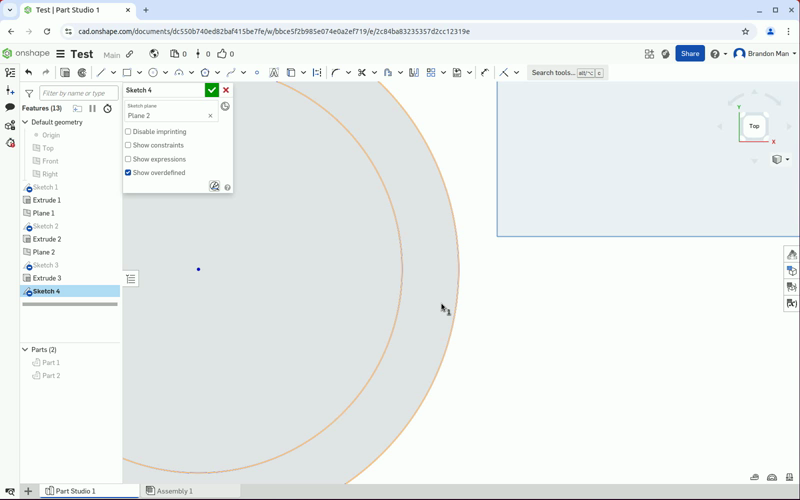
scroll(-6)
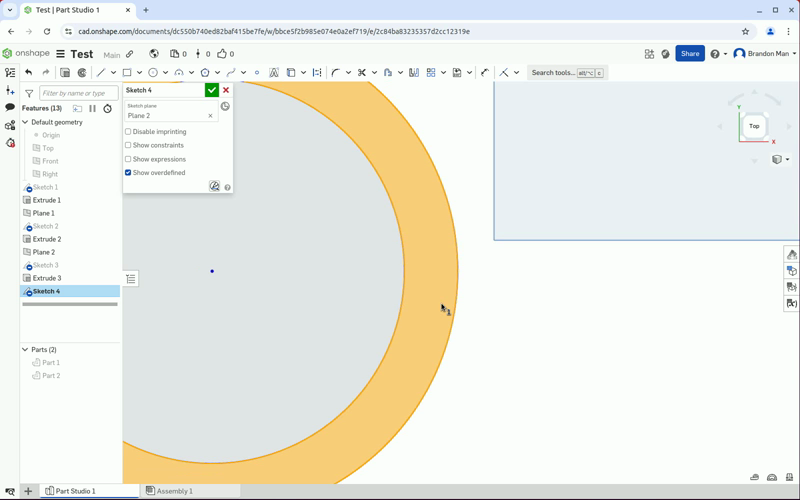
scroll(-6)
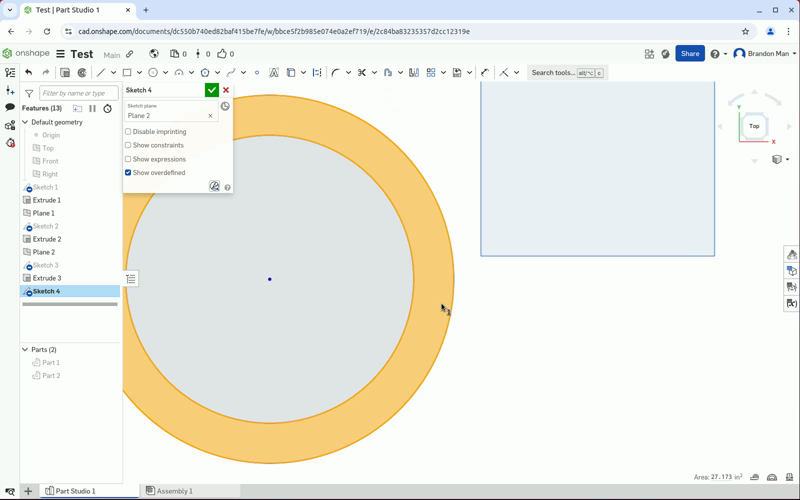
scroll(-6)
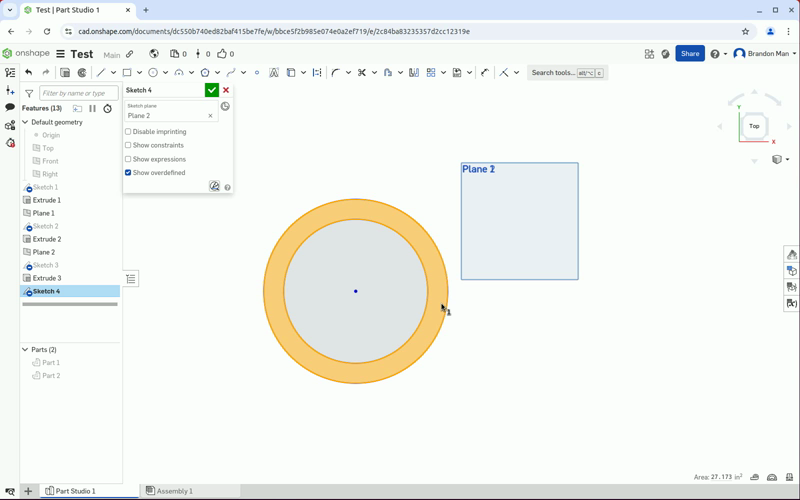
scroll(-6)
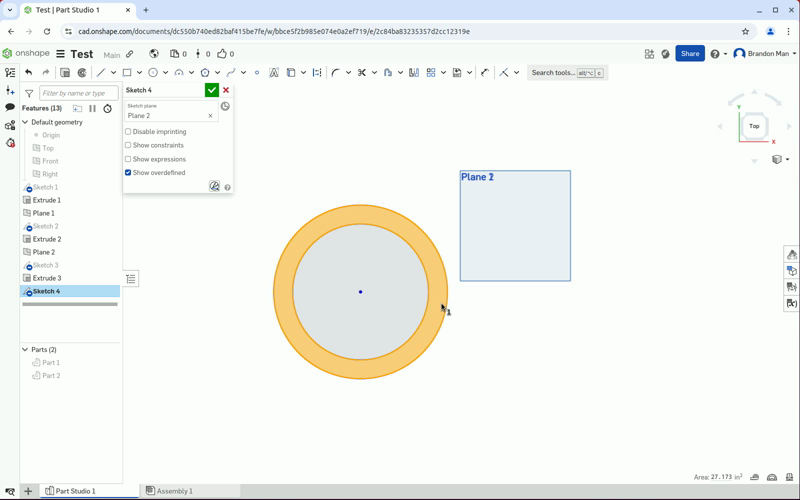
scroll(-6)
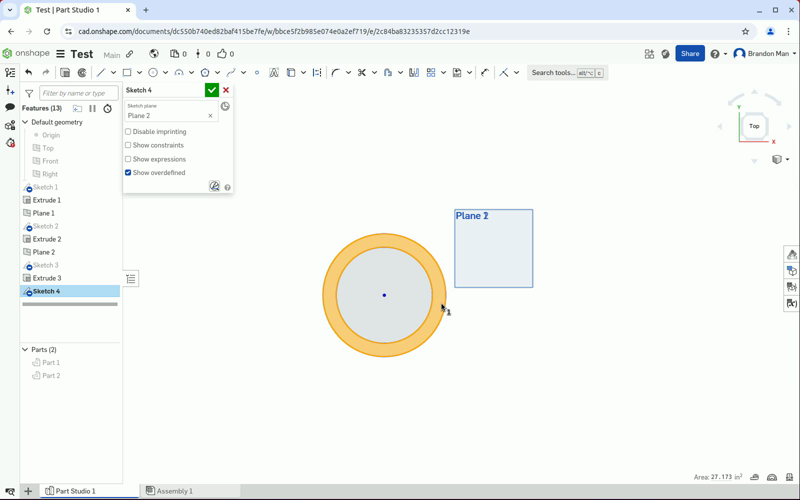
scroll(-6)
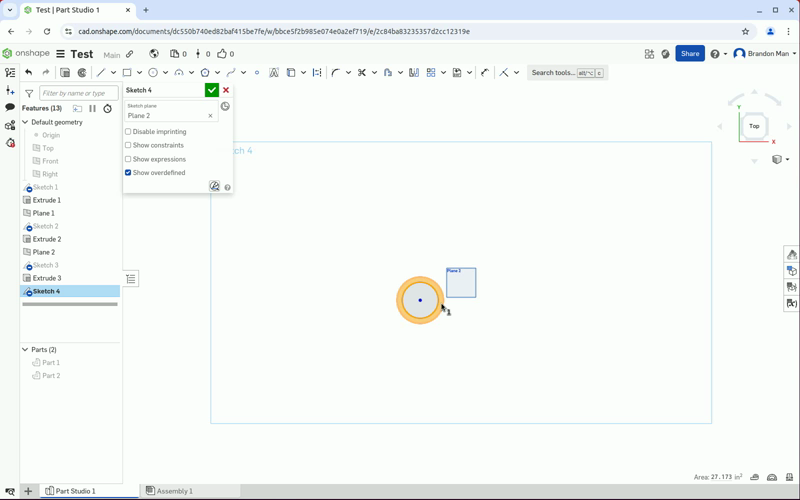
mouse_move(73, 352)
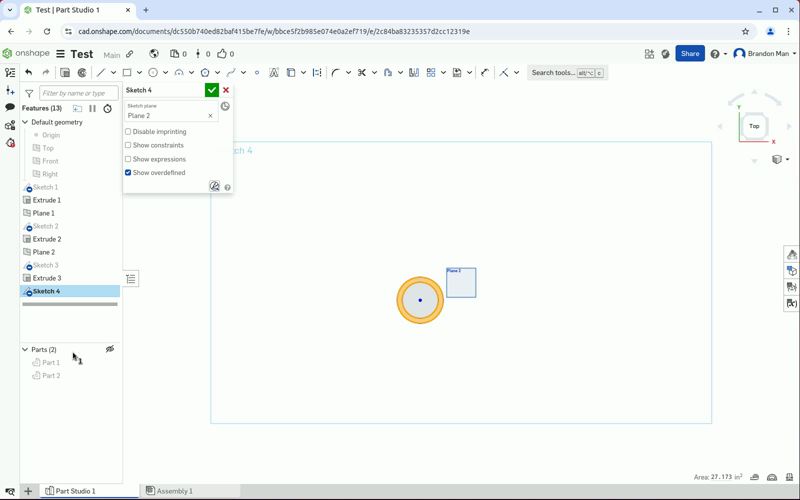
key(shift+y)
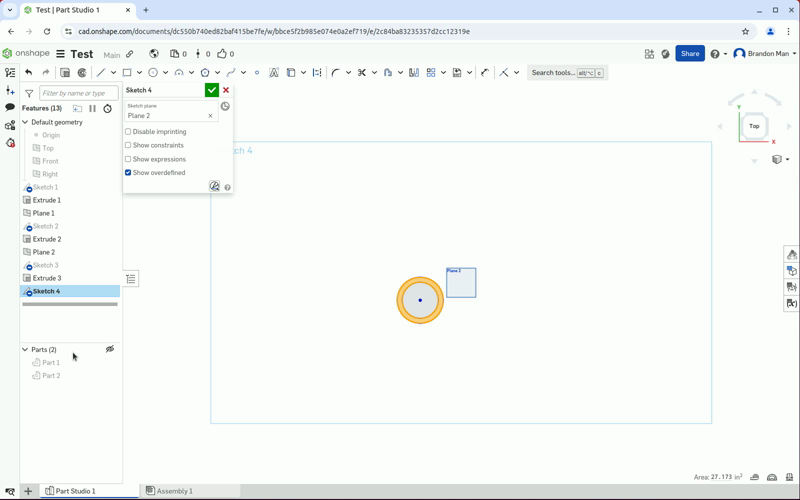
key(shift+e)
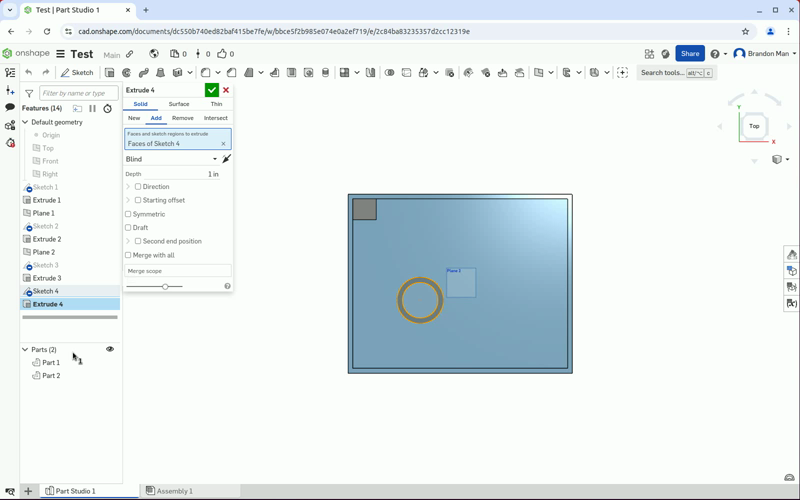
mouse_move(143, 106)
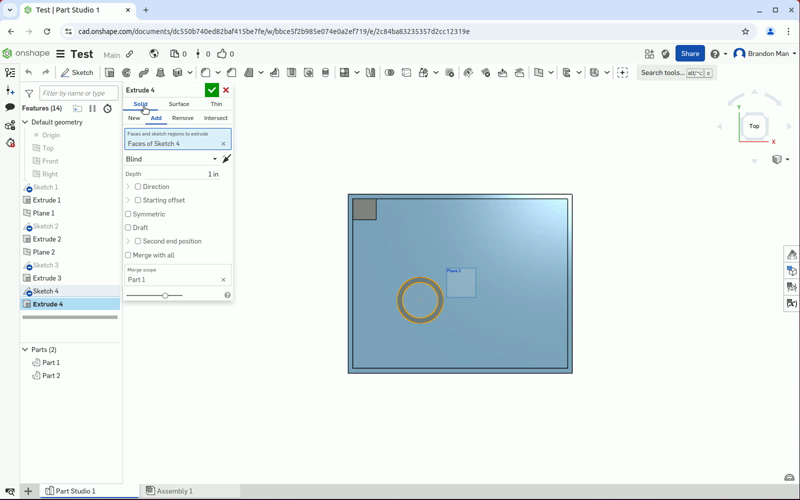
click(143, 106)
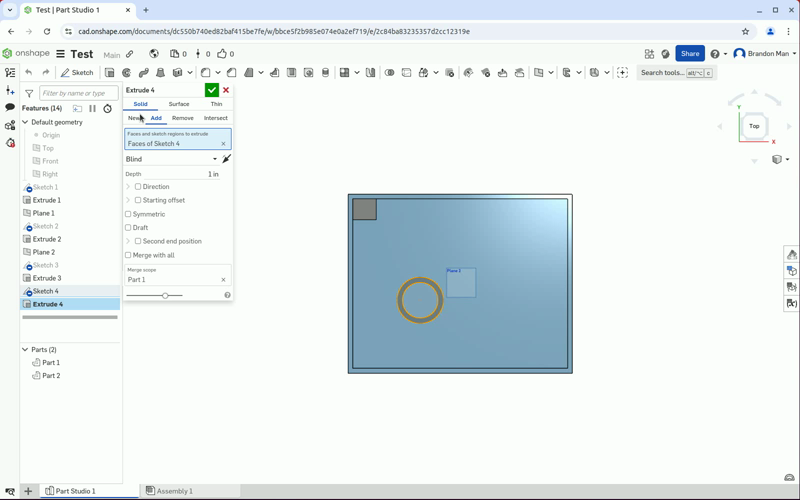
mouse_move(137, 120)
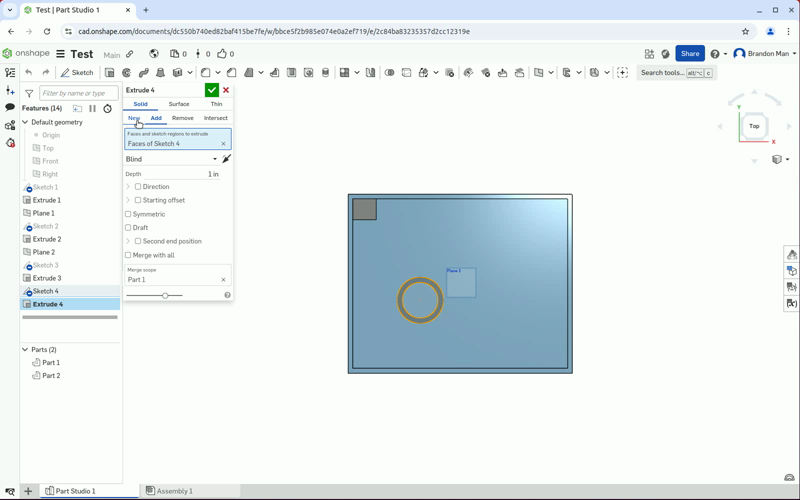
click(137, 120)
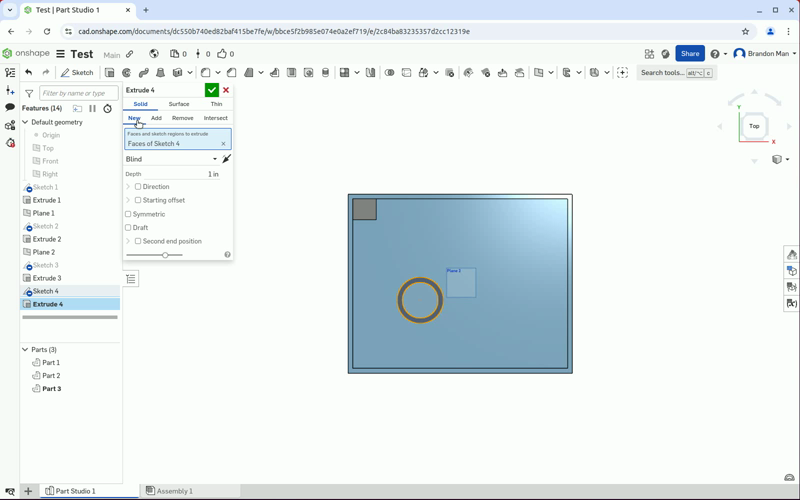
key(tab, 4)
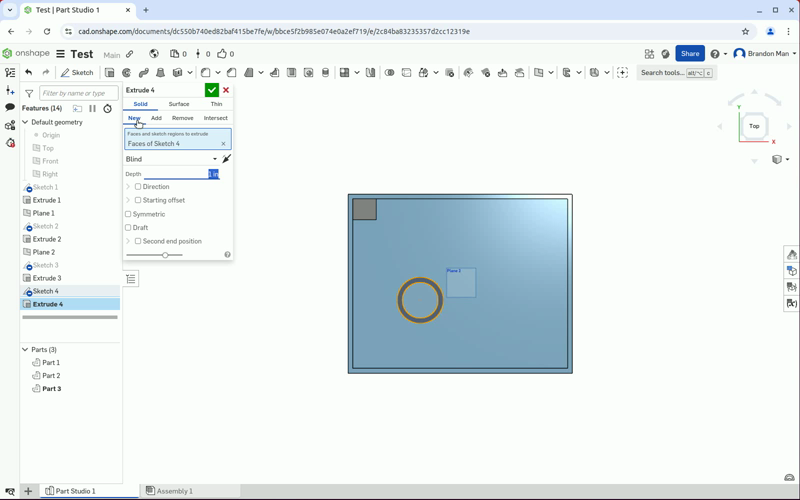
text(4.574)
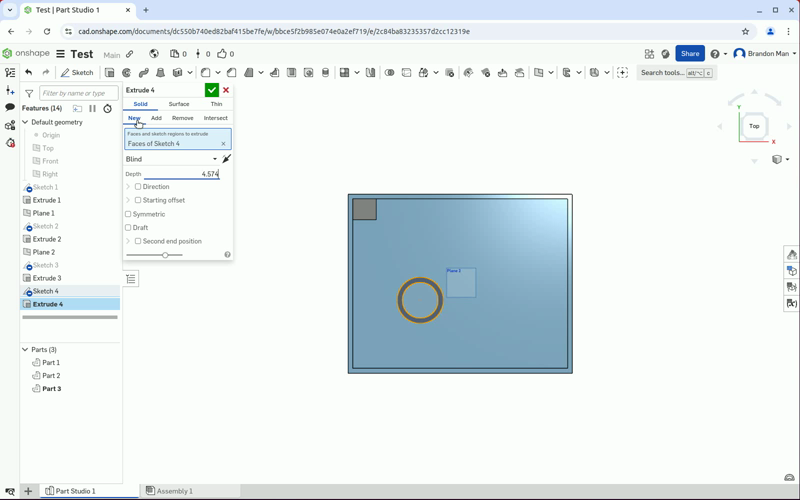
key(enter)
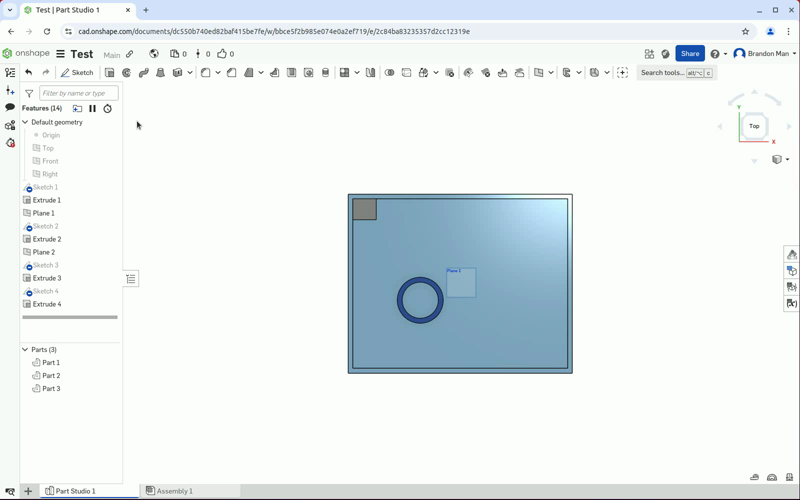
key(shift+h)
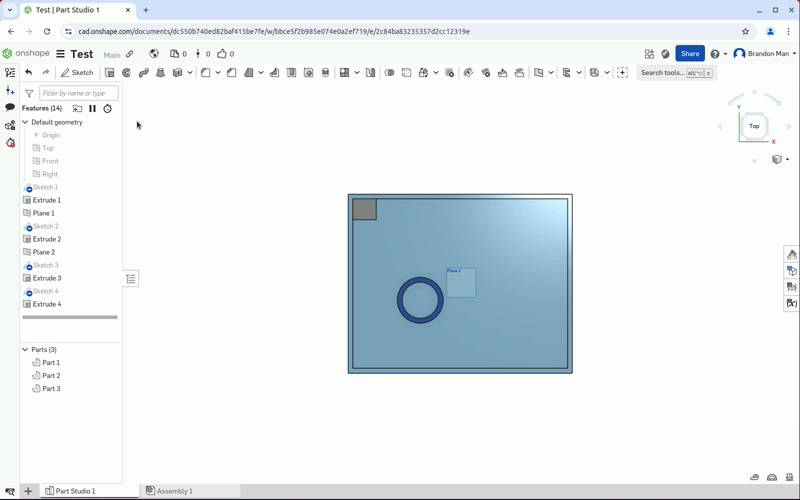
key(shift+h)
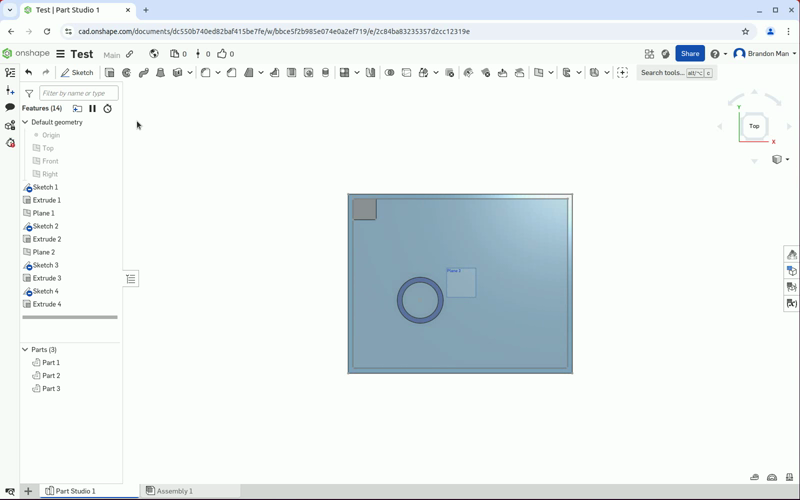
key(shift+7)
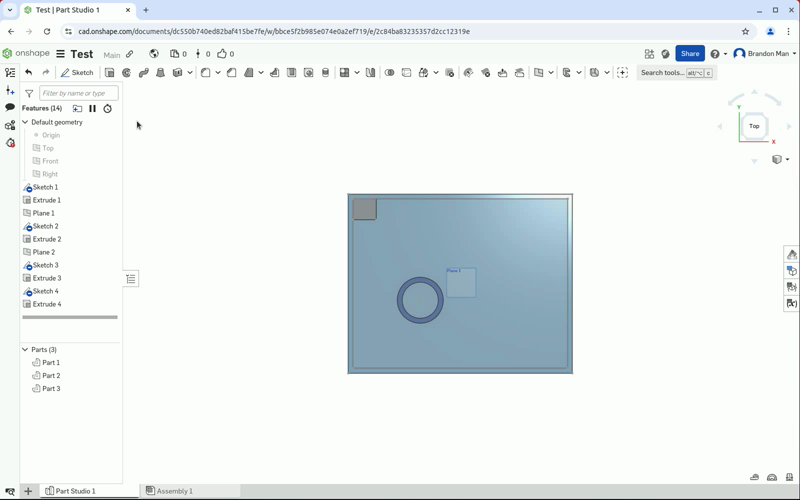
key(up, 3)
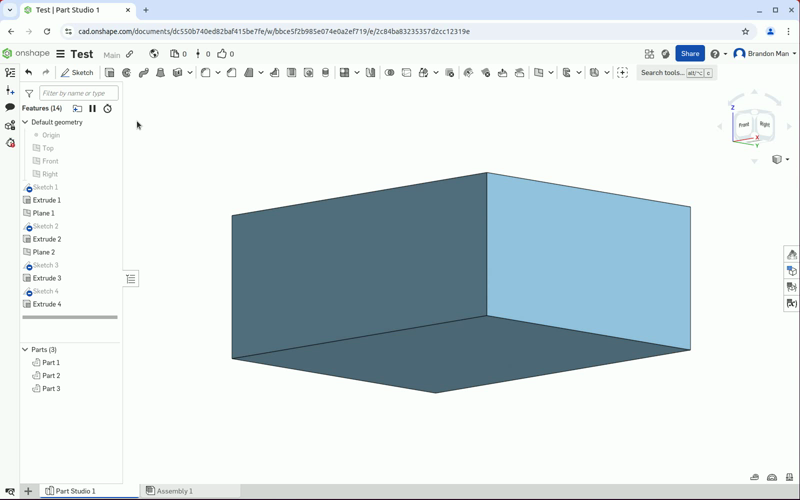
key(left, 3)
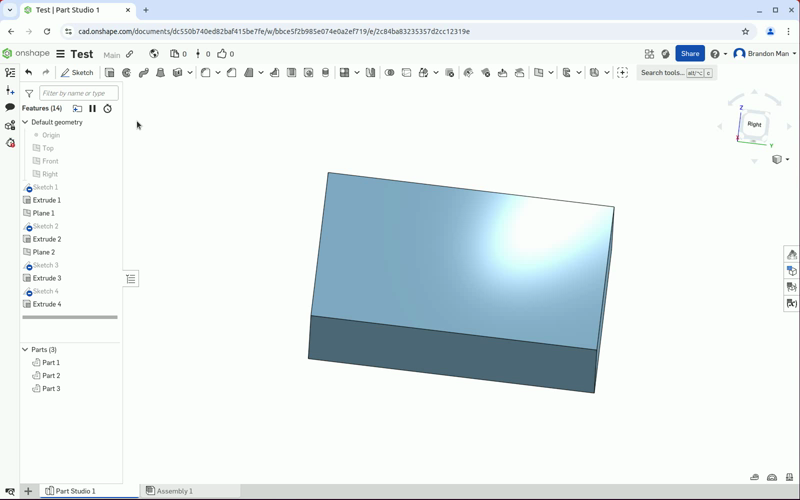
key(right, 3)
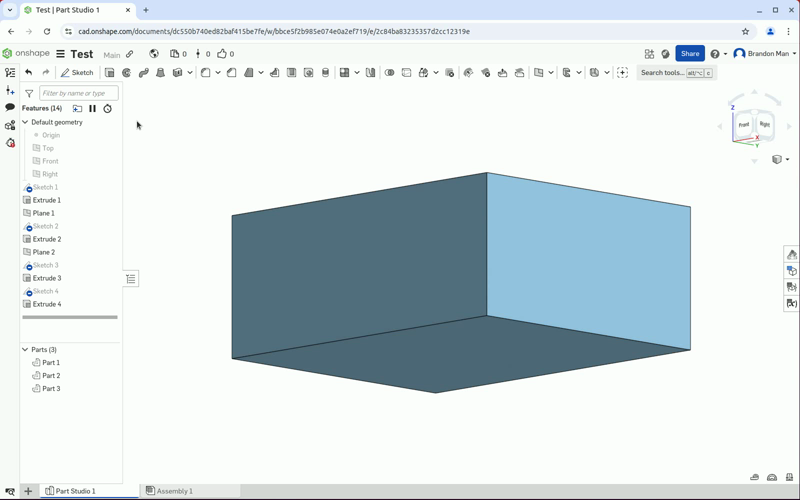
key(down, 3)
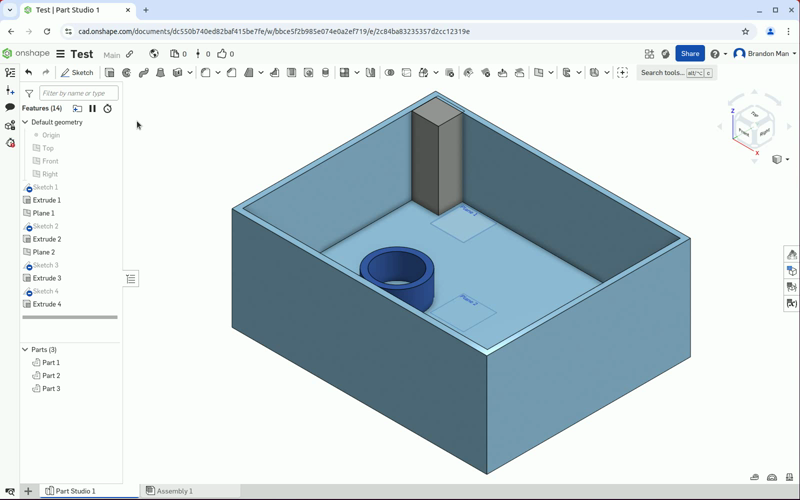
mouse_move(73, 189)
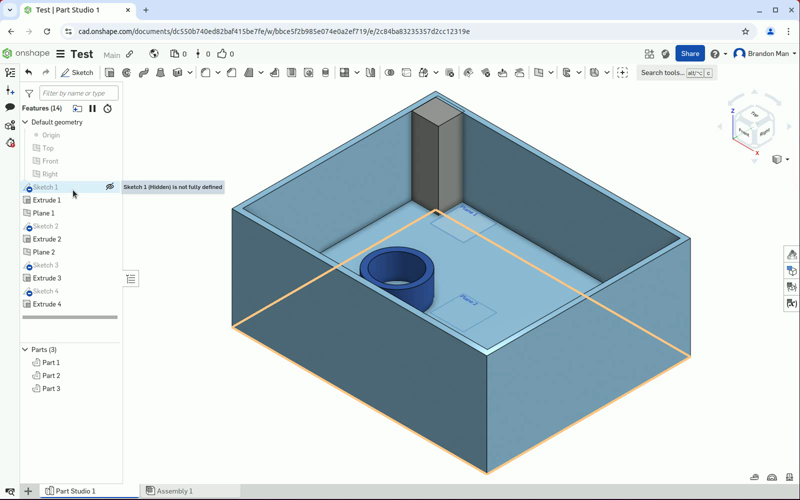
click(73, 189)